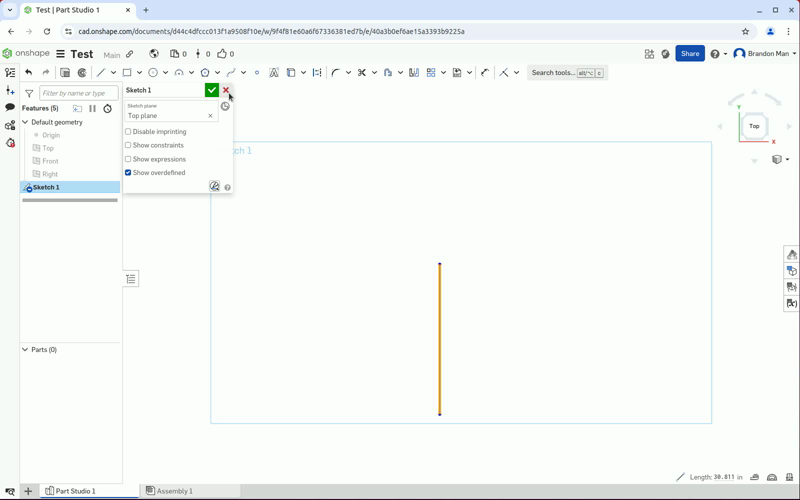
key(shift+h)
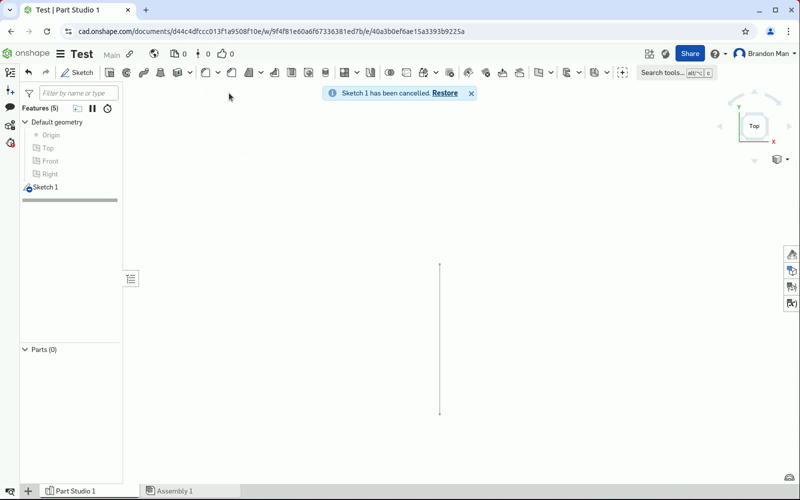
key(shift+s)
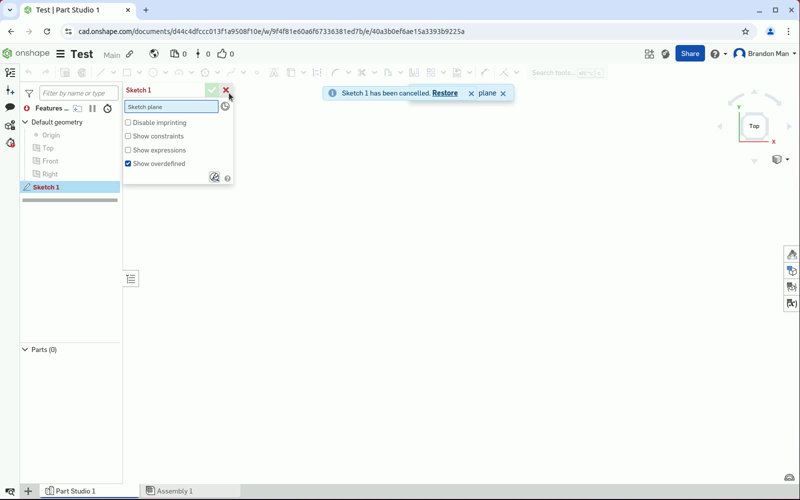
mouse_move(73, 150)
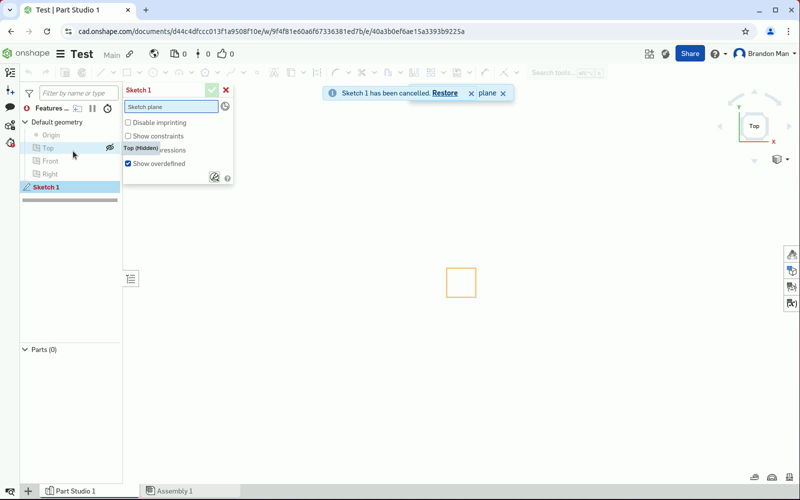
click(73, 150)
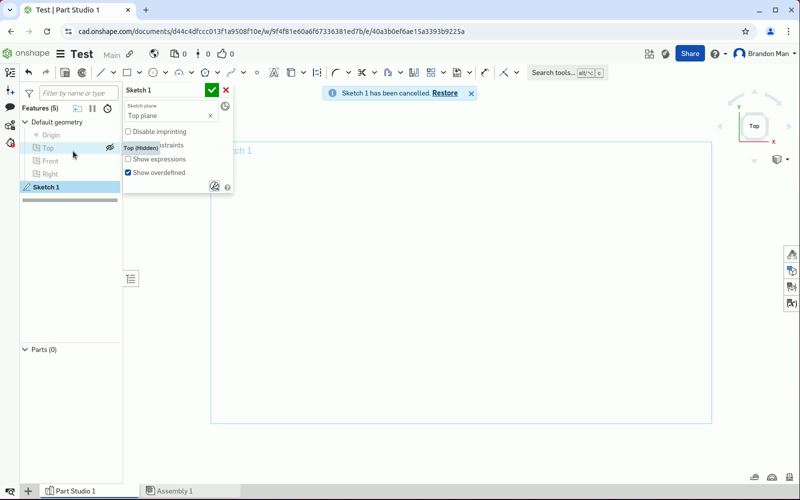
mouse_move(73, 352)
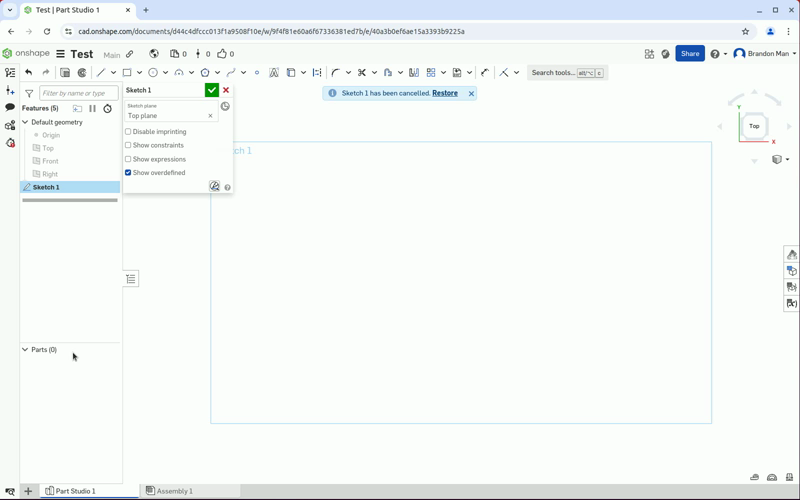
key(y)
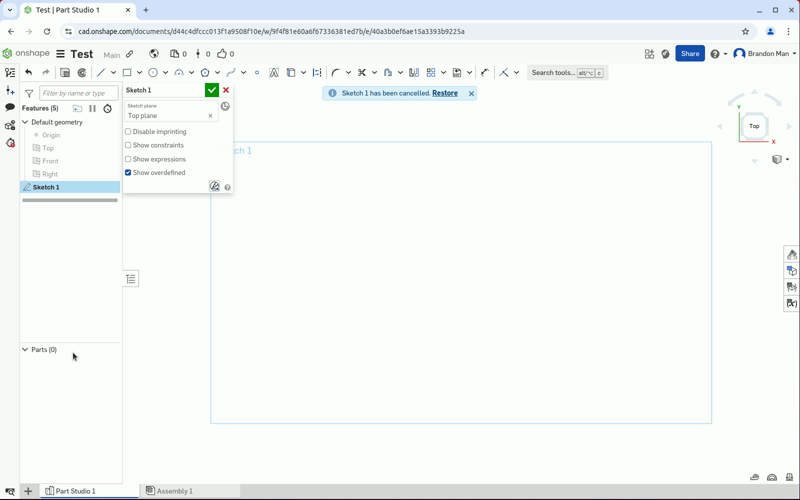
key(a)
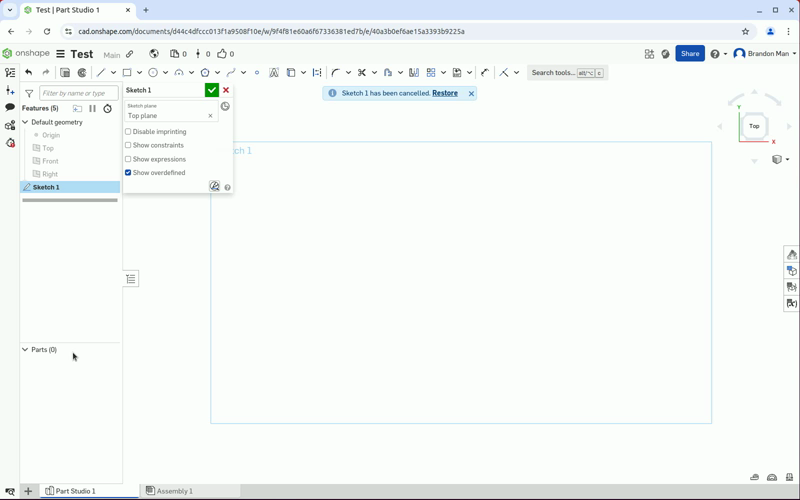
key_down(shift)
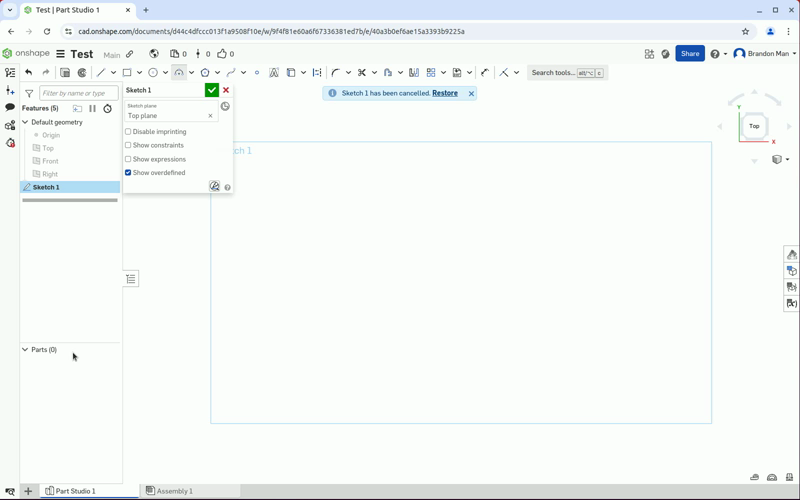
mouse_move(348, 282)
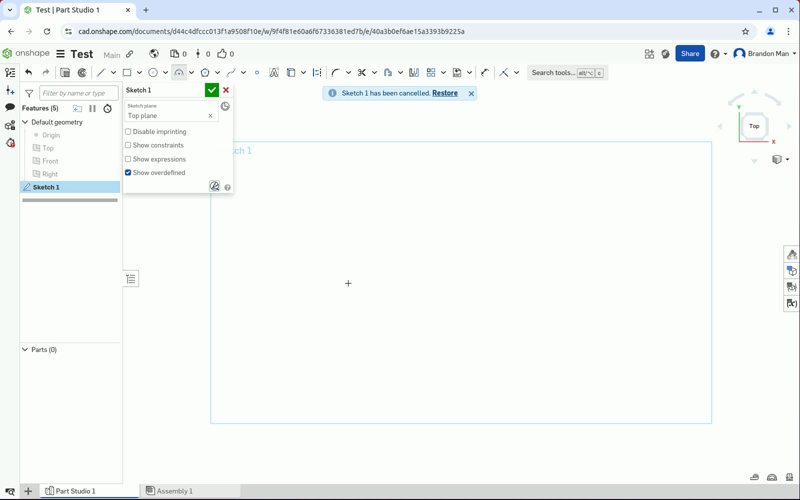
click(348, 282)
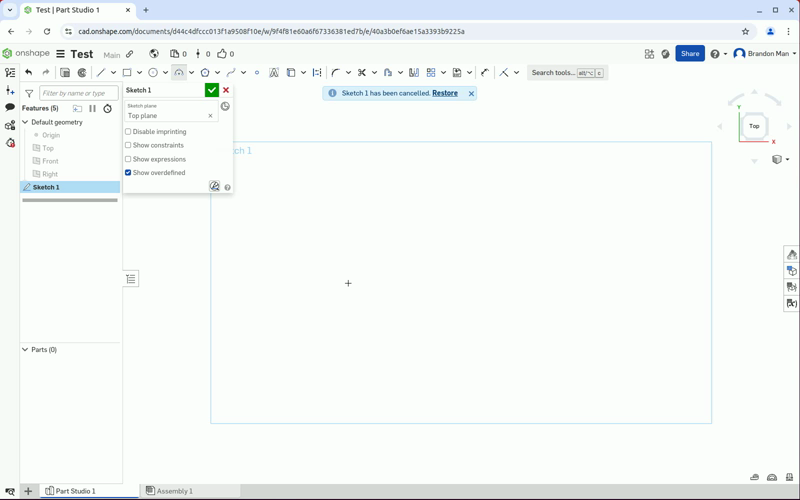
key_up(shift)
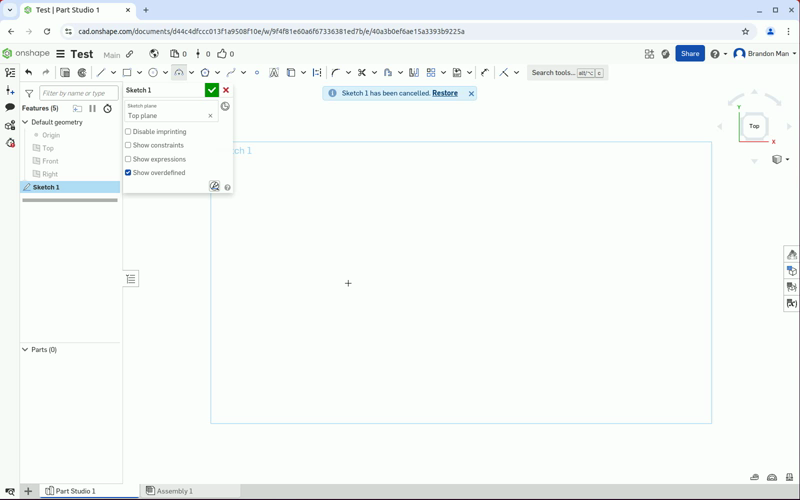
key_down(shift)
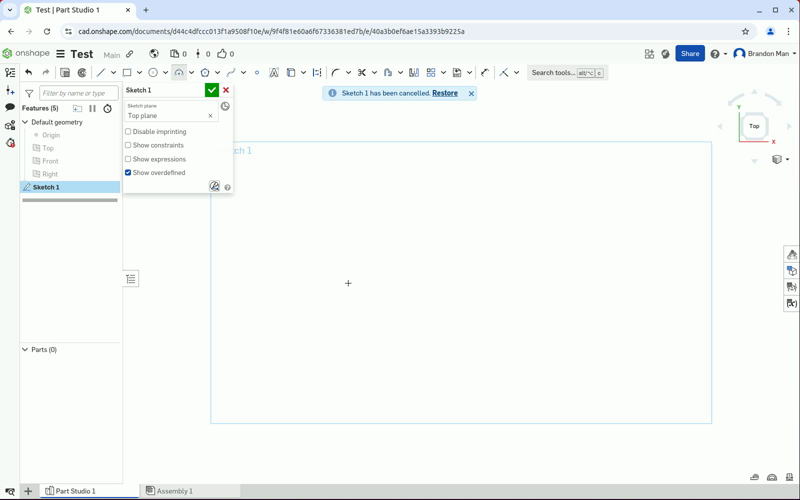
mouse_move(460, 395)
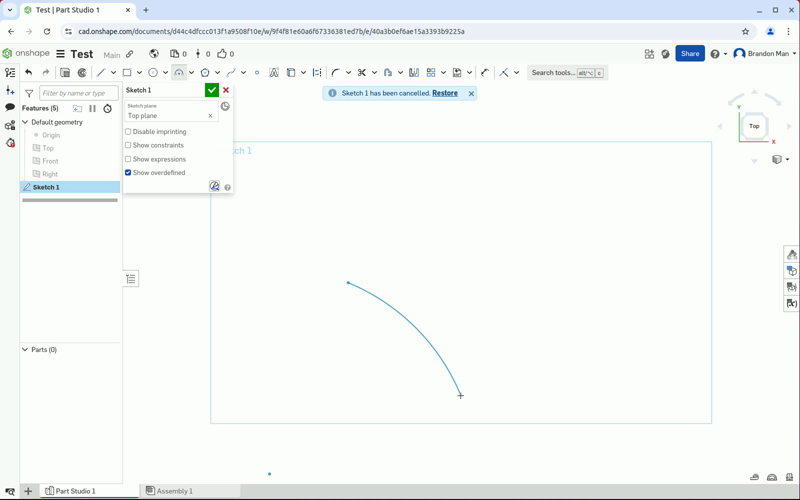
click(460, 395)
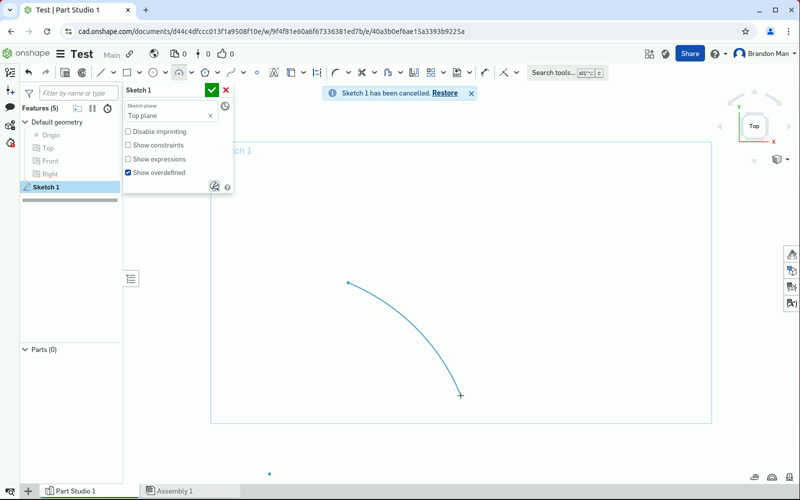
mouse_move(381, 362)
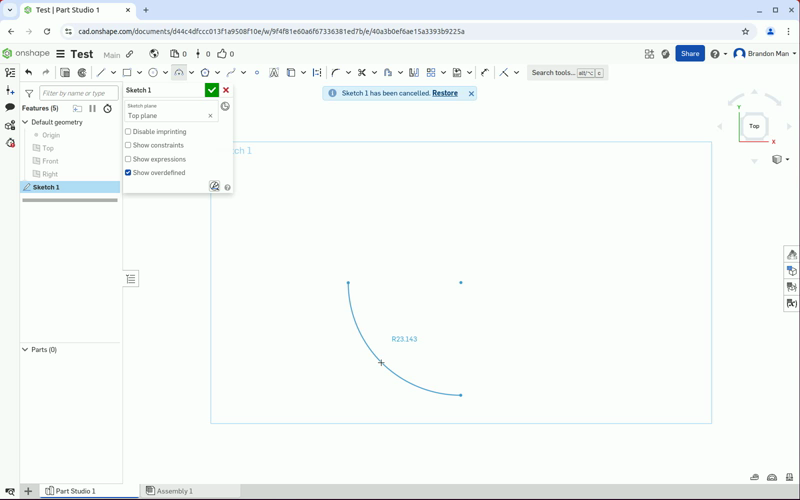
click(381, 362)
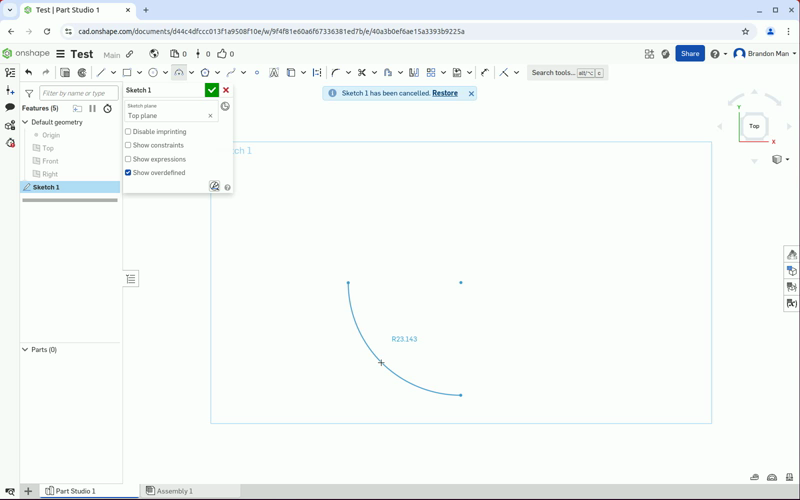
key_up(shift)
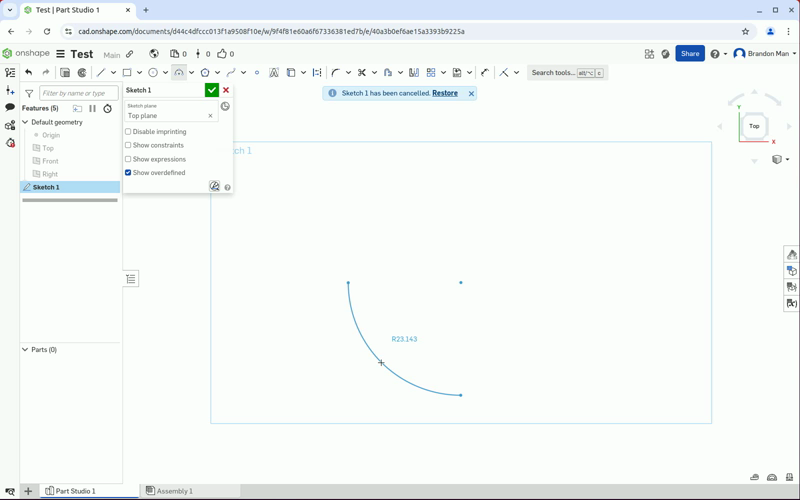
key(esc)
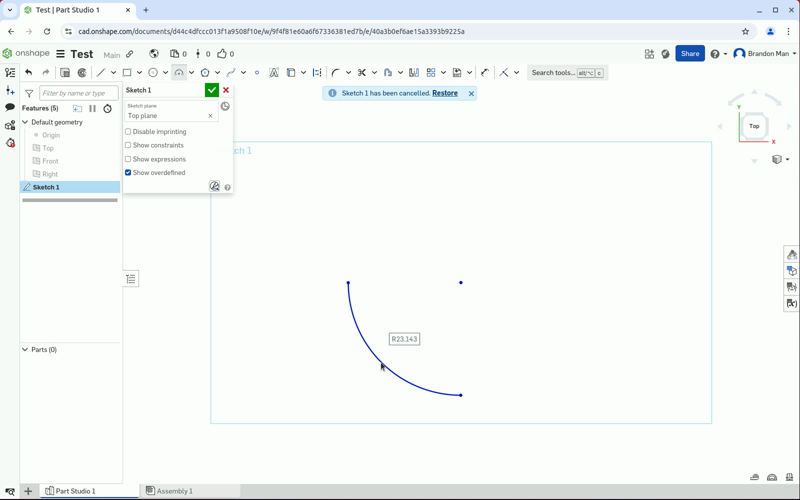
key(l)
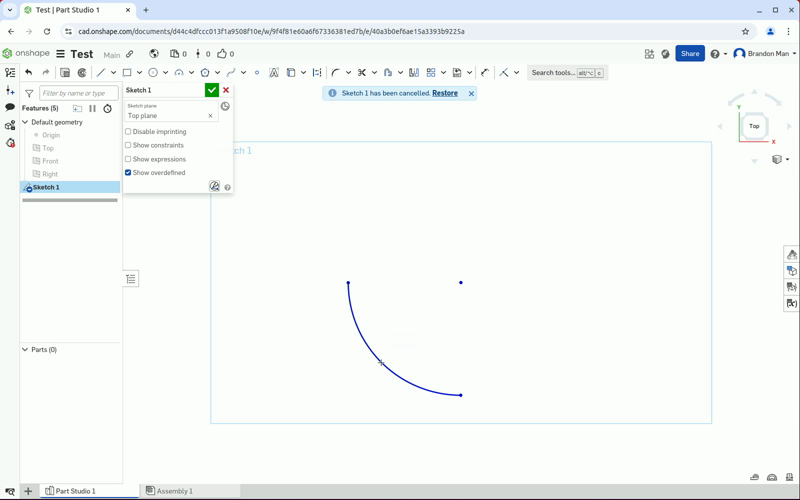
mouse_move(460, 395)
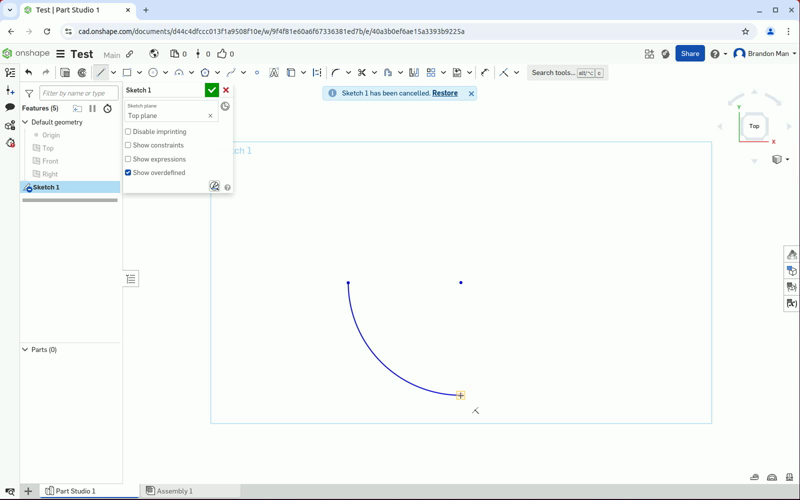
click(460, 395)
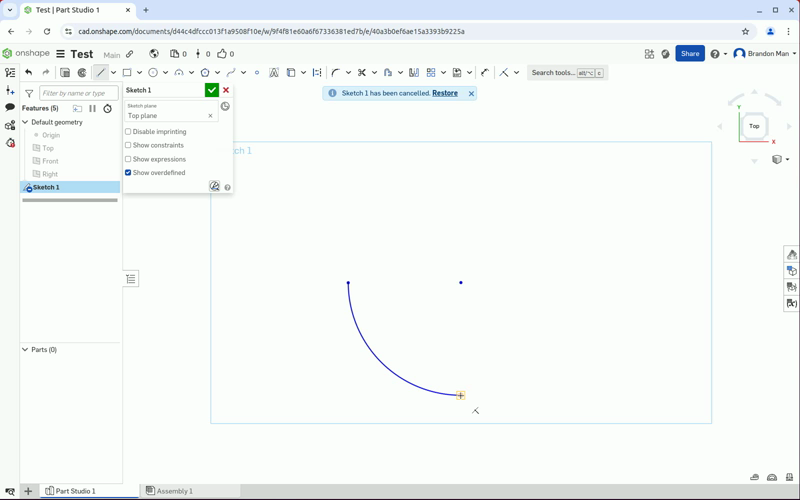
key_down(shift)
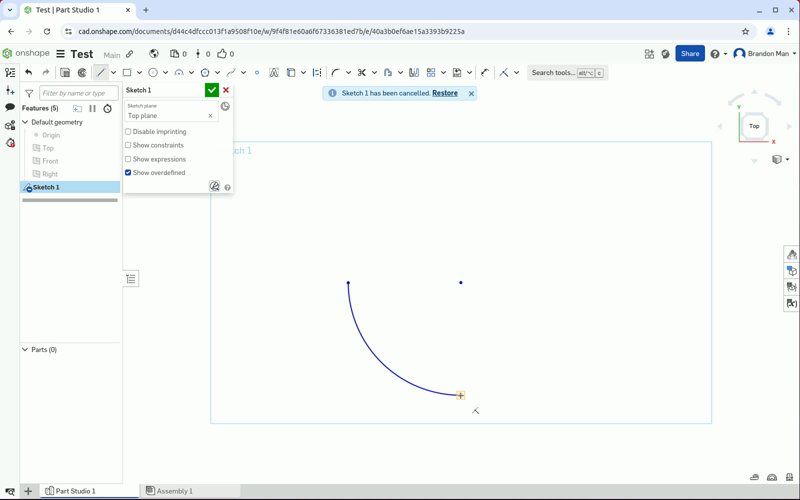
mouse_move(490, 395)
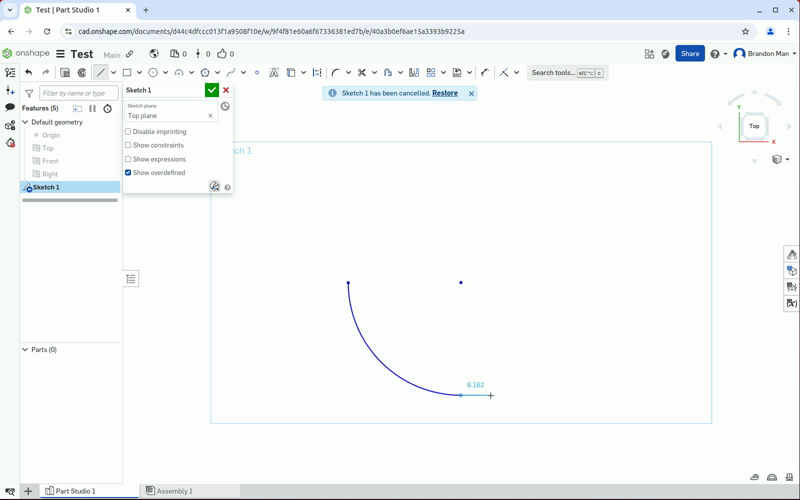
mouse_move(460, 387)
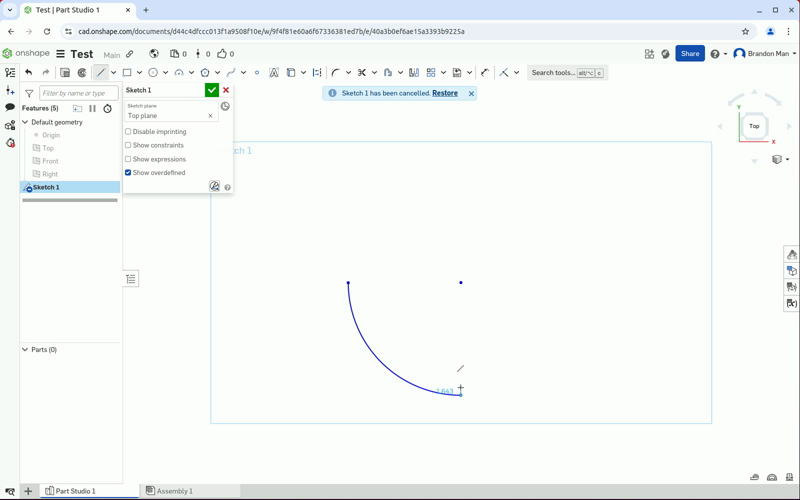
click(460, 387)
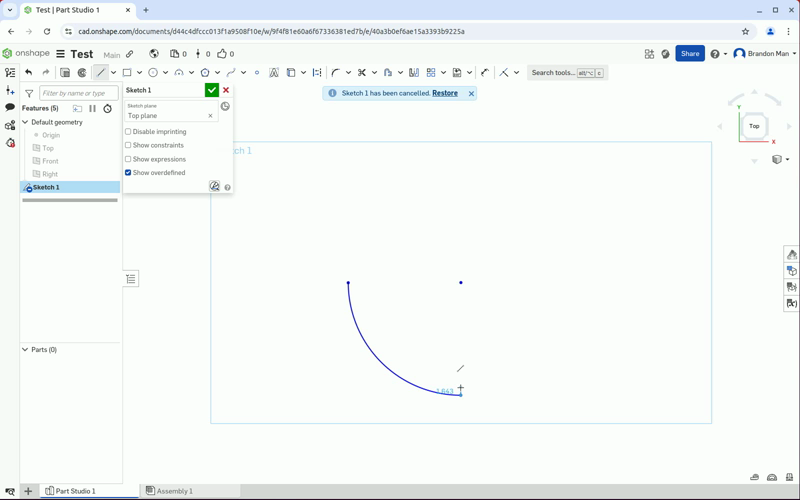
key_up(shift)
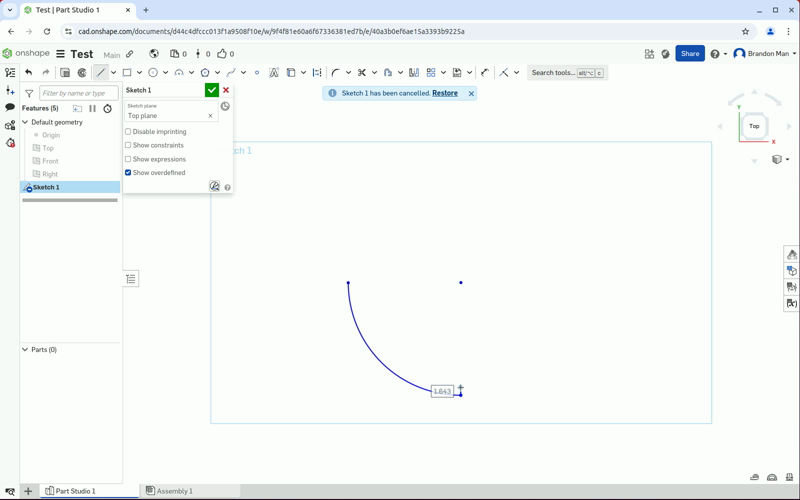
key(esc)
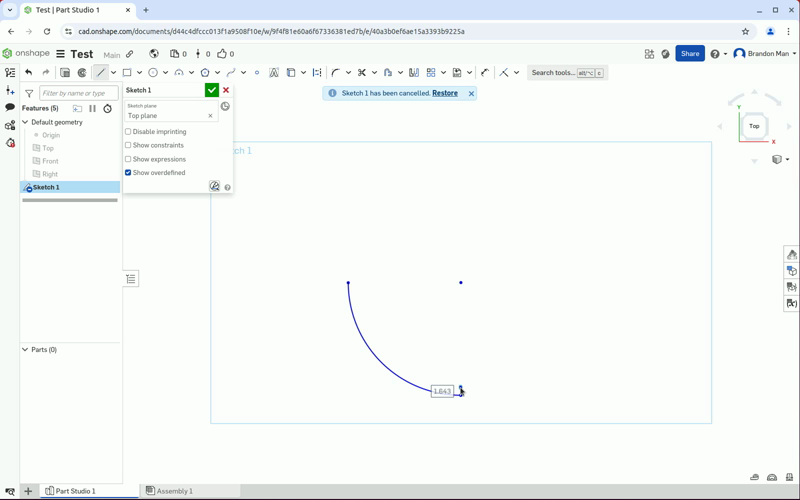
key(a)
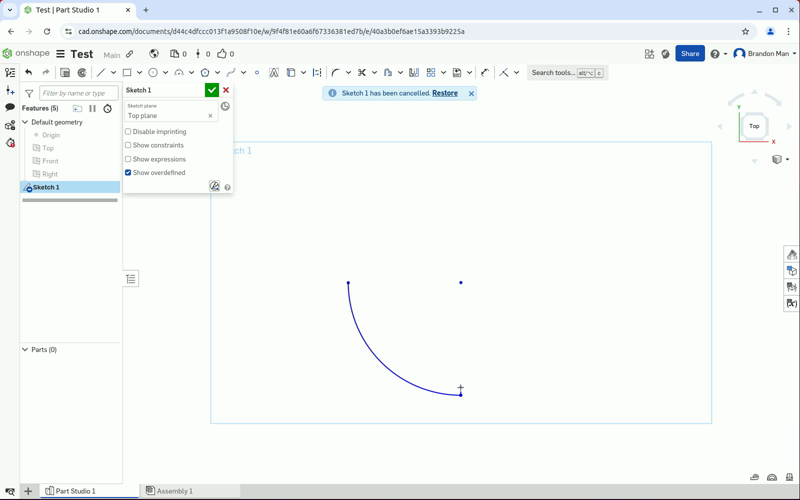
mouse_move(460, 387)
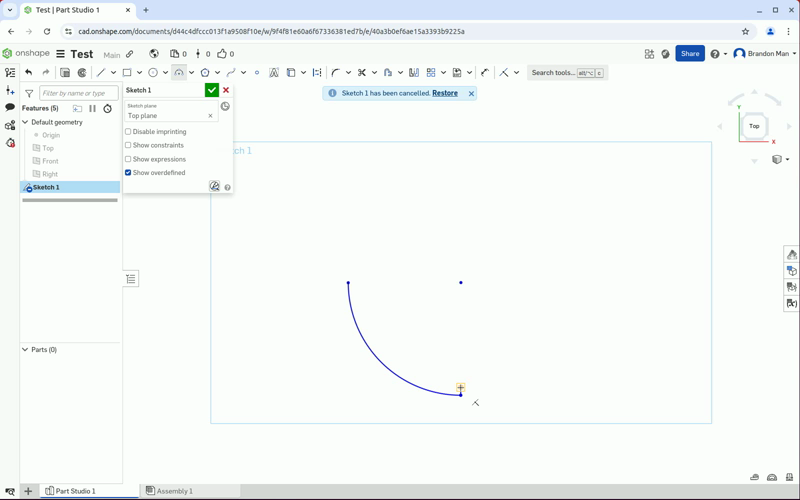
click(460, 387)
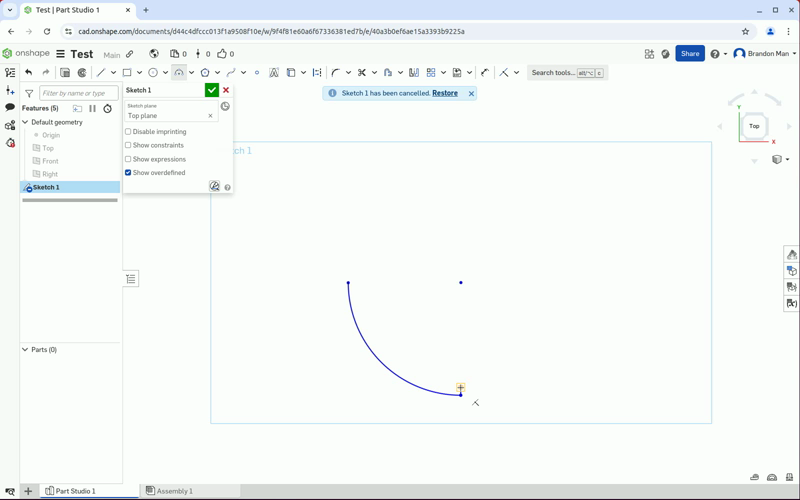
key_down(shift)
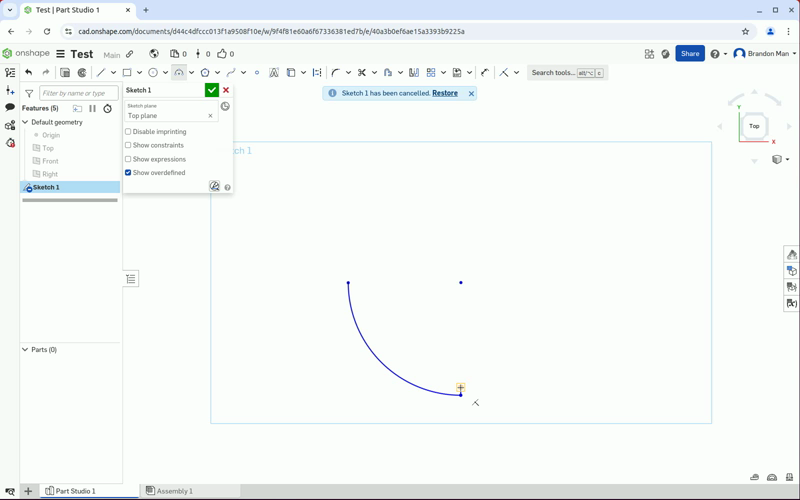
mouse_move(356, 282)
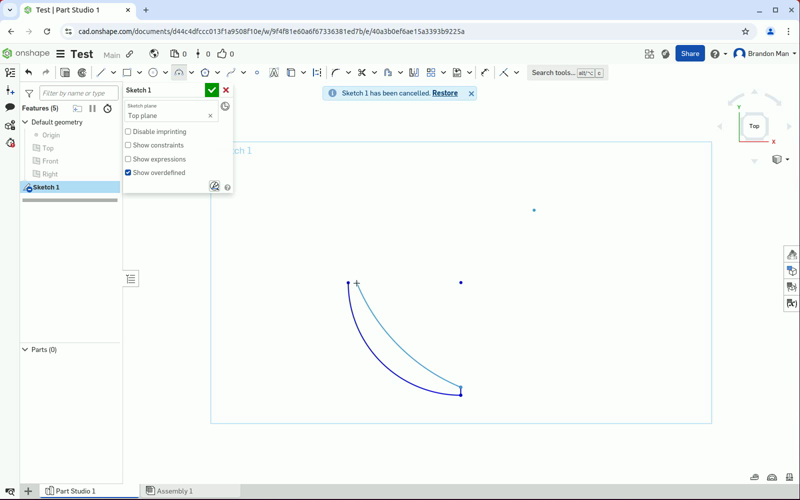
click(356, 282)
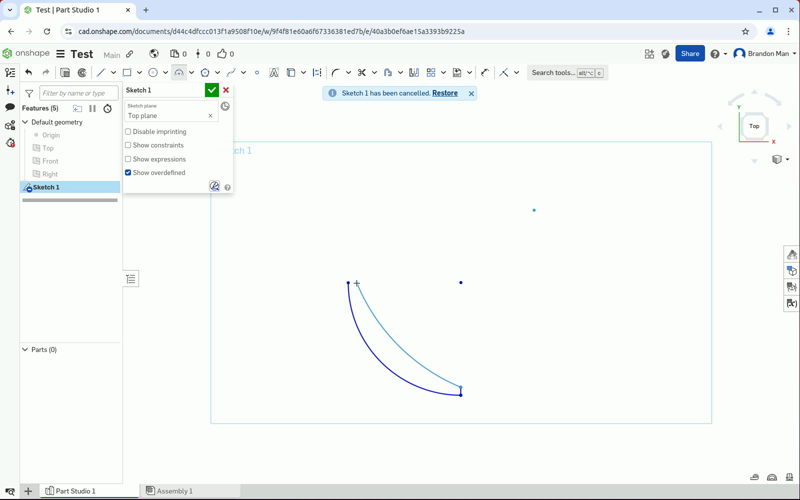
mouse_move(386, 356)
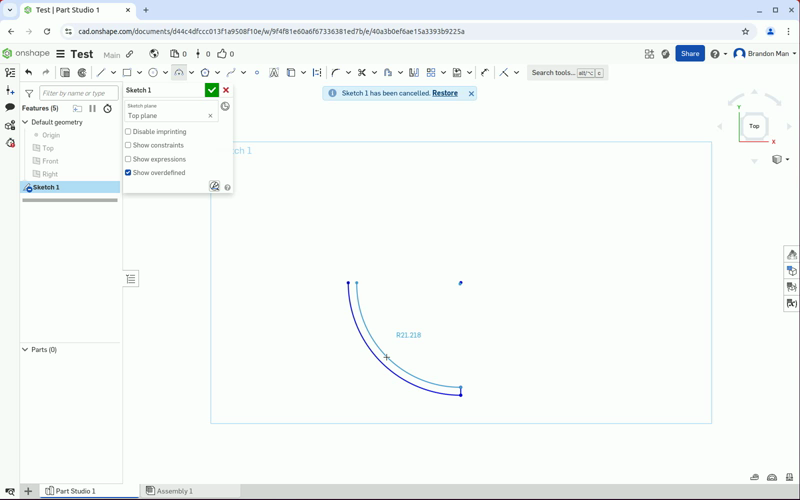
click(386, 356)
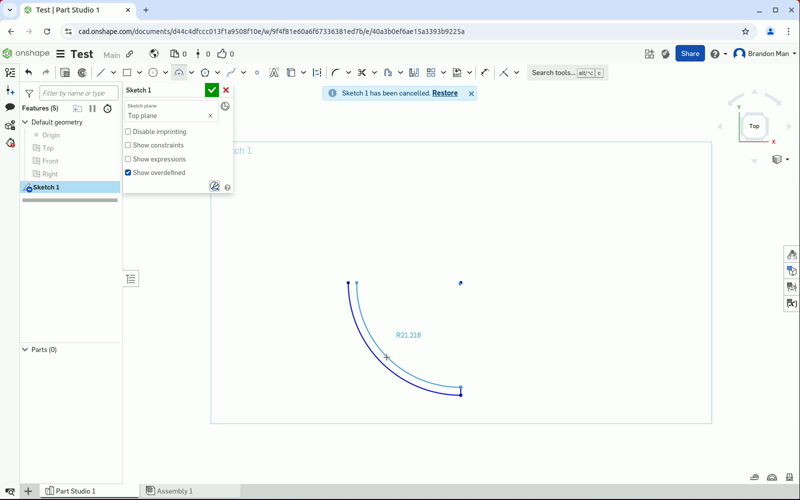
key_up(shift)
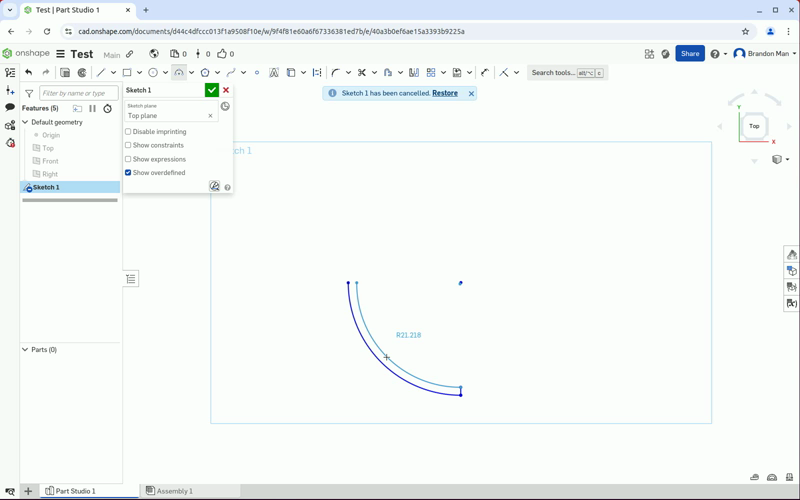
key(esc)
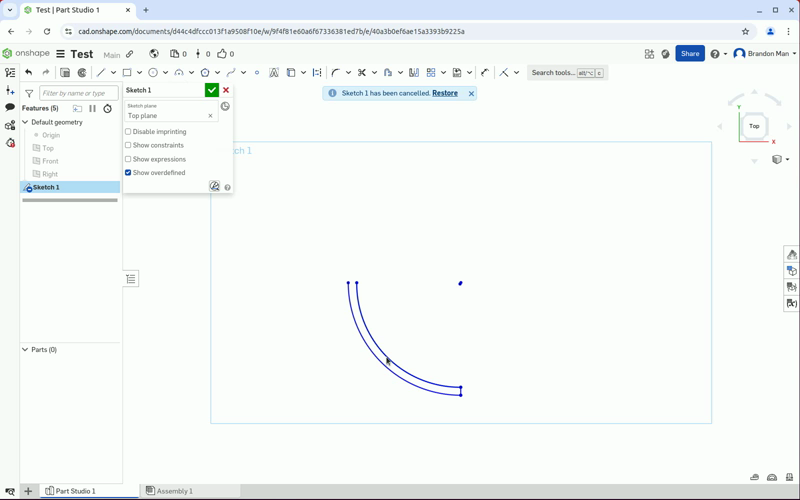
key(l)
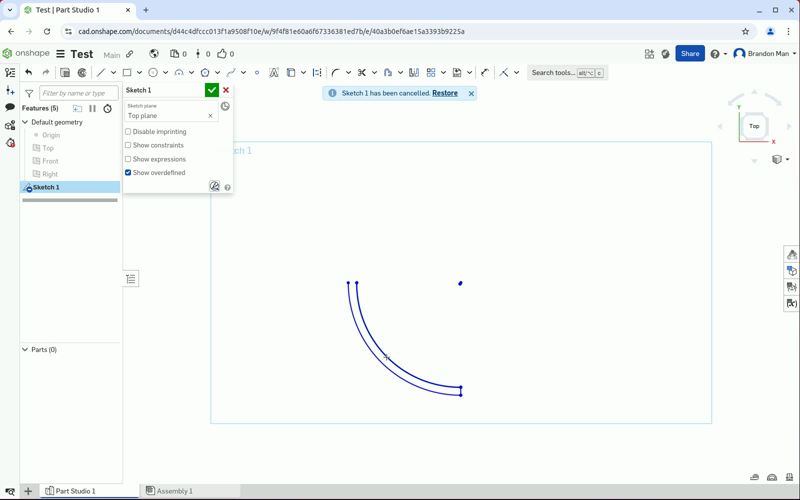
mouse_move(356, 282)
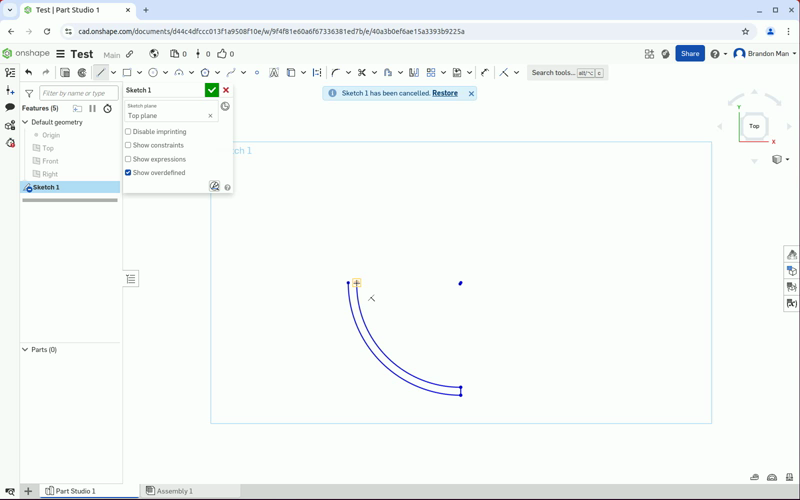
click(356, 282)
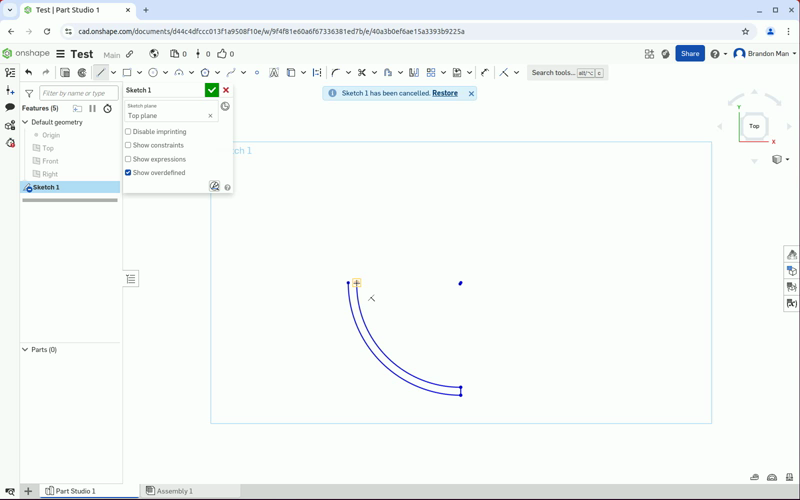
mouse_move(386, 282)
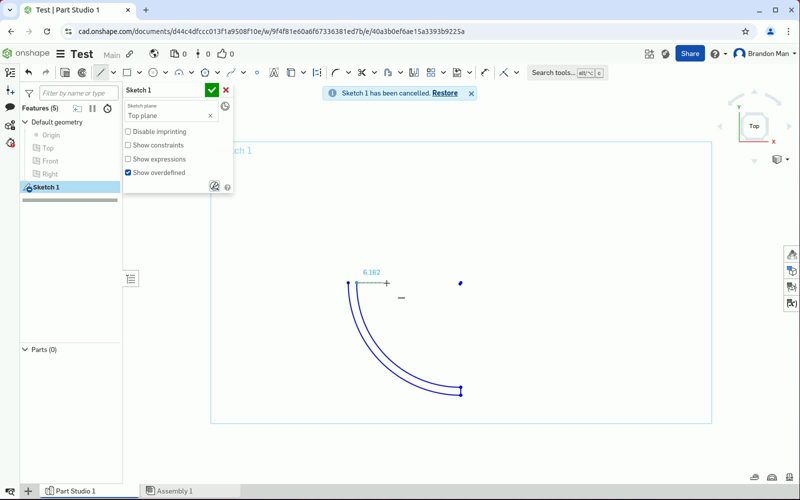
key_down(shift)
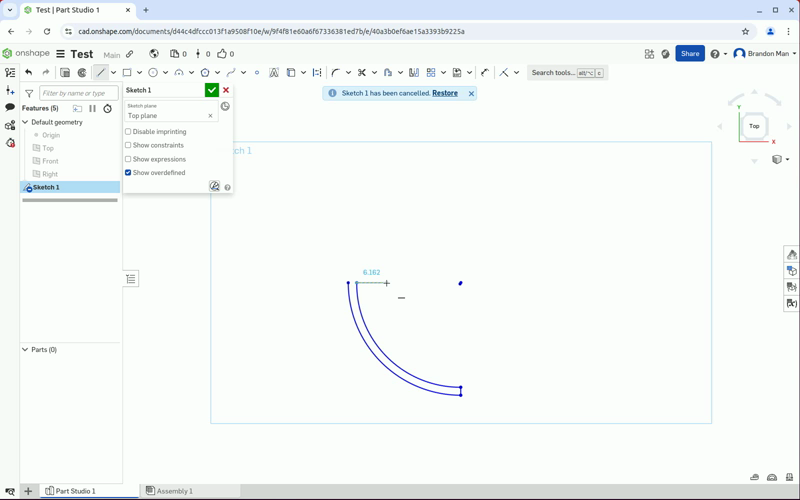
mouse_move(348, 282)
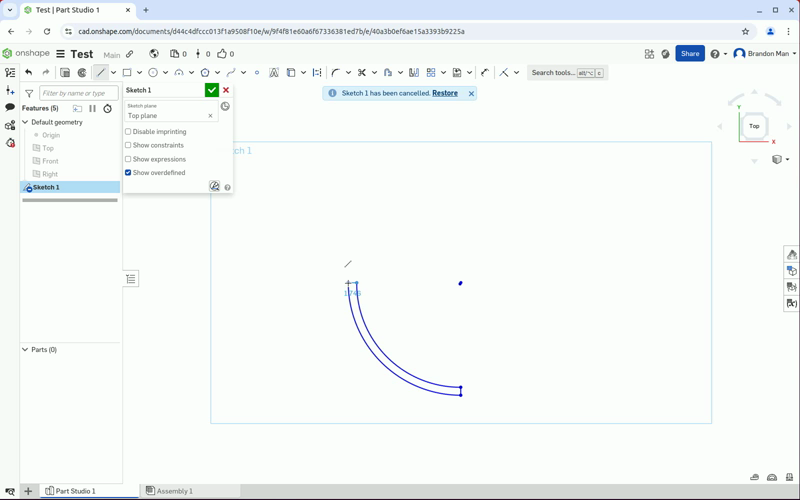
key_up(shift)
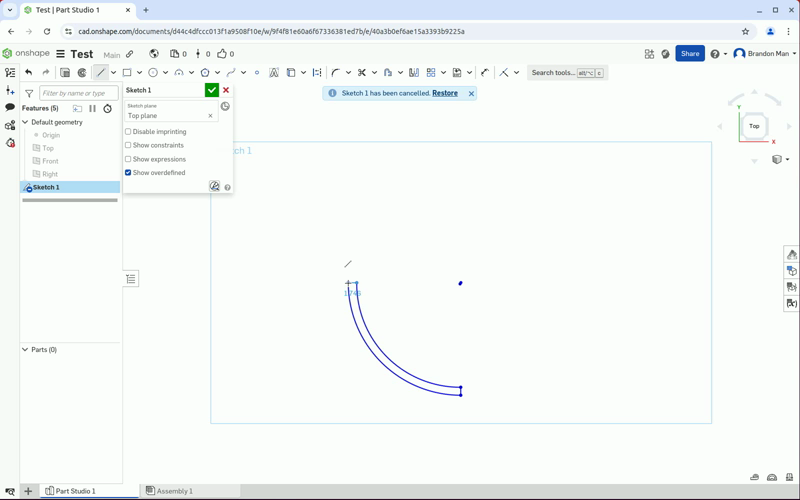
click(348, 282)
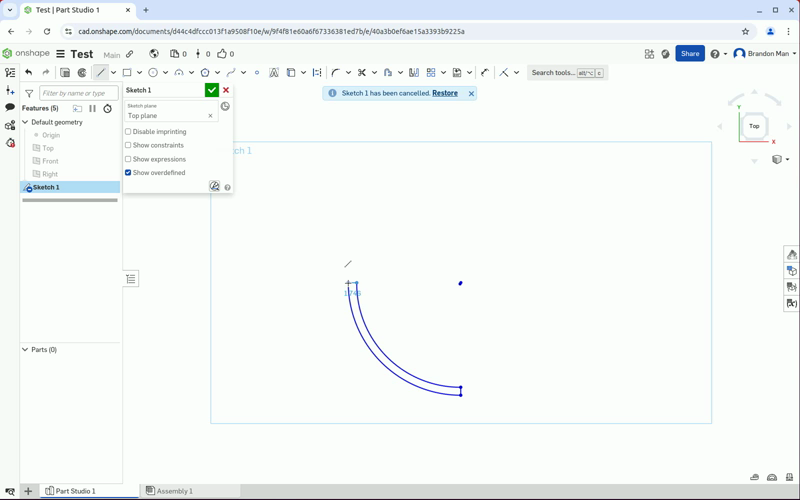
key(esc)
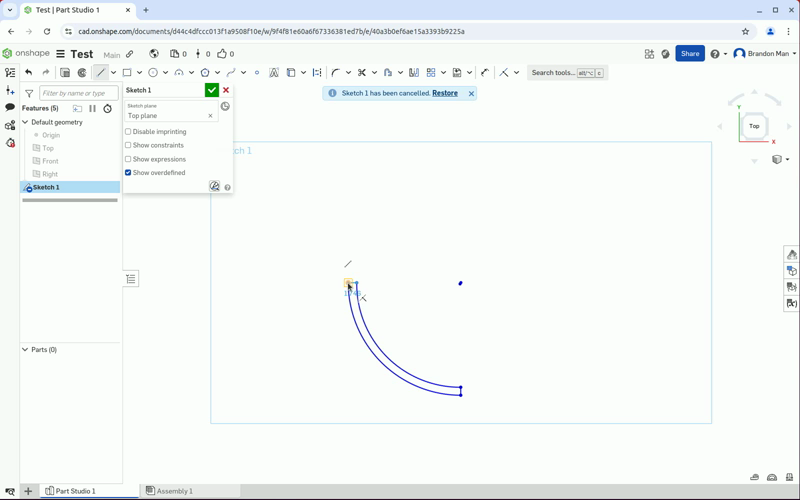
mouse_move(385, 357)
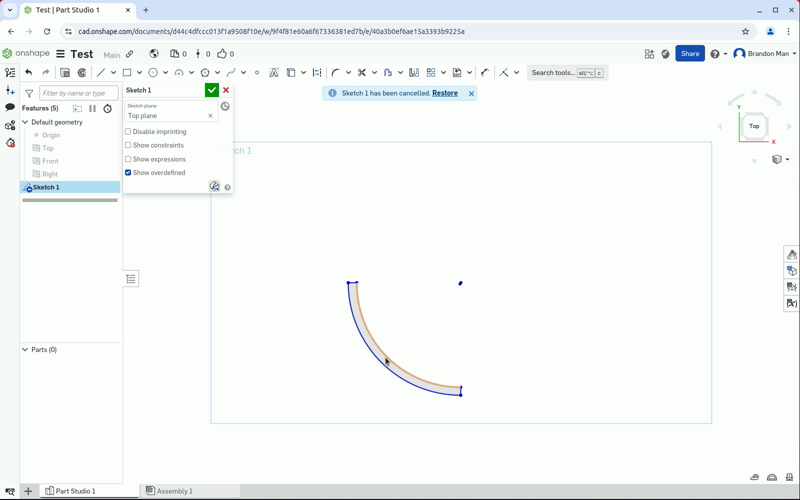
scroll(6)
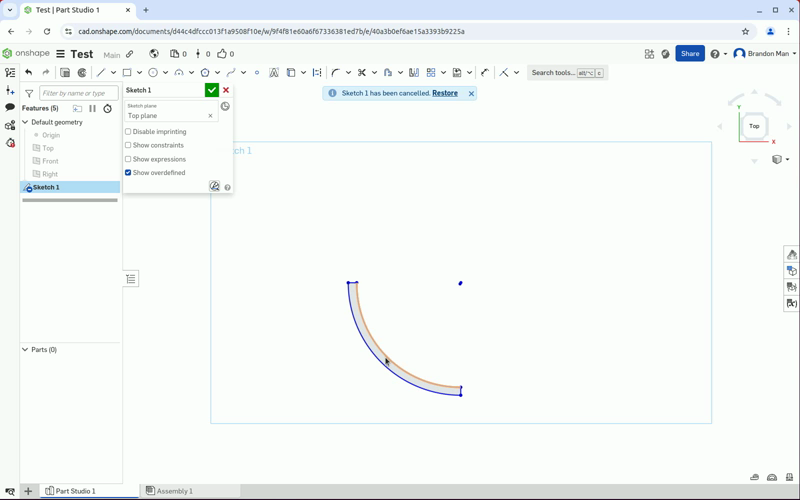
scroll(6)
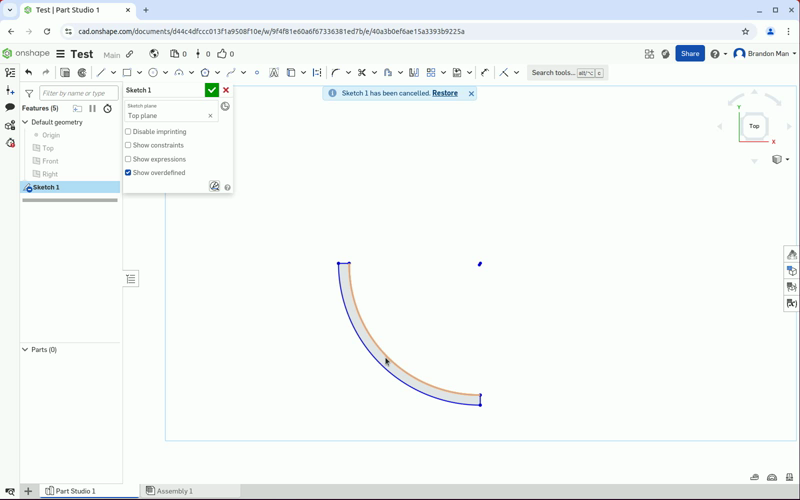
scroll(6)
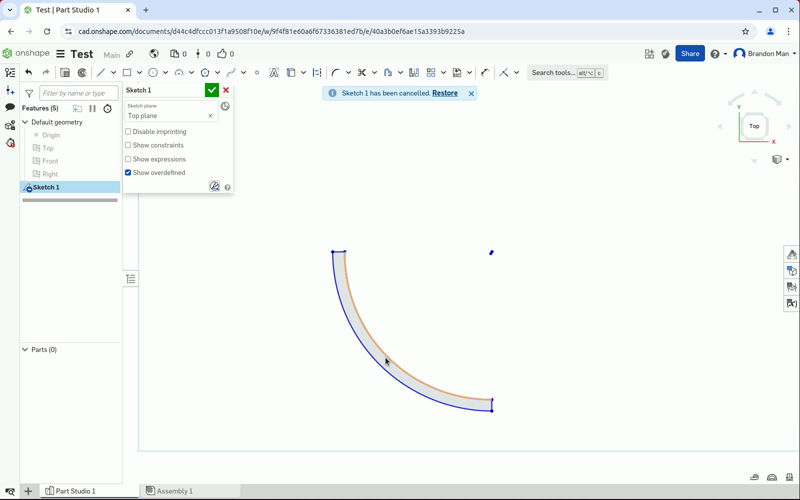
scroll(6)
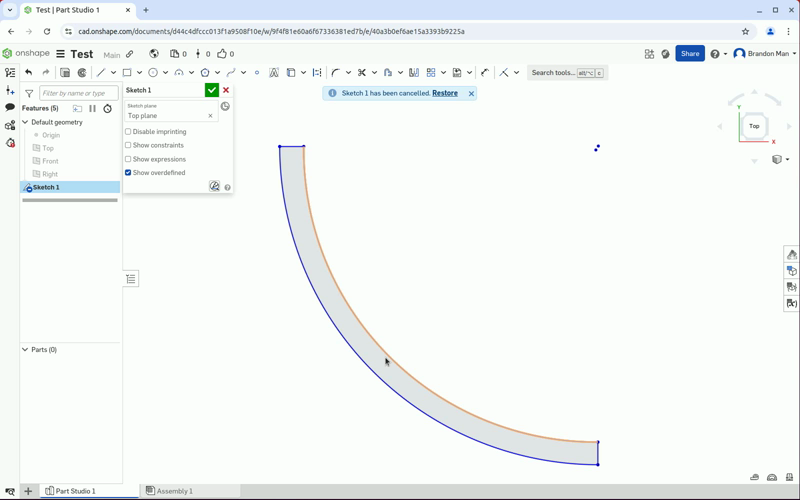
scroll(6)
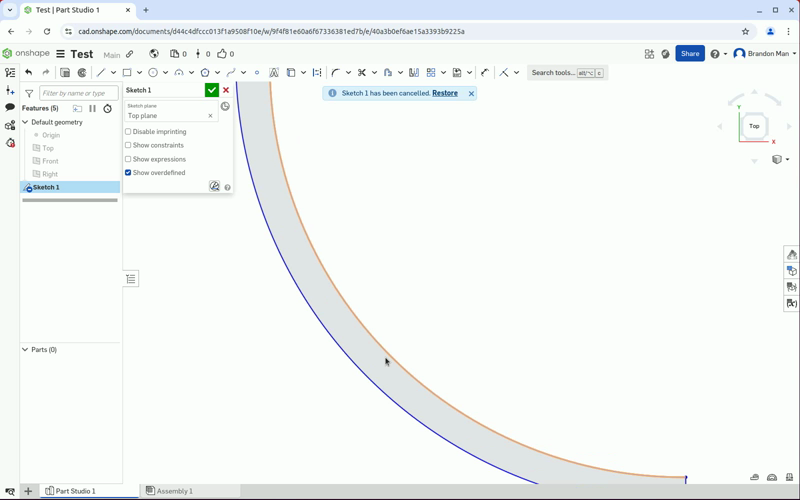
scroll(6)
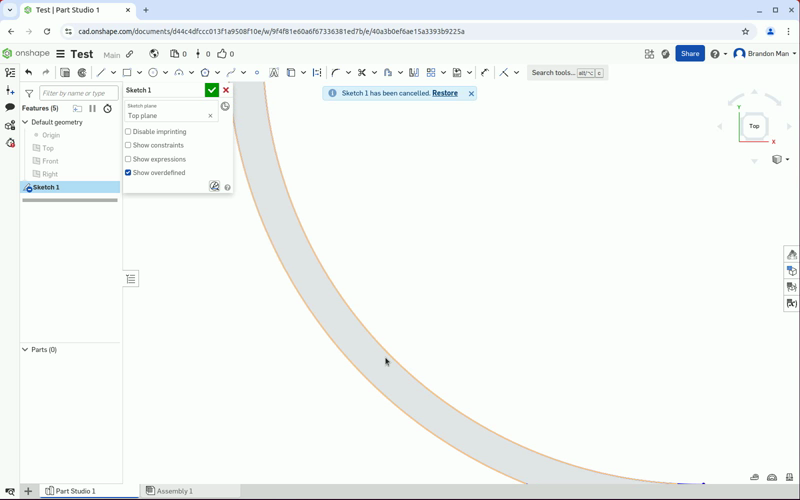
scroll(6)
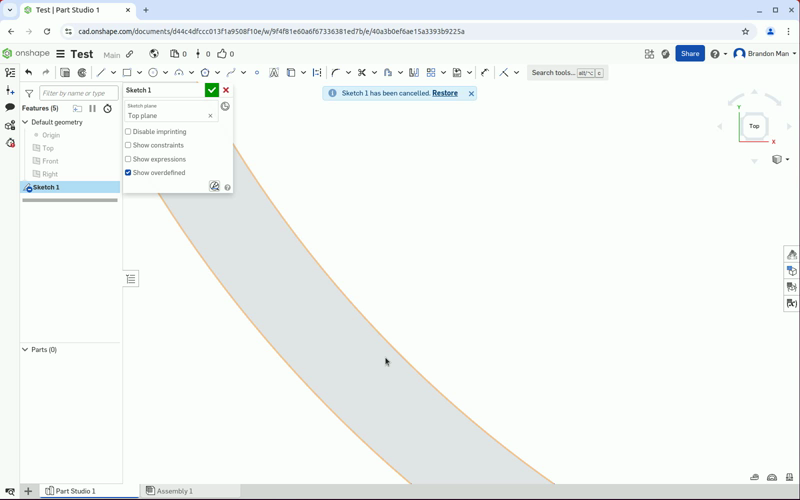
click(385, 357)
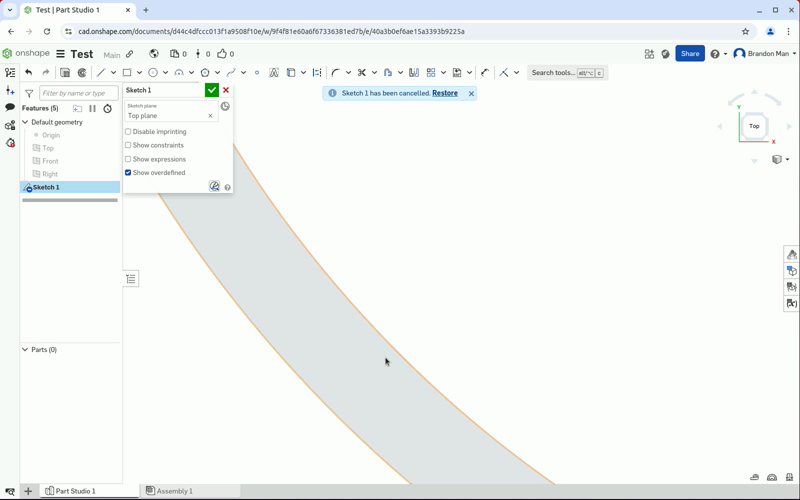
scroll(-6)
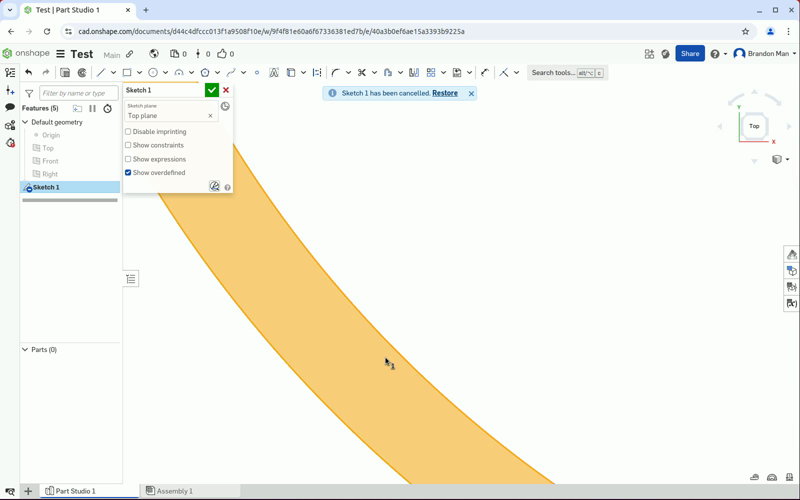
scroll(-6)
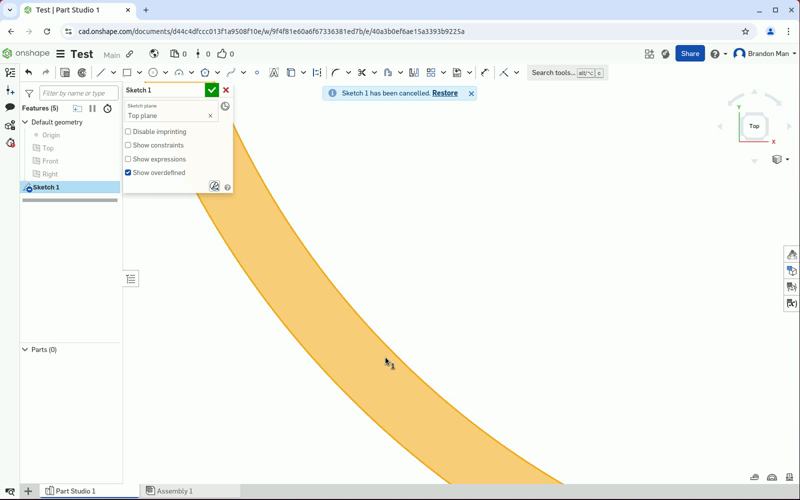
scroll(-6)
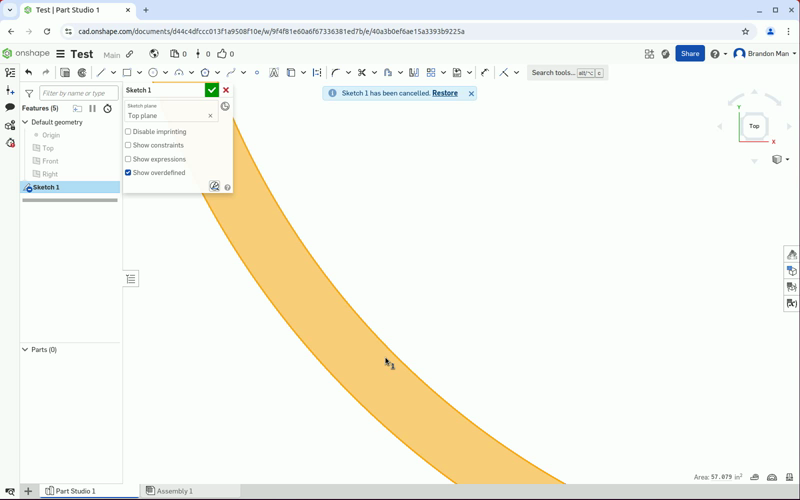
scroll(-6)
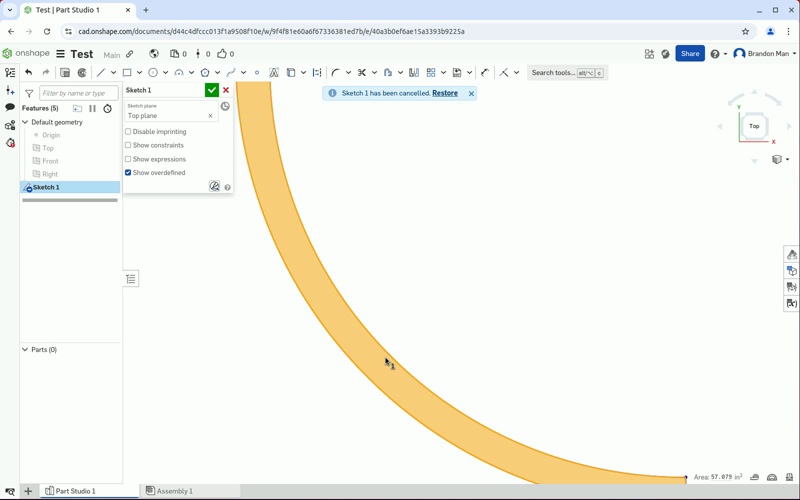
scroll(-6)
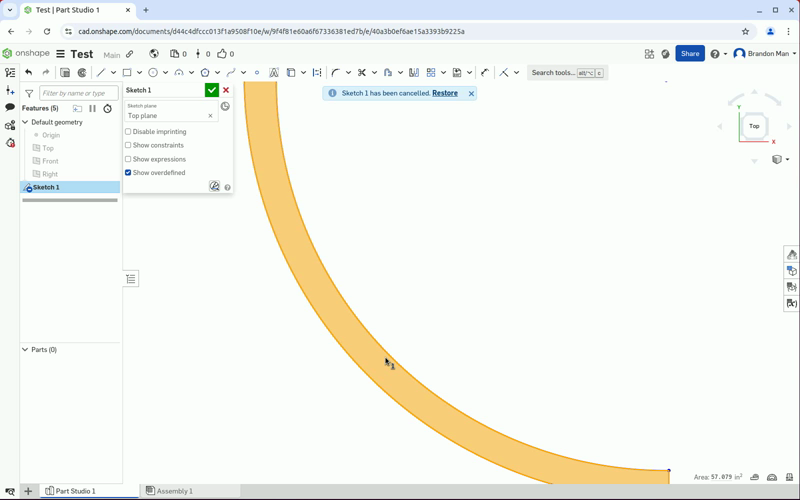
scroll(-6)
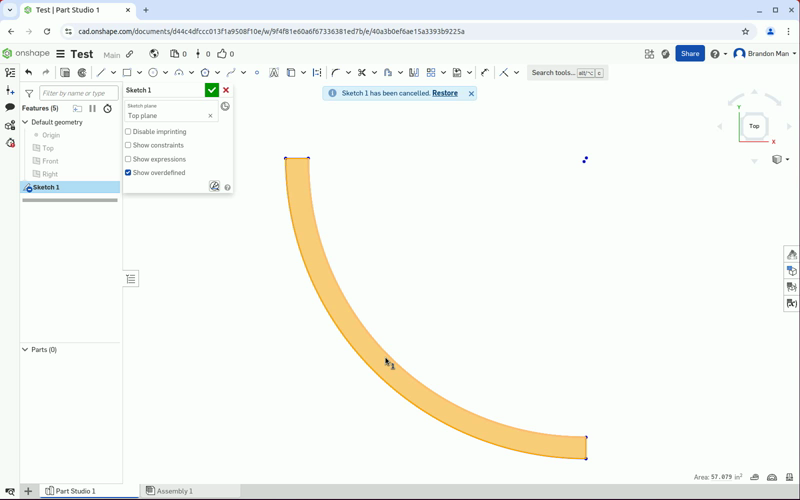
scroll(-6)
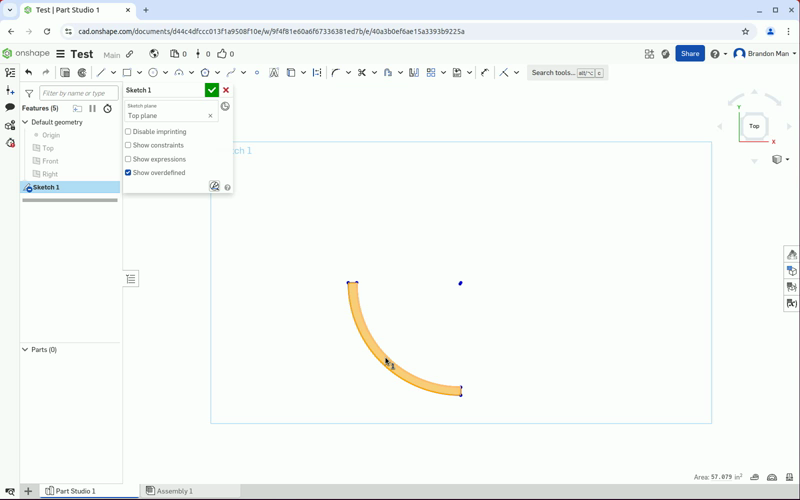
mouse_move(73, 352)
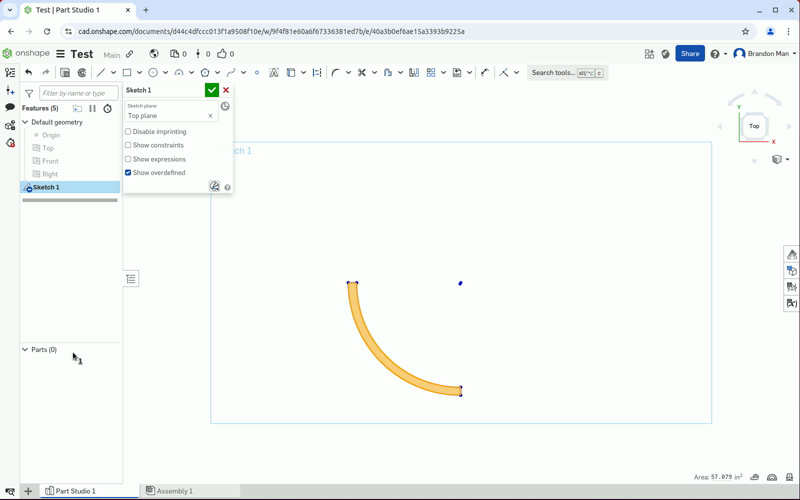
key(shift+y)
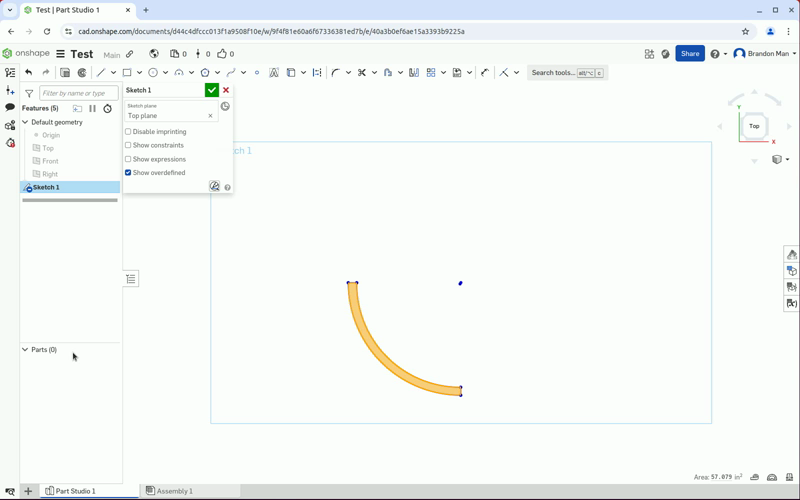
key(shift+e)
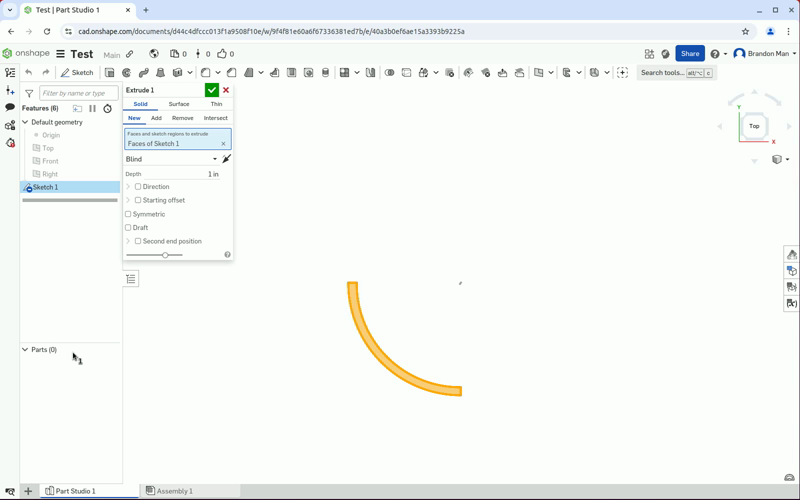
mouse_move(143, 106)
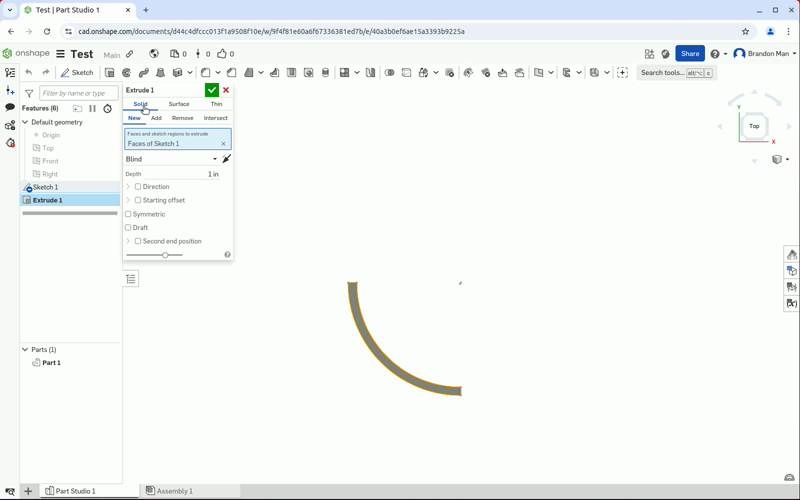
click(143, 106)
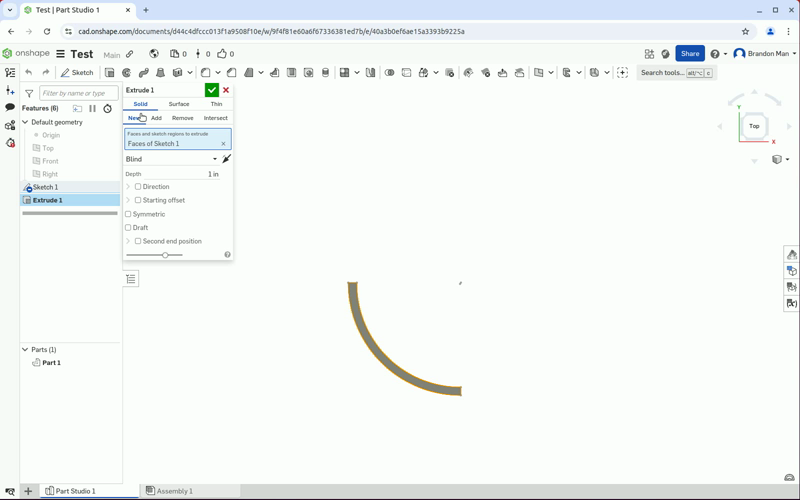
mouse_move(137, 120)
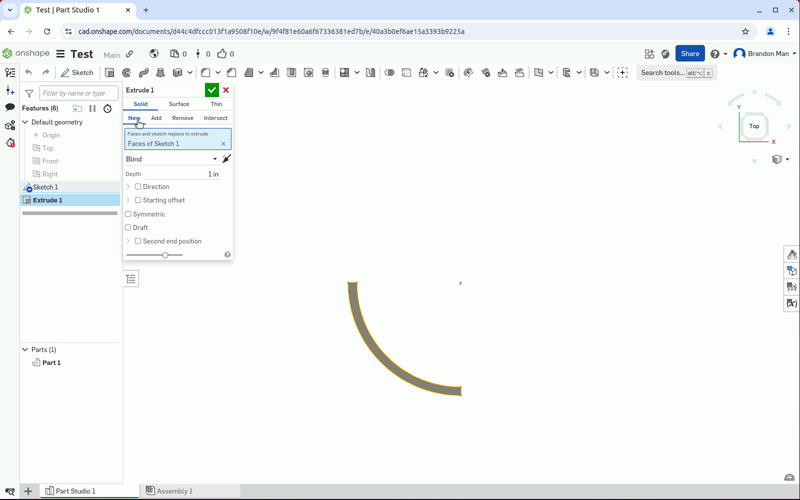
click(137, 120)
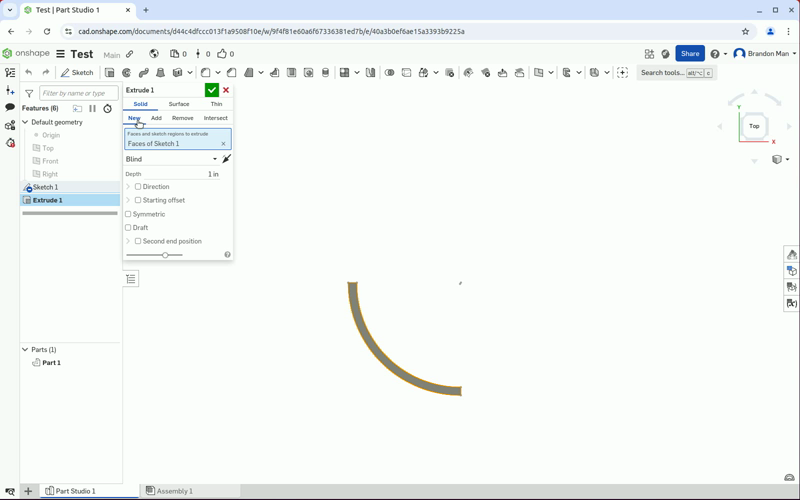
key(tab, 4)
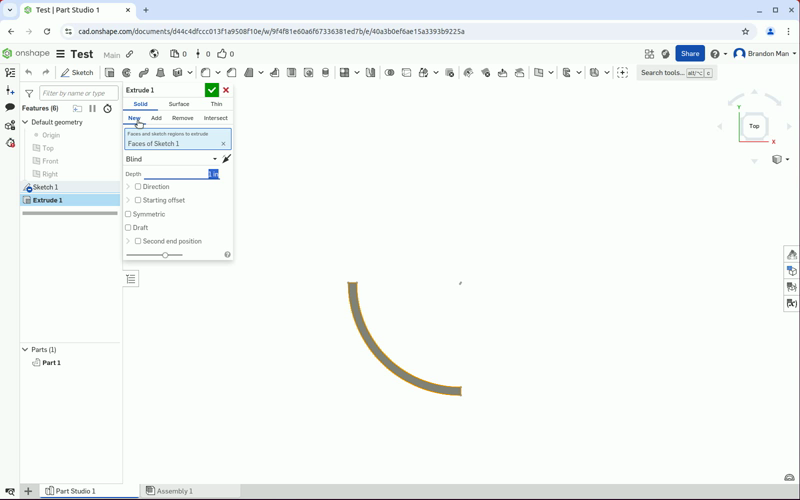
text(0.722)
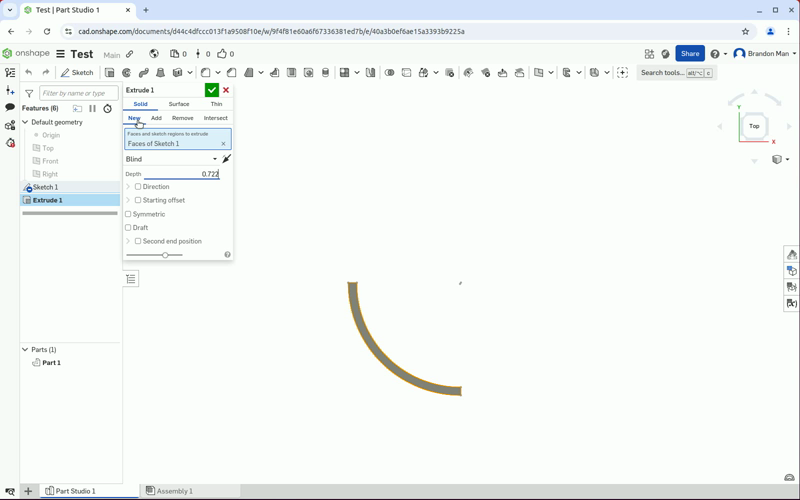
key(enter)
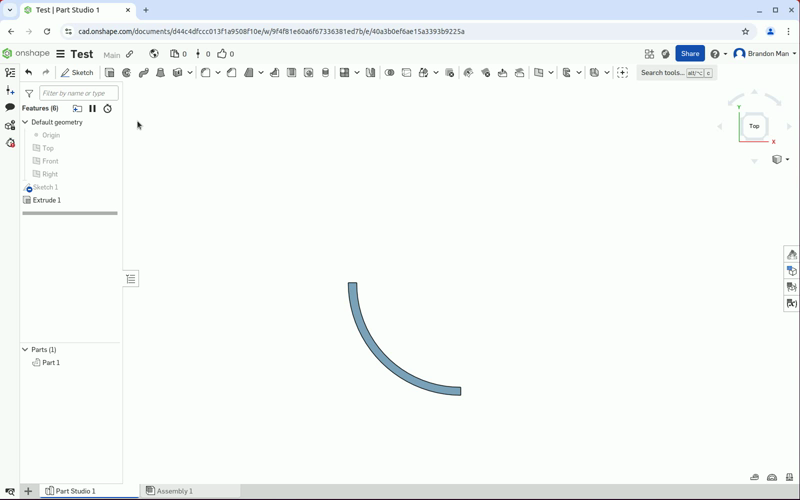
key(shift+h)
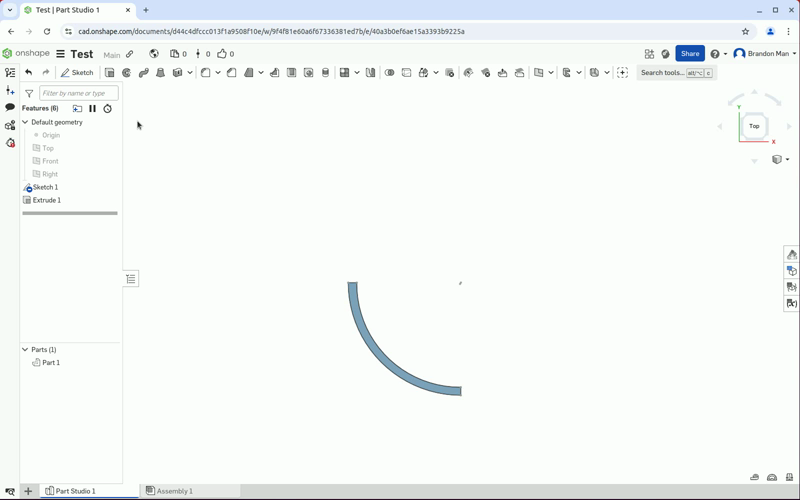
key(shift+h)
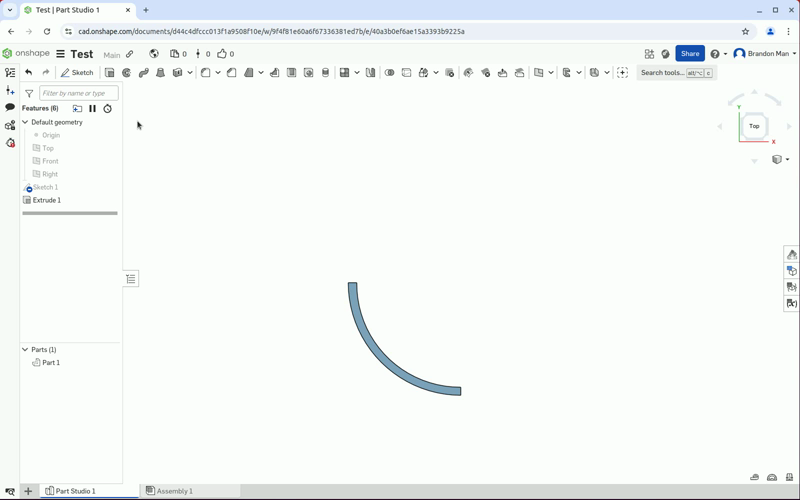
mouse_move(73, 189)
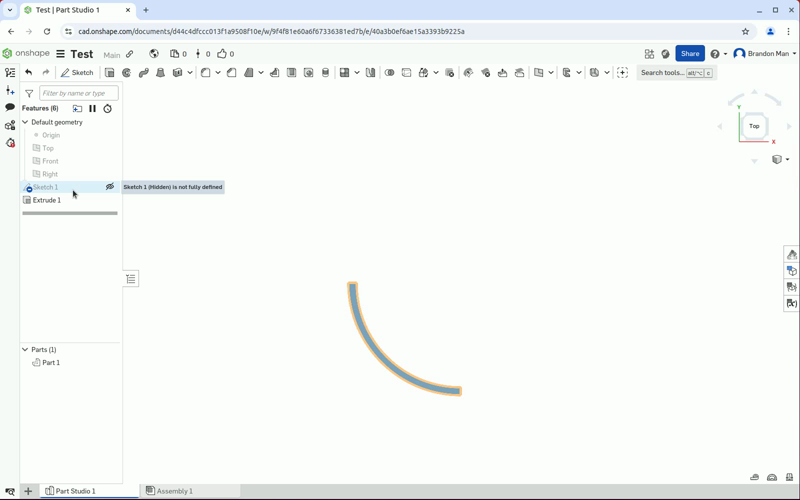
click(73, 189)
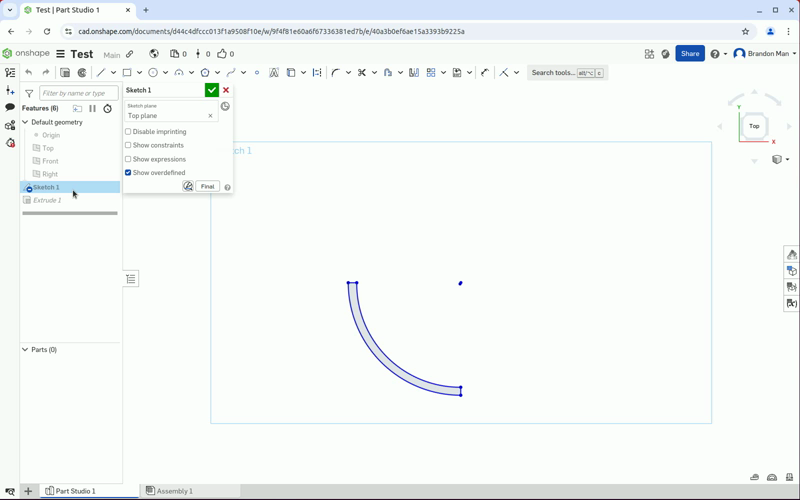
mouse_move(229, 92)
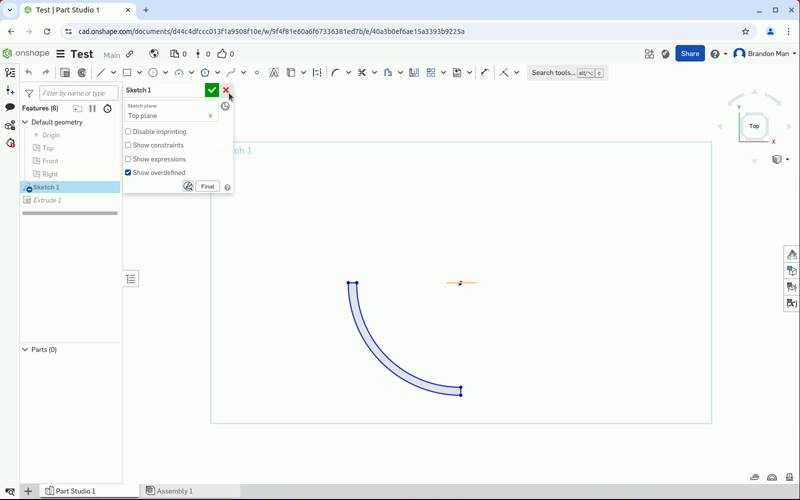
click(229, 92)
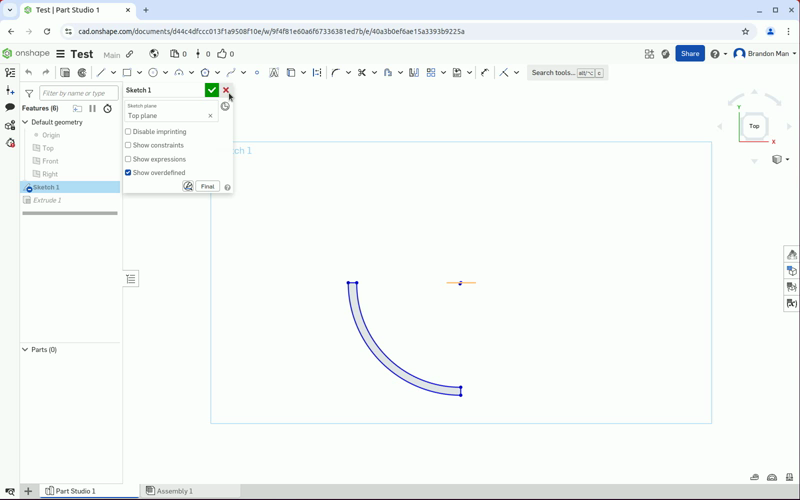
key(shift+s)
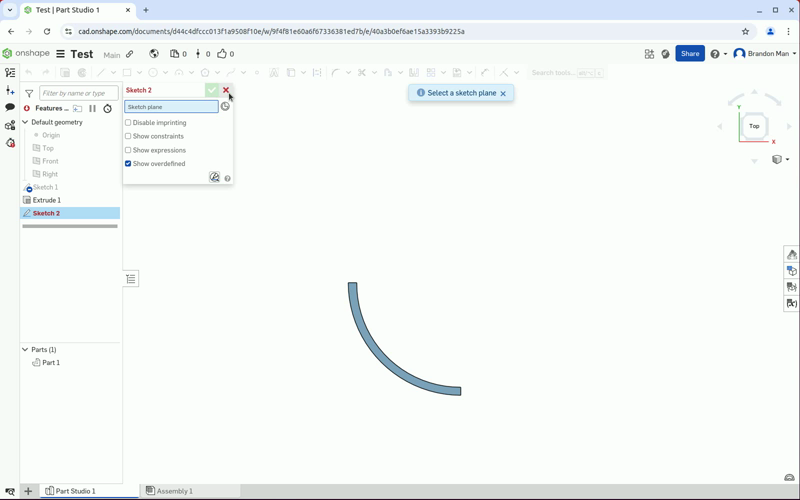
mouse_move(73, 150)
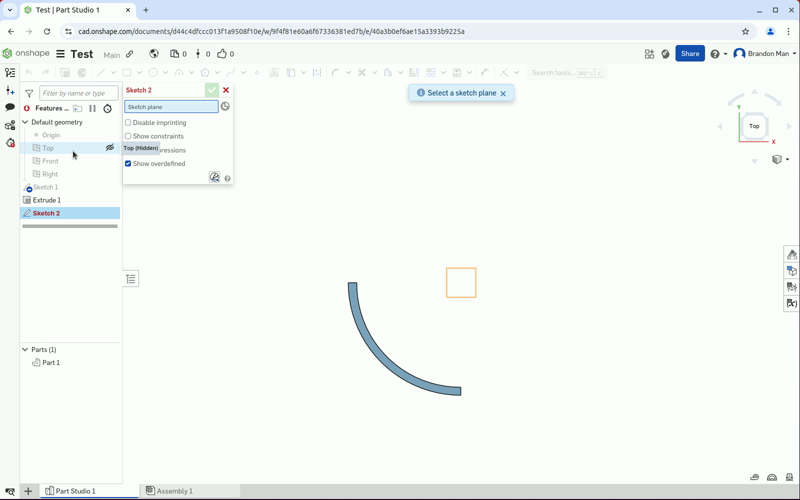
click(73, 150)
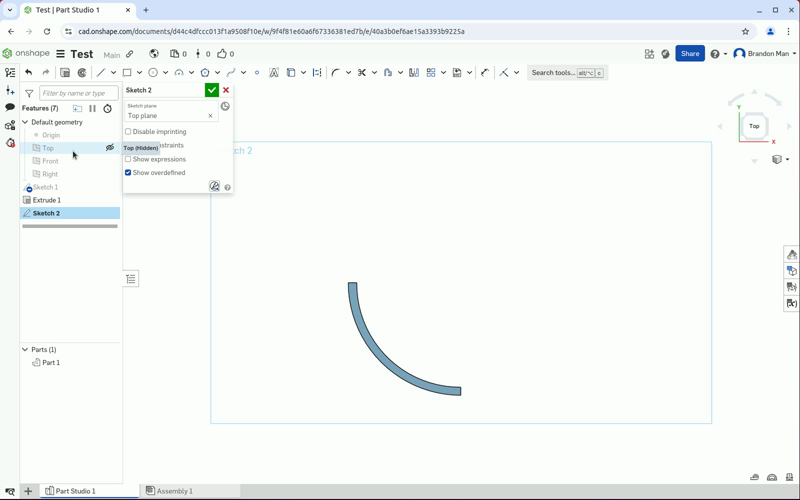
mouse_move(73, 352)
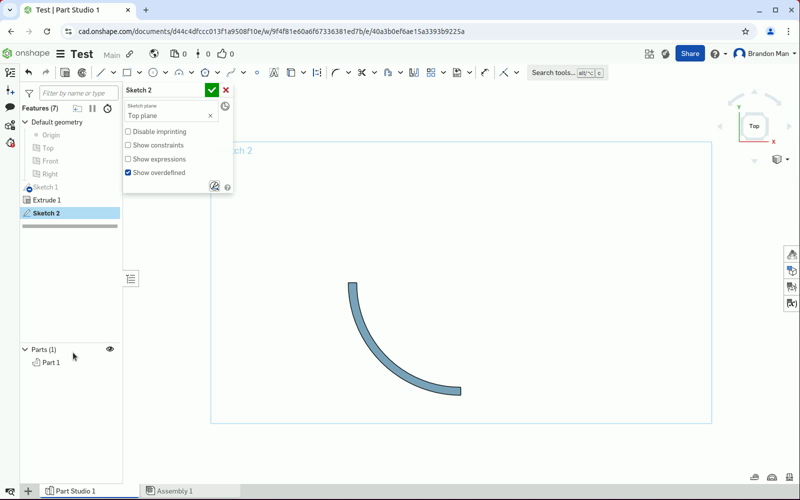
key(y)
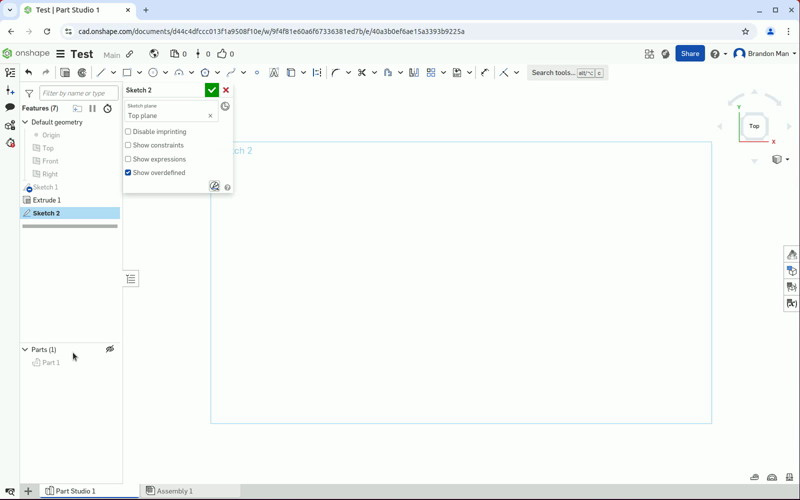
key(l)
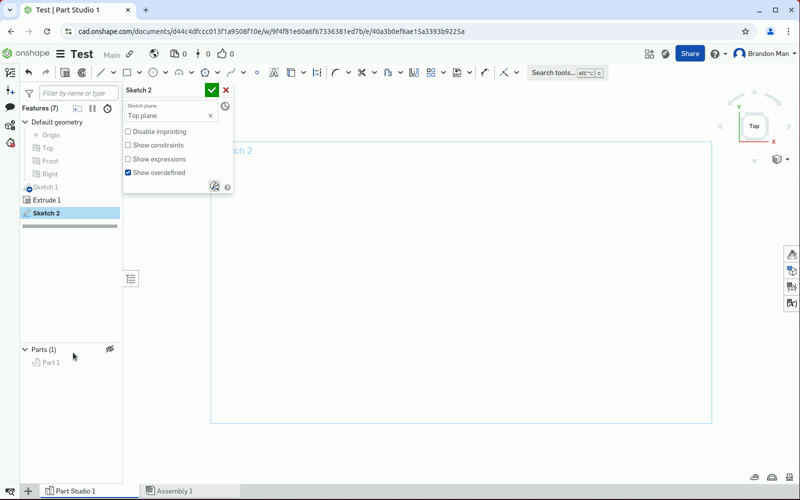
key_down(shift)
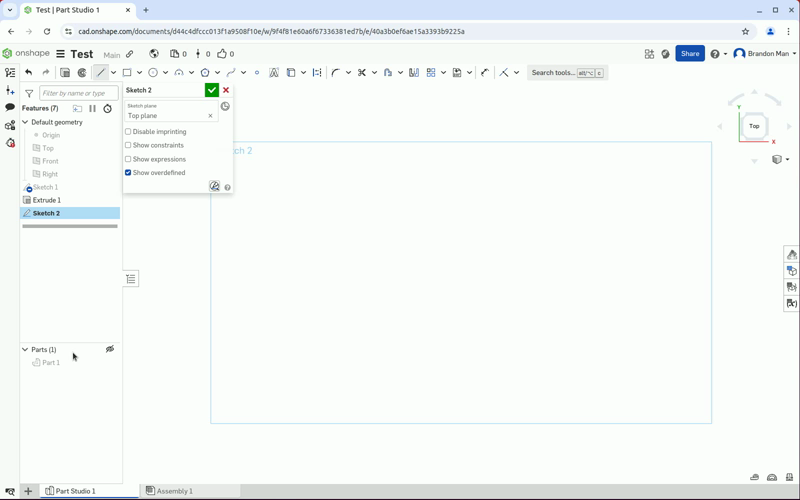
mouse_move(348, 282)
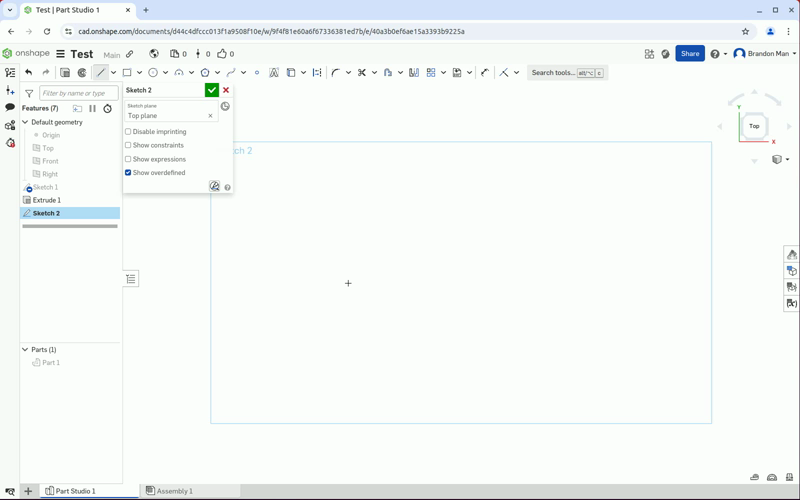
click(348, 282)
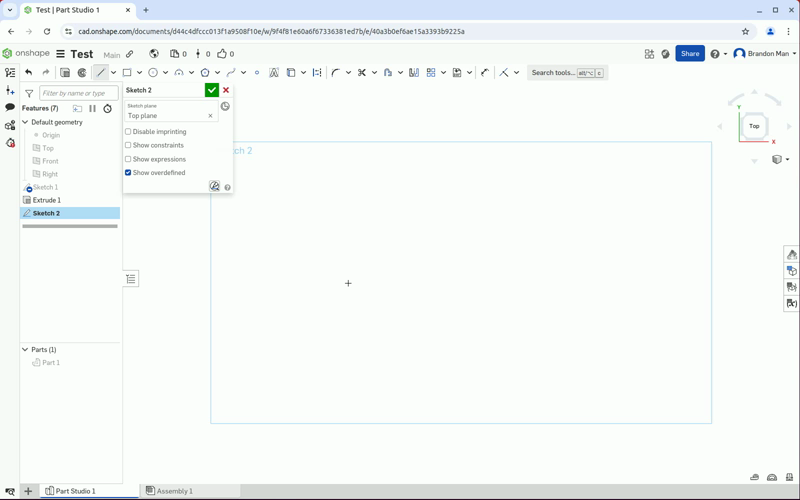
key_up(shift)
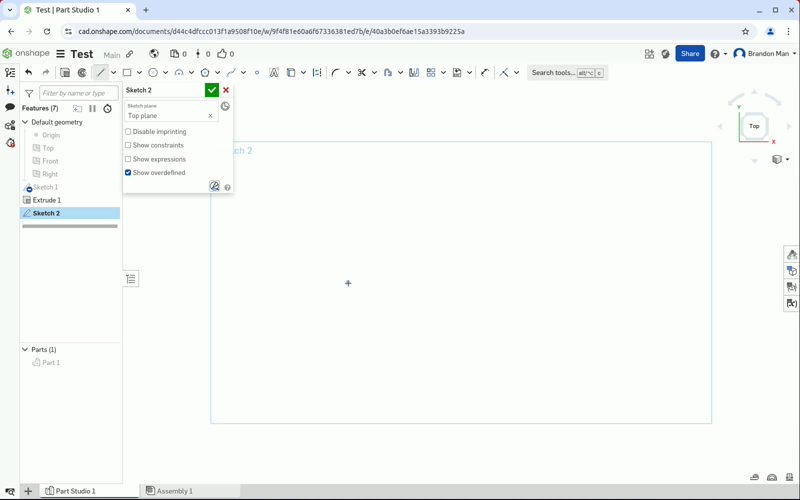
key_down(shift)
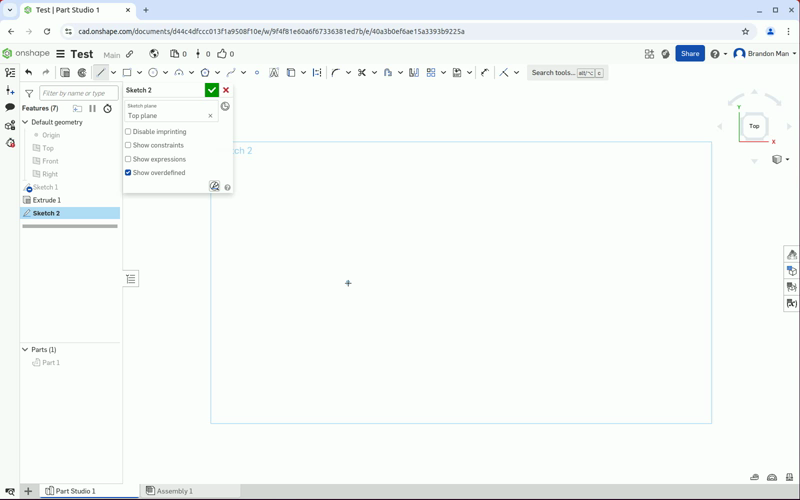
mouse_move(378, 282)
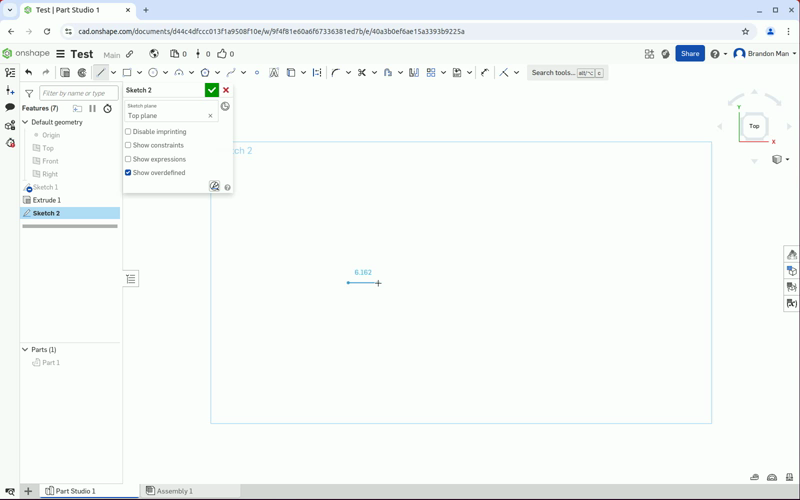
mouse_move(356, 282)
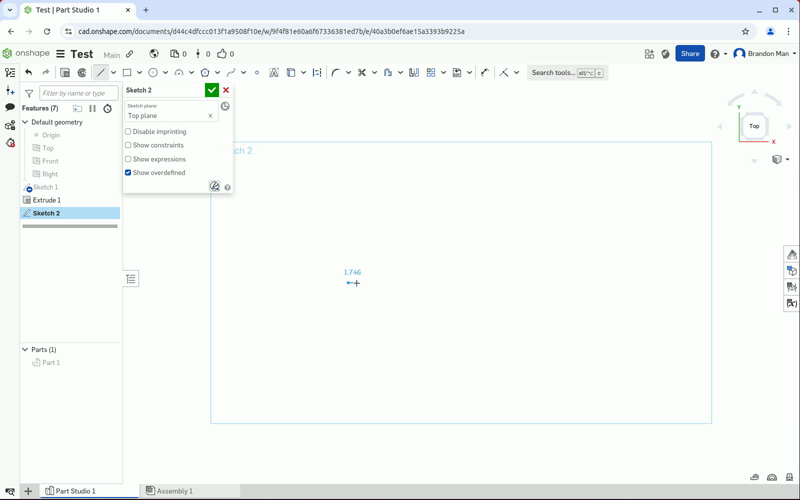
click(356, 282)
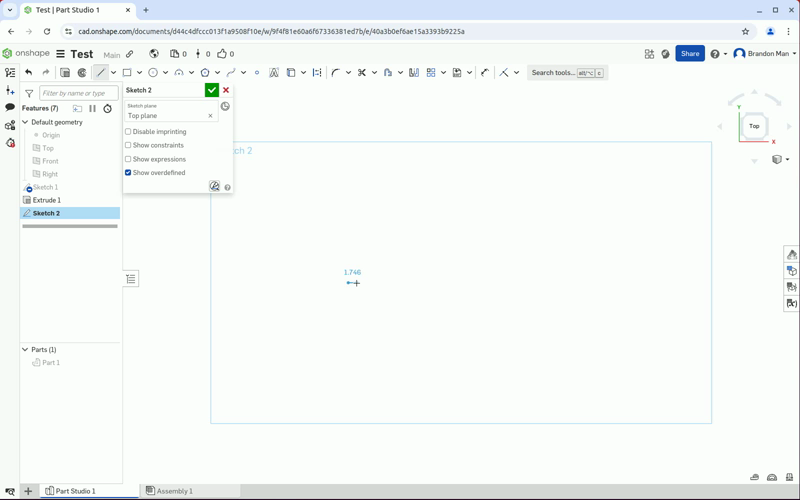
key_up(shift)
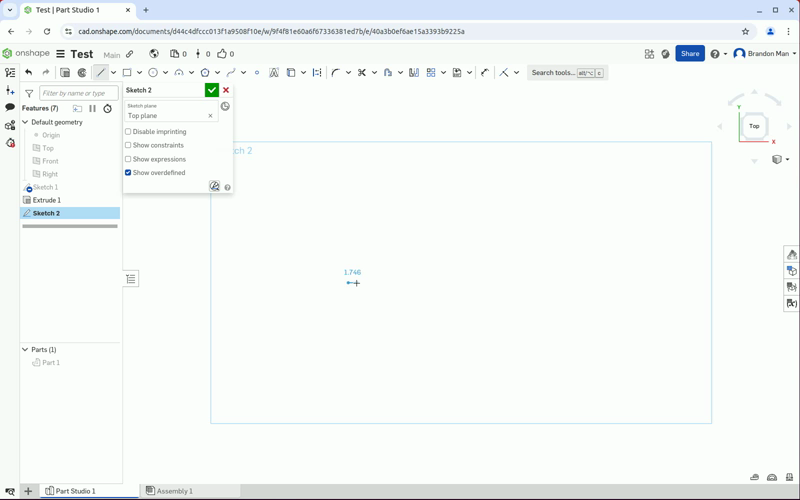
key(esc)
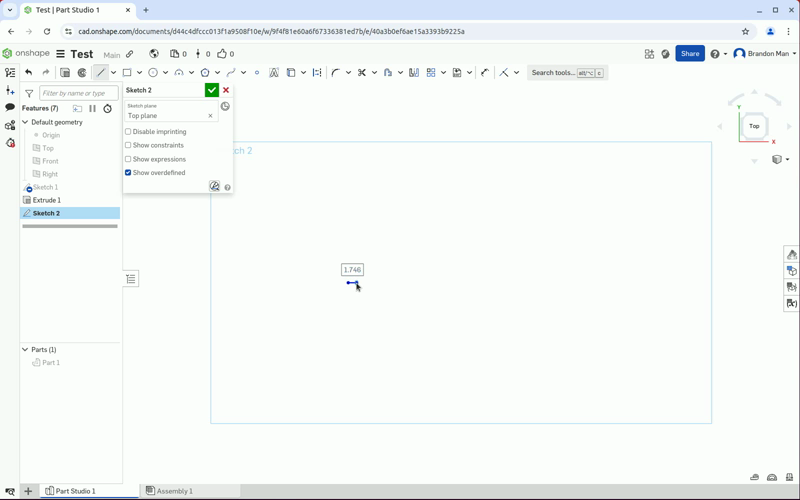
key(a)
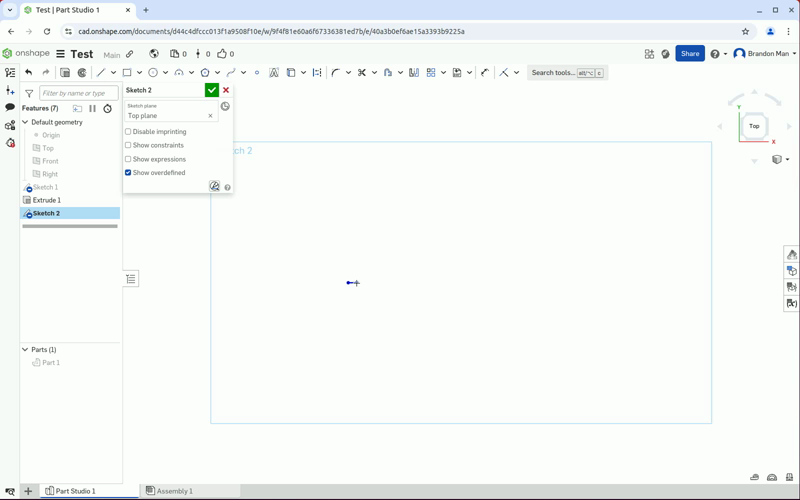
mouse_move(356, 282)
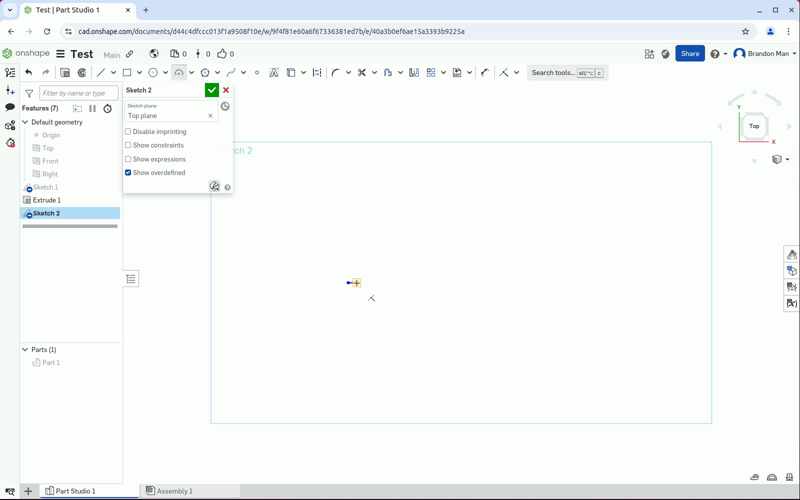
click(356, 282)
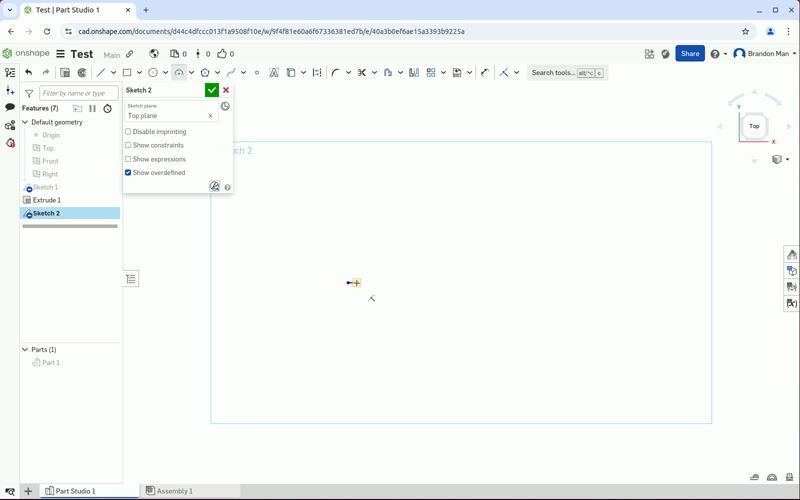
key_down(shift)
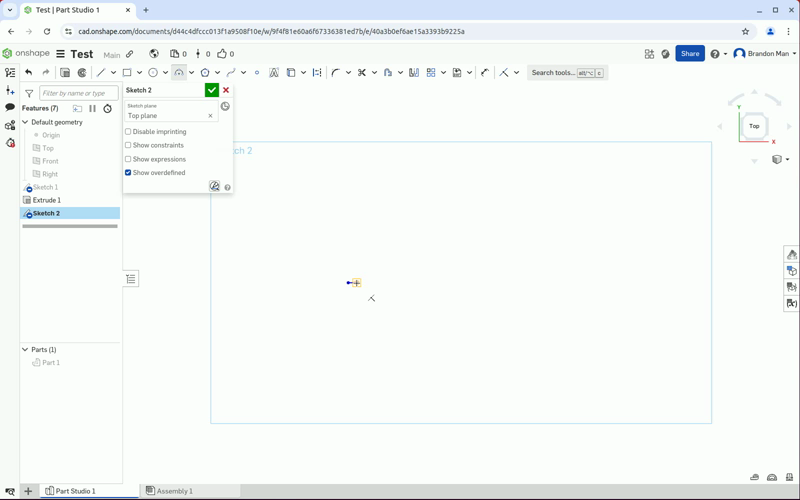
mouse_move(460, 178)
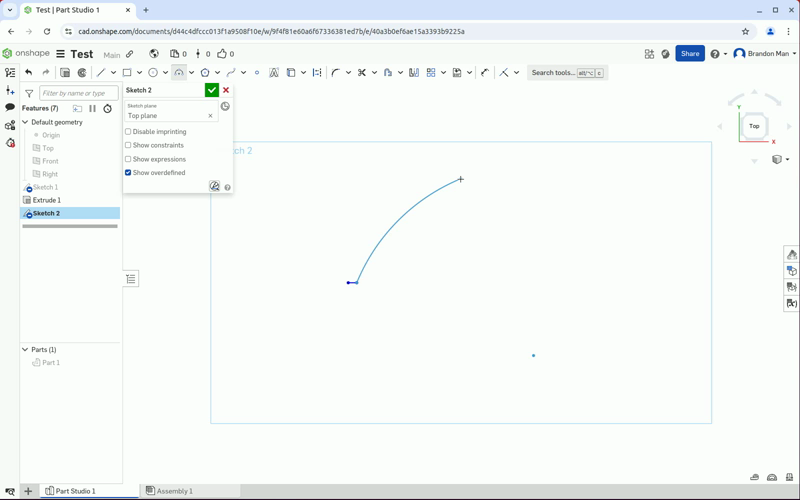
click(460, 178)
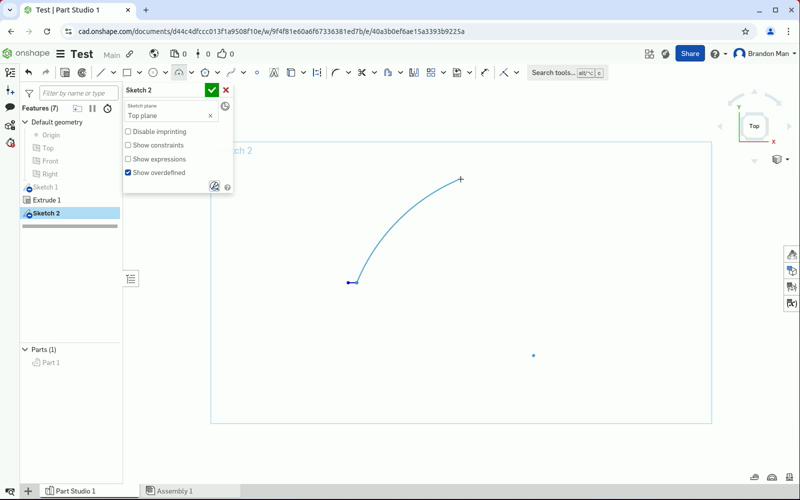
mouse_move(386, 209)
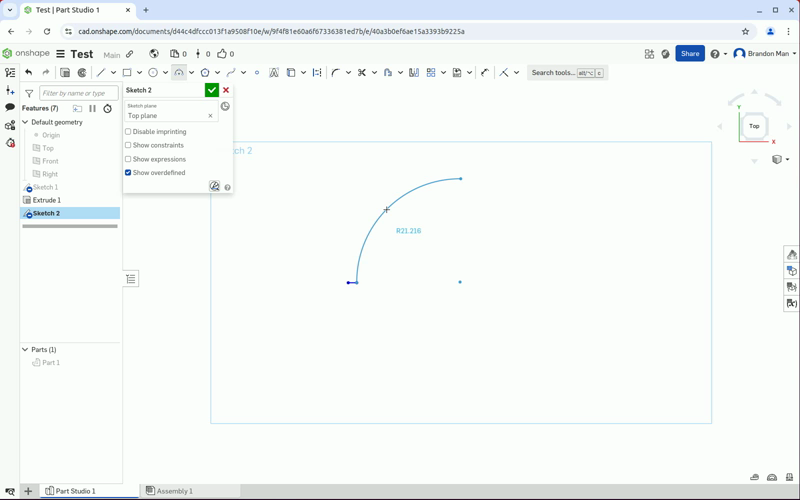
click(386, 209)
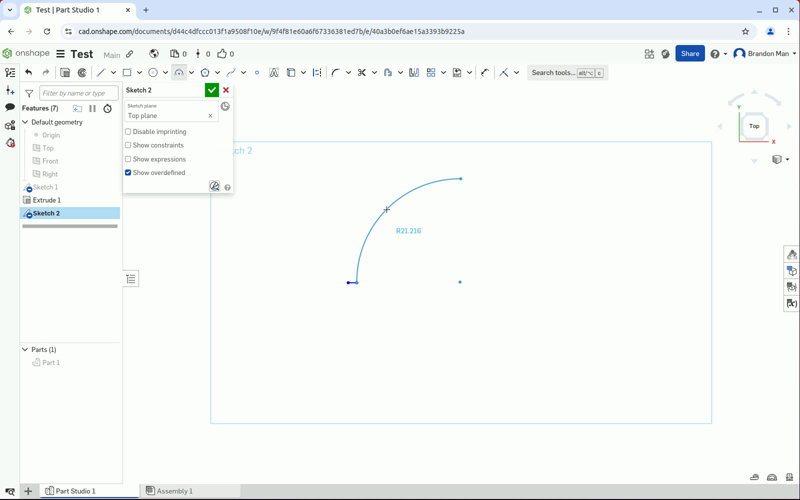
key_up(shift)
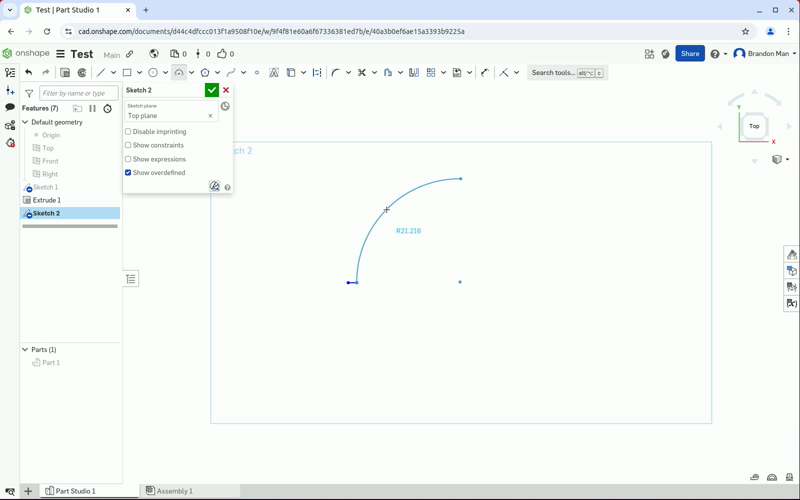
key(esc)
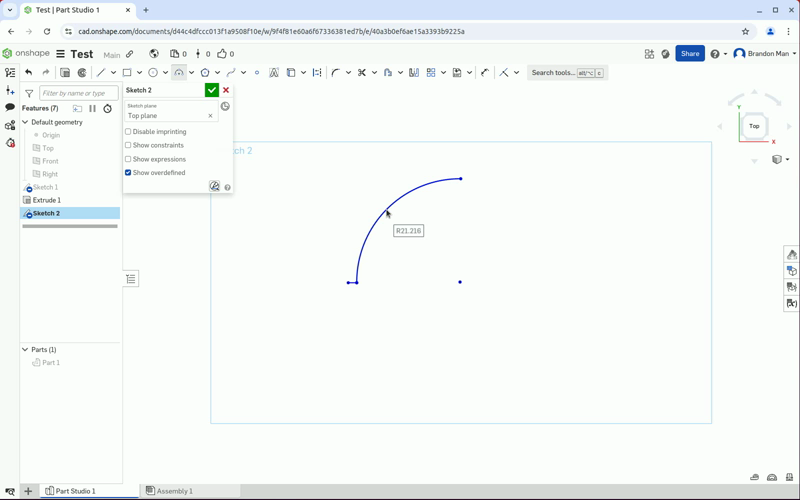
key(l)
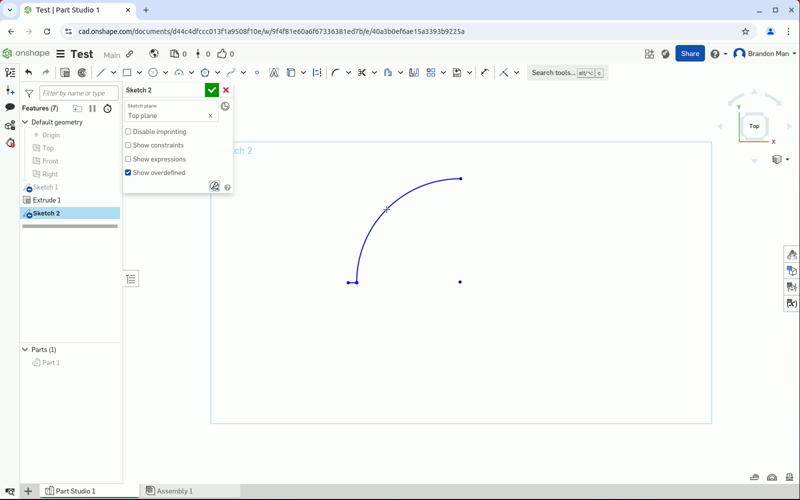
mouse_move(460, 178)
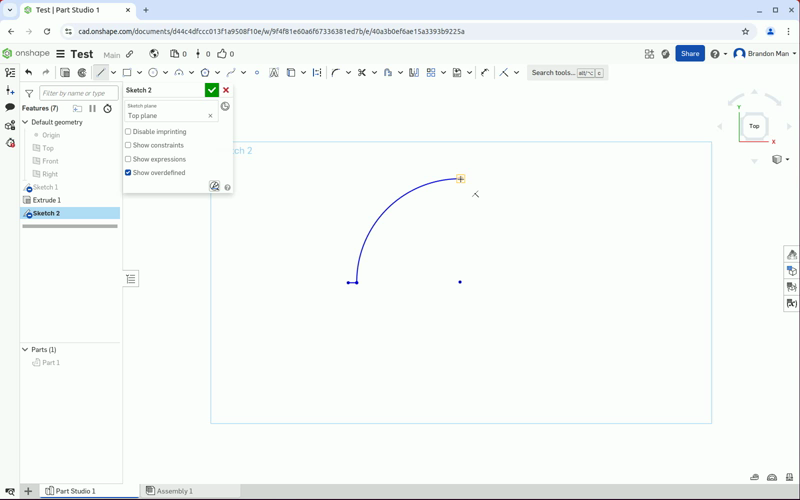
click(460, 178)
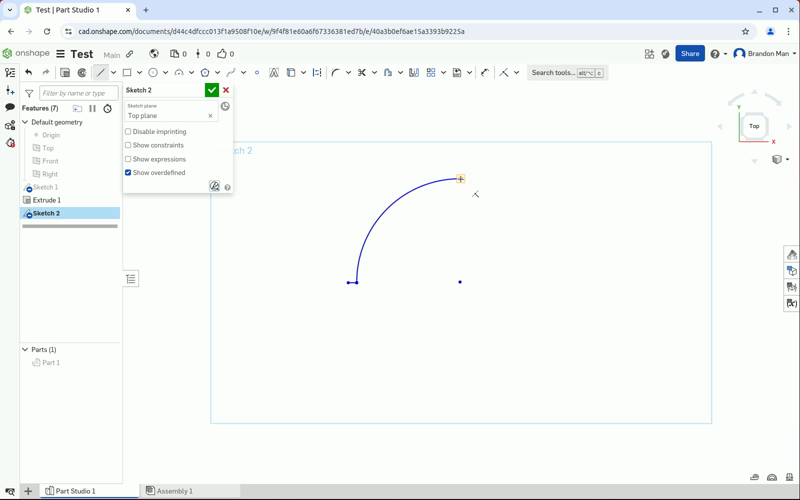
key_down(shift)
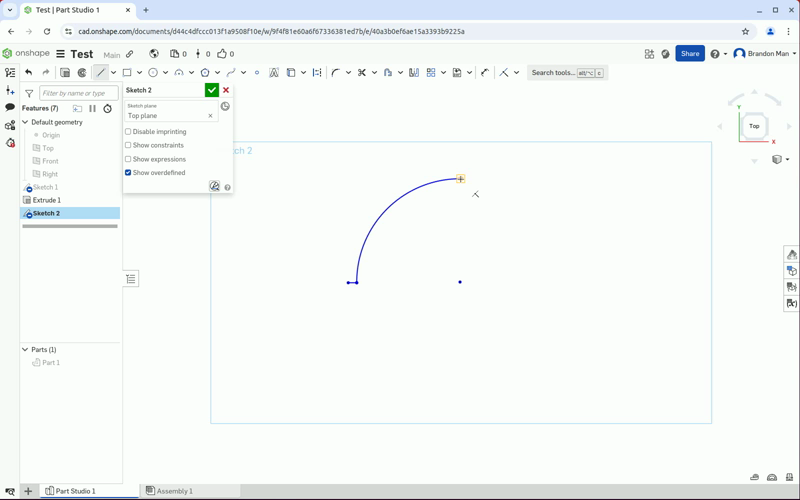
mouse_move(490, 178)
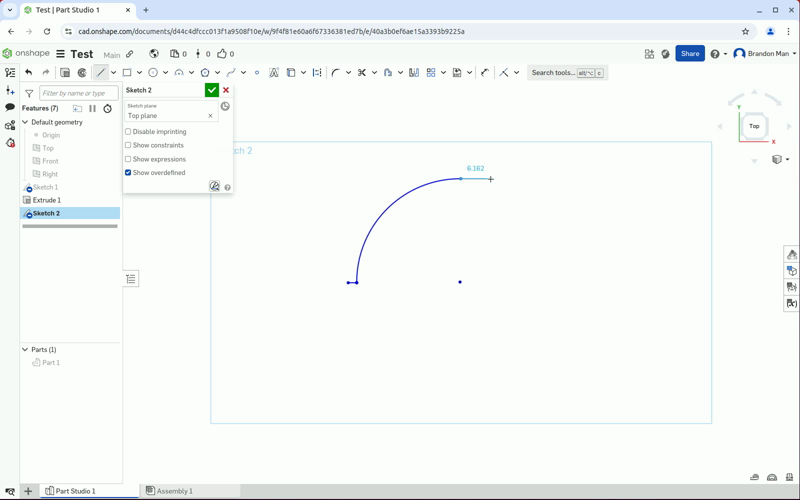
mouse_move(460, 170)
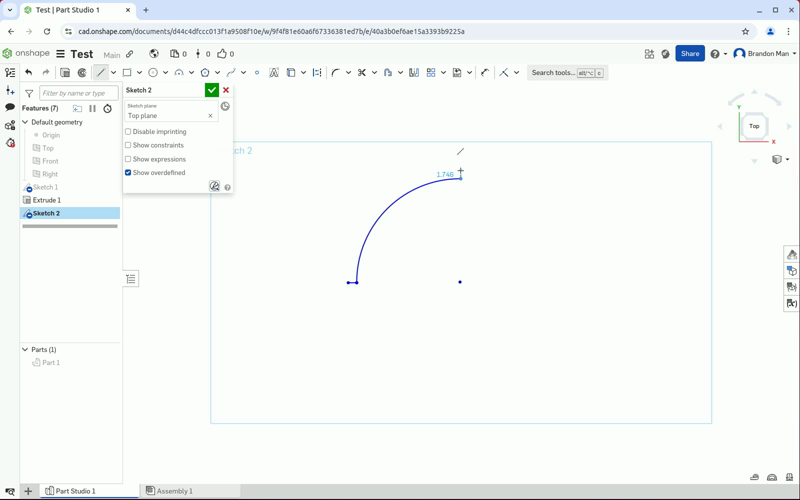
click(460, 170)
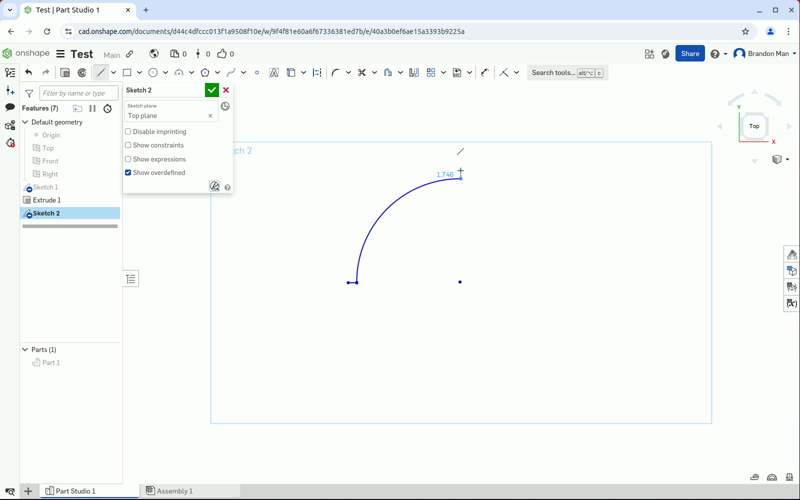
key_up(shift)
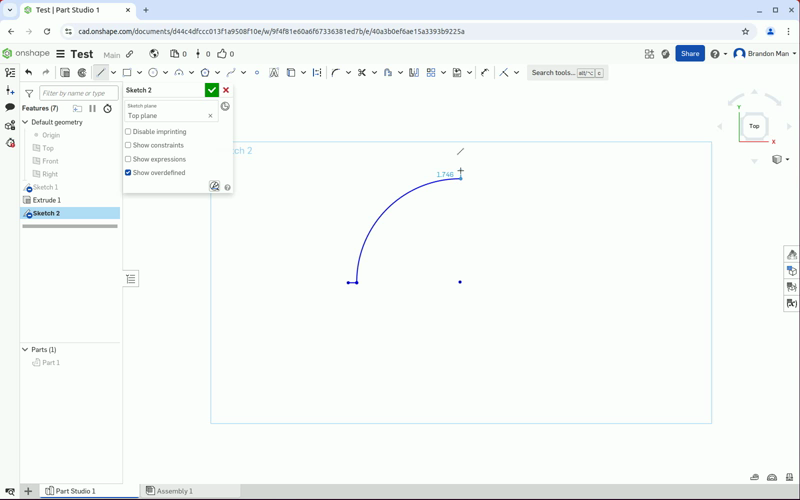
key(esc)
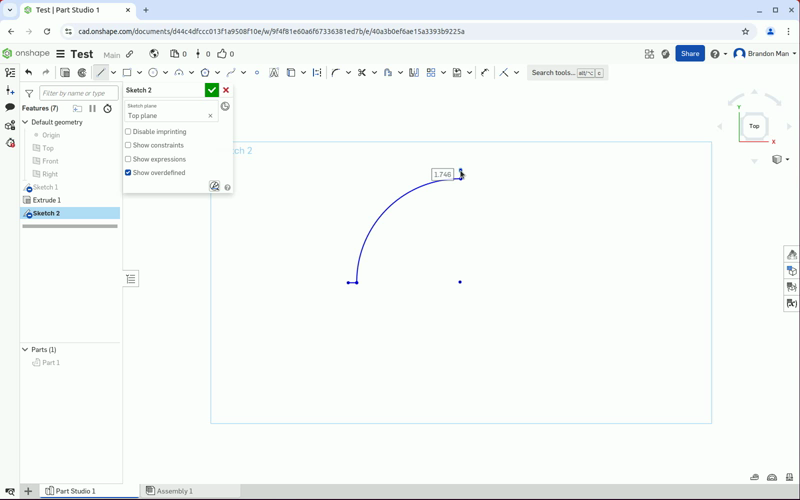
key(a)
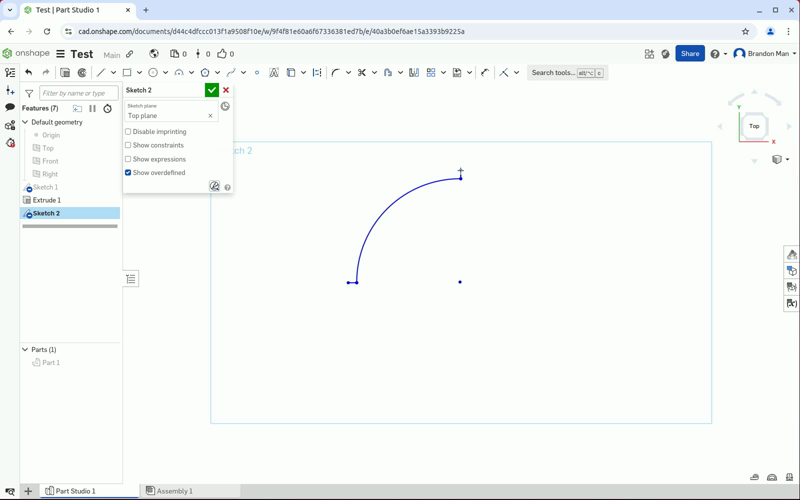
mouse_move(460, 170)
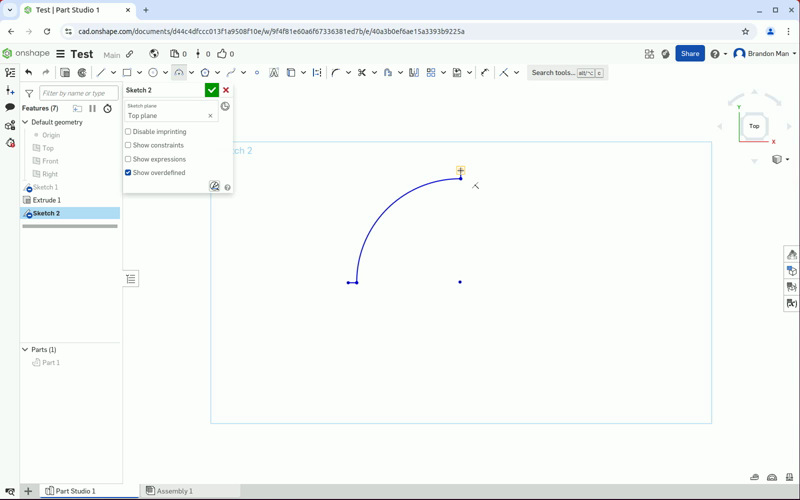
click(460, 170)
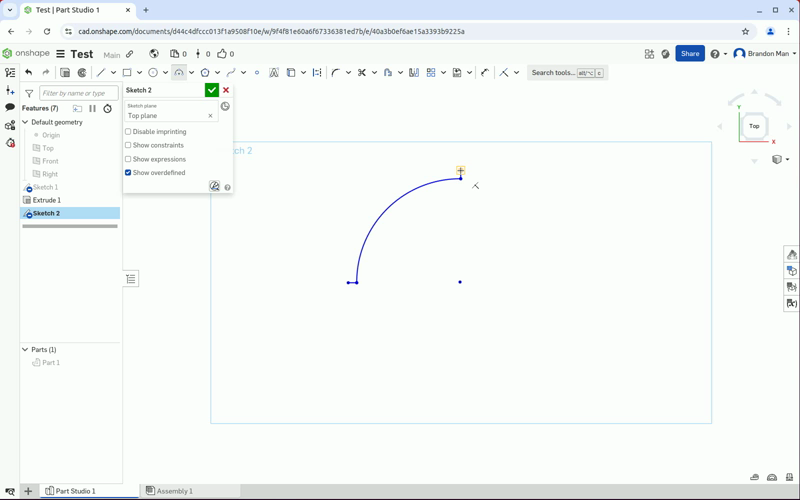
mouse_move(348, 282)
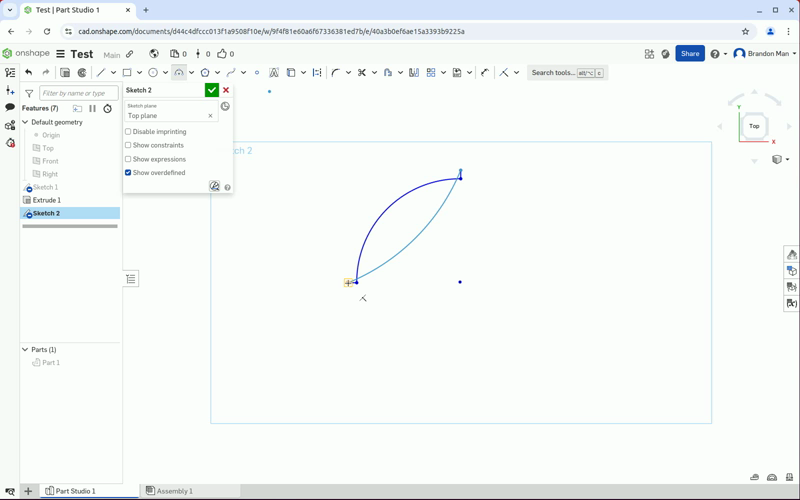
click(348, 282)
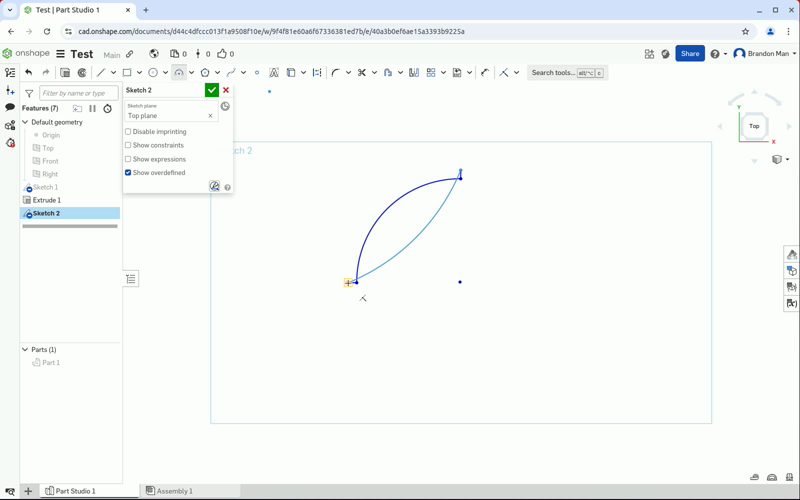
key_down(shift)
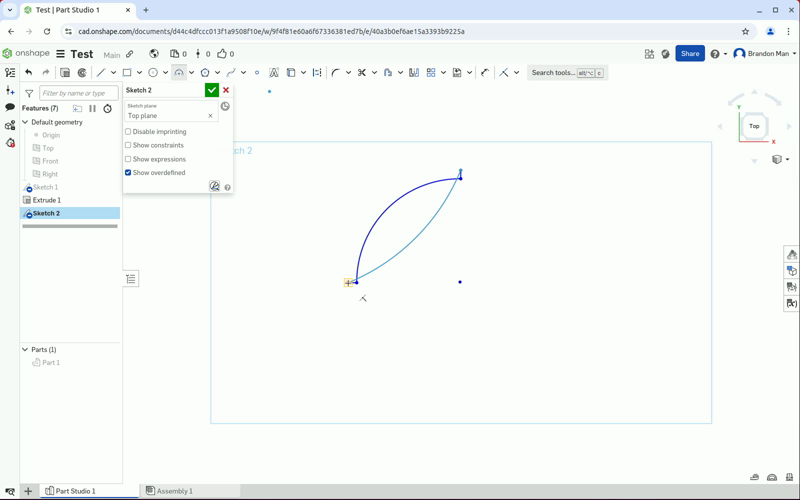
mouse_move(381, 203)
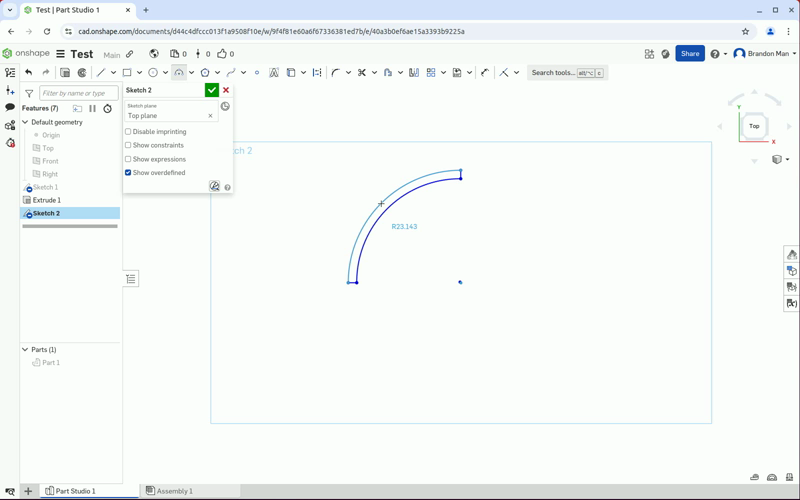
click(381, 203)
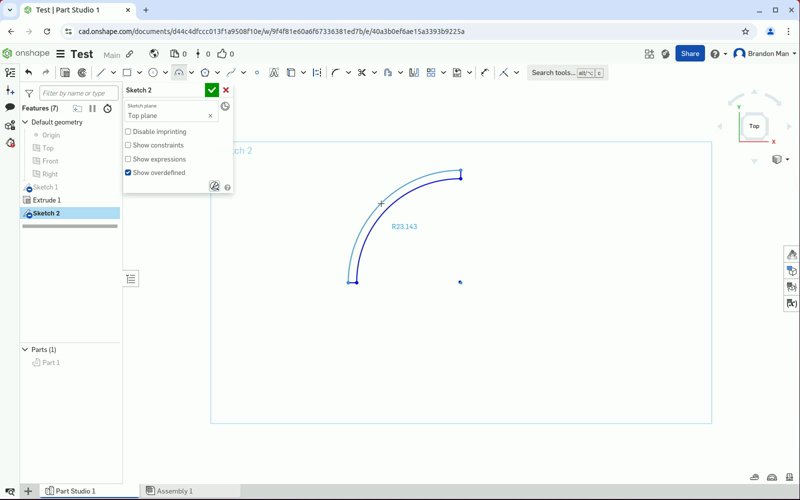
key_up(shift)
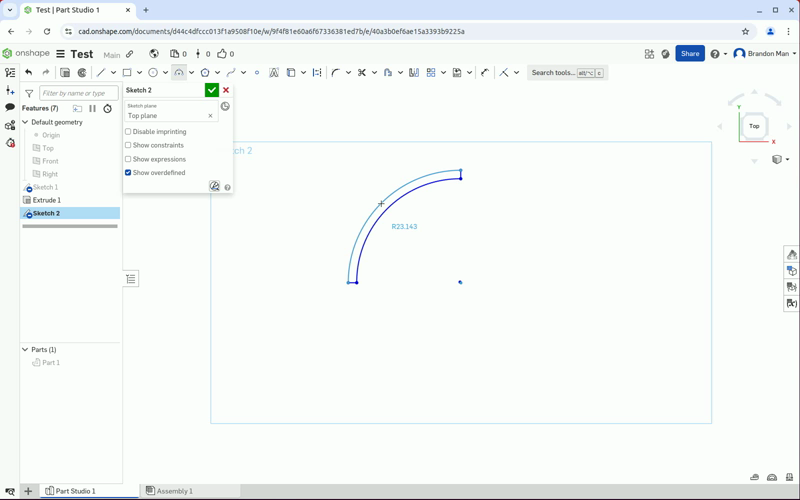
key(esc)
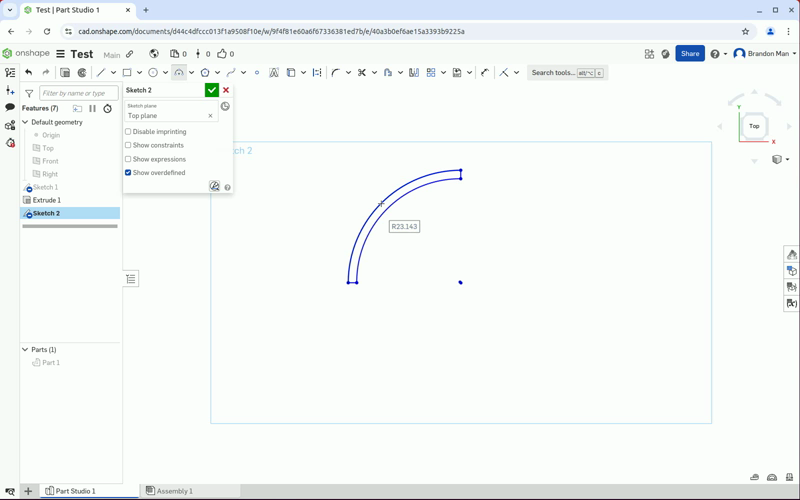
mouse_move(456, 174)
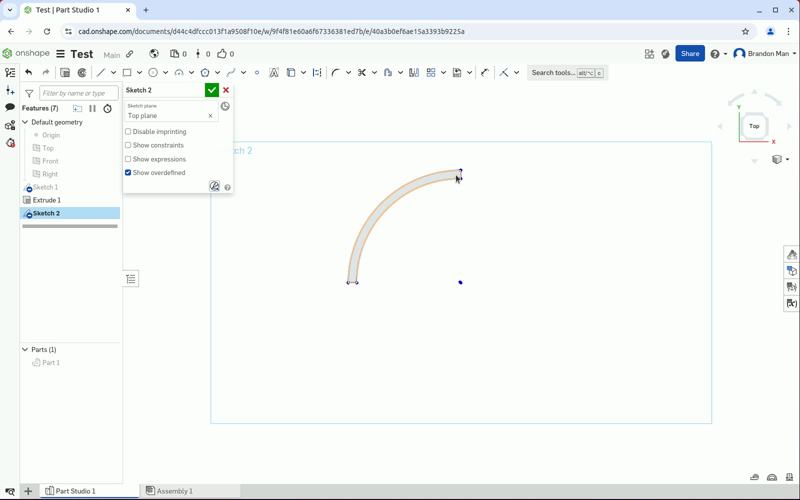
scroll(6)
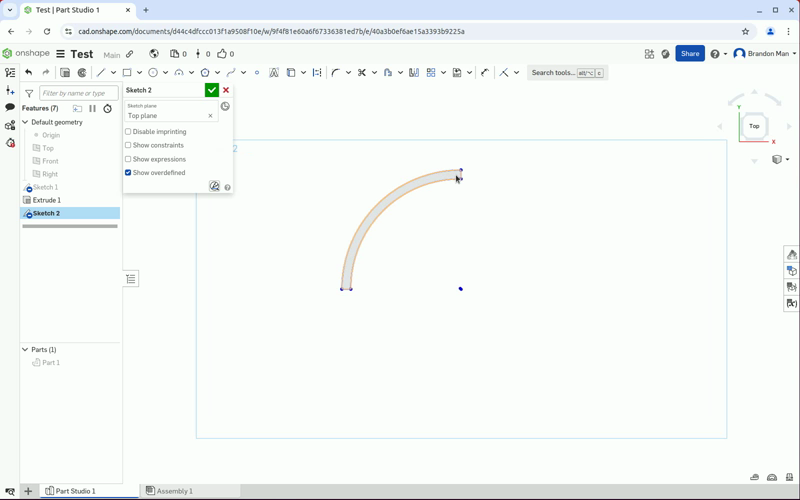
scroll(6)
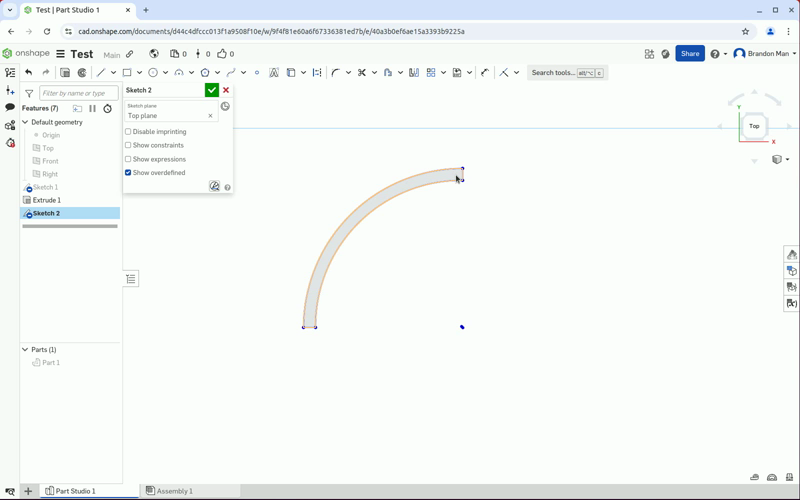
scroll(6)
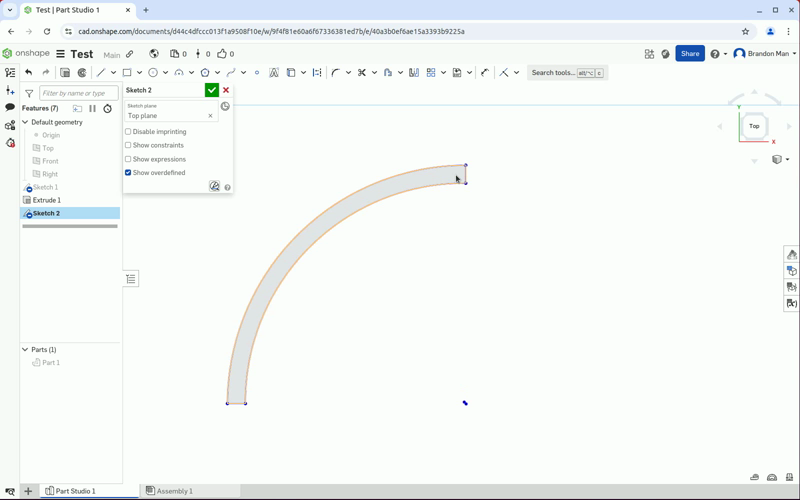
scroll(6)
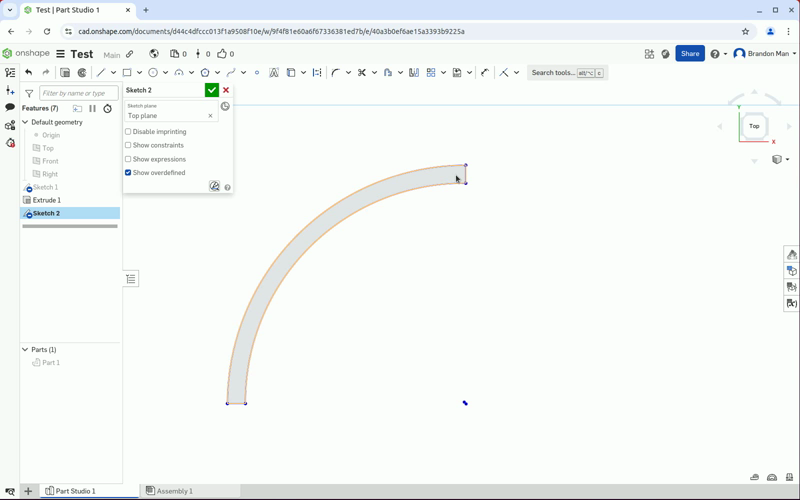
scroll(6)
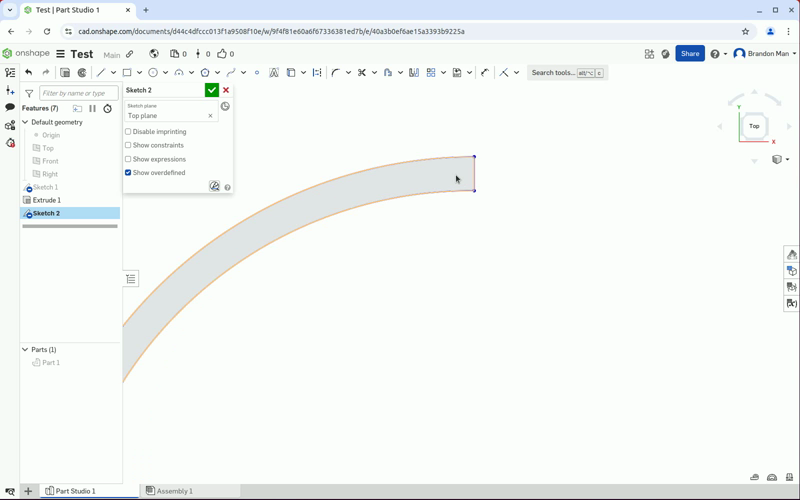
scroll(6)
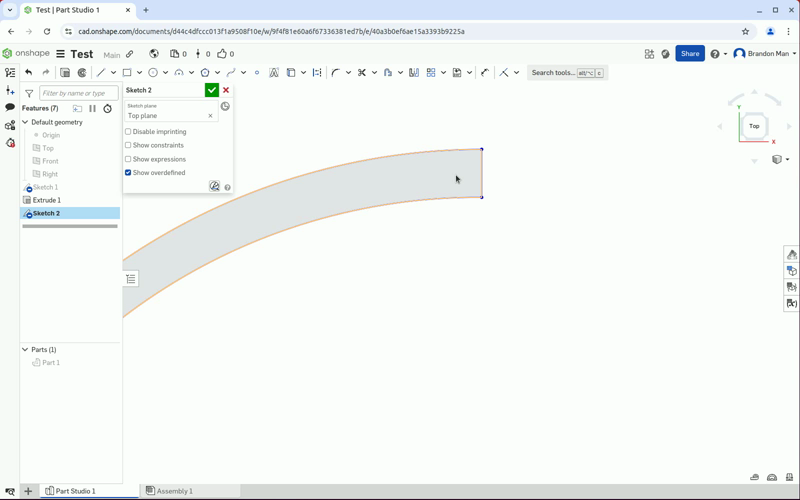
scroll(6)
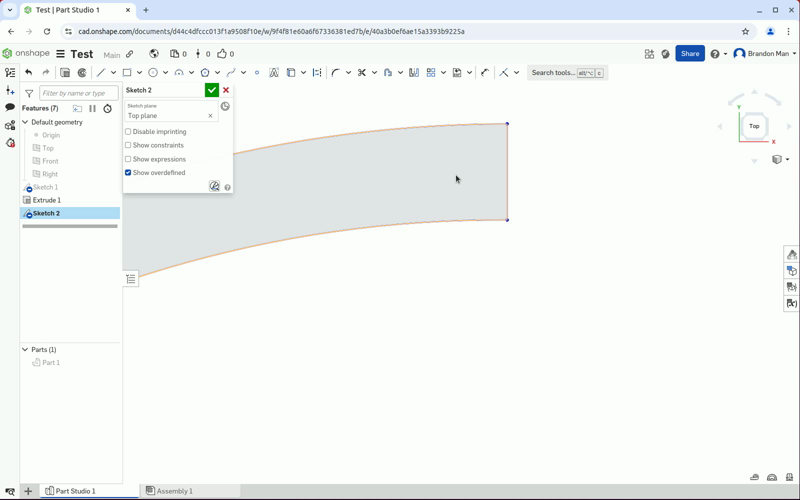
click(456, 174)
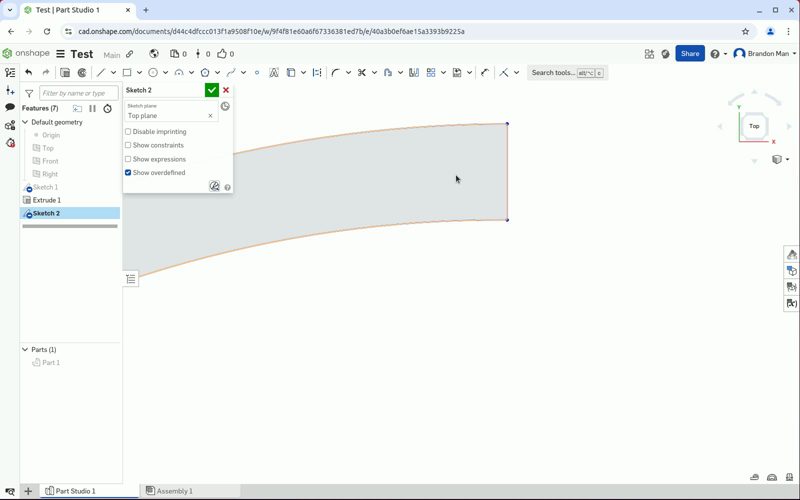
scroll(-6)
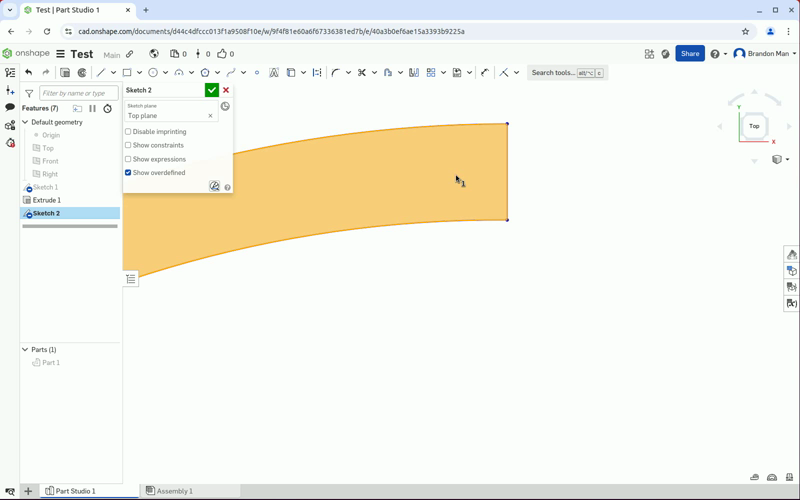
scroll(-6)
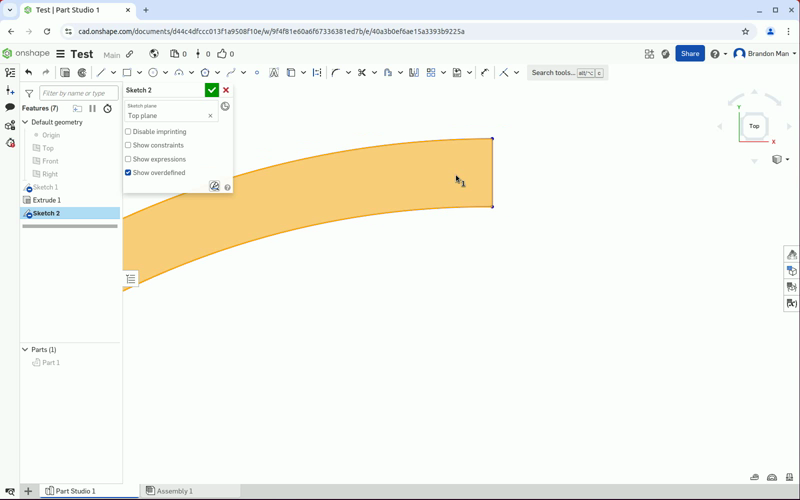
scroll(-6)
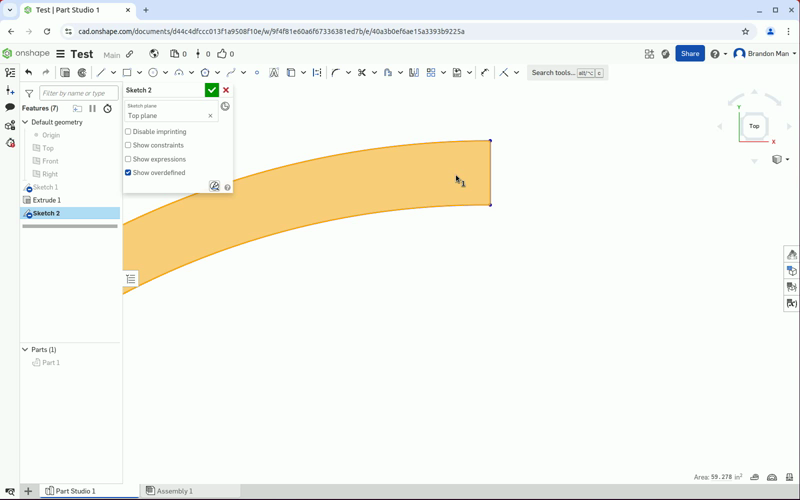
scroll(-6)
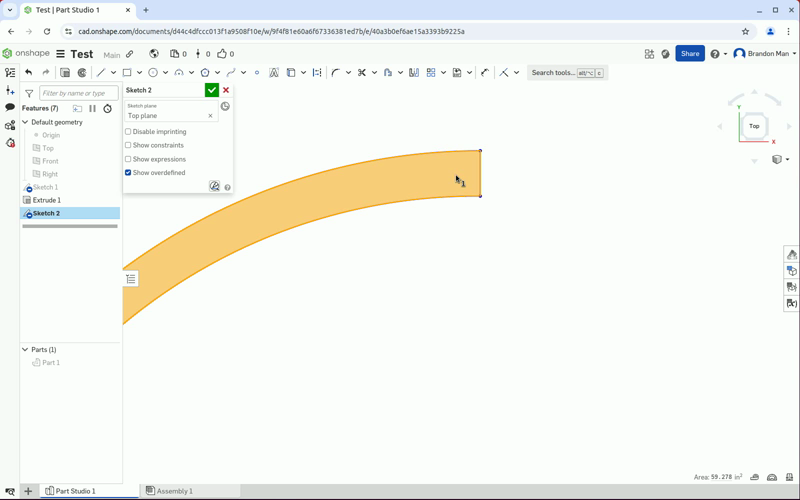
scroll(-6)
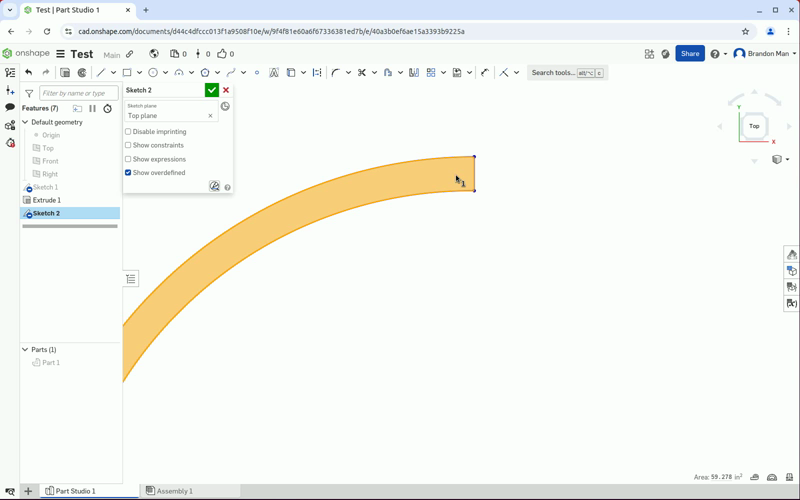
scroll(-6)
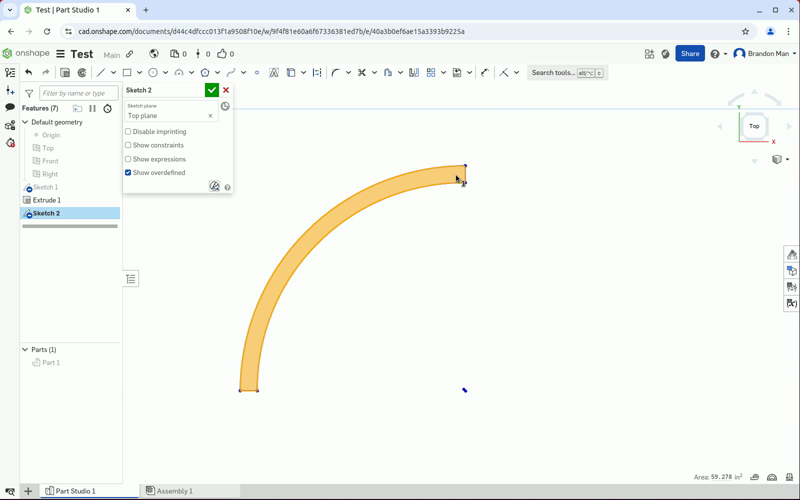
scroll(-6)
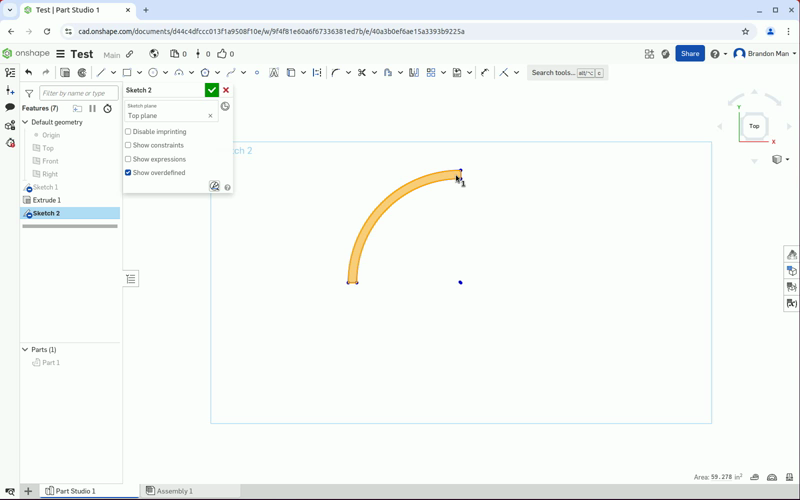
mouse_move(73, 352)
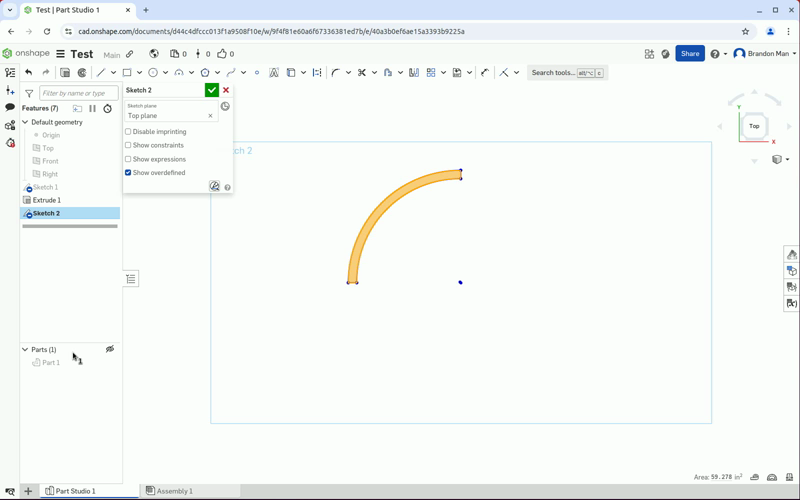
key(shift+y)
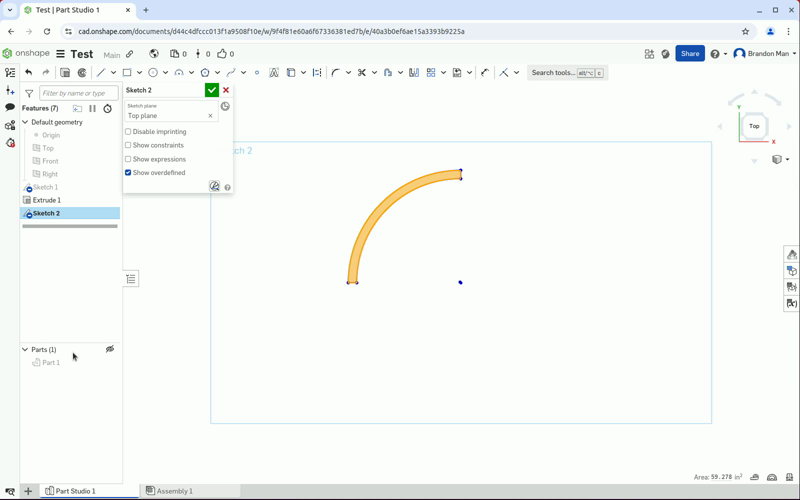
key(shift+e)
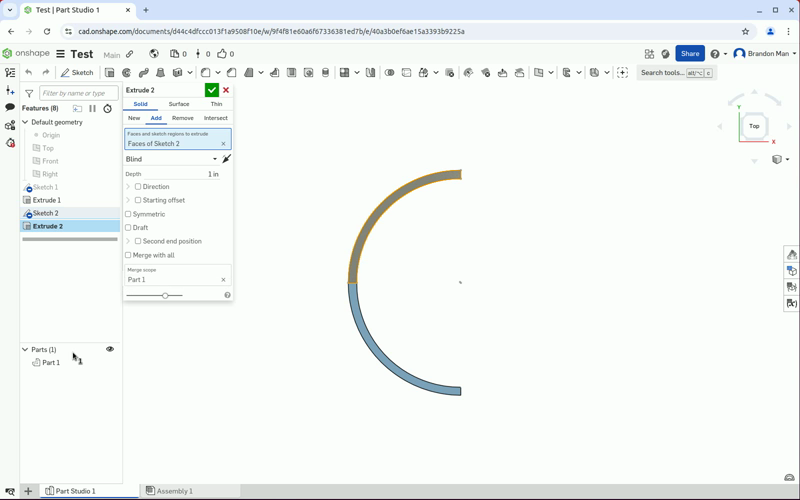
mouse_move(143, 106)
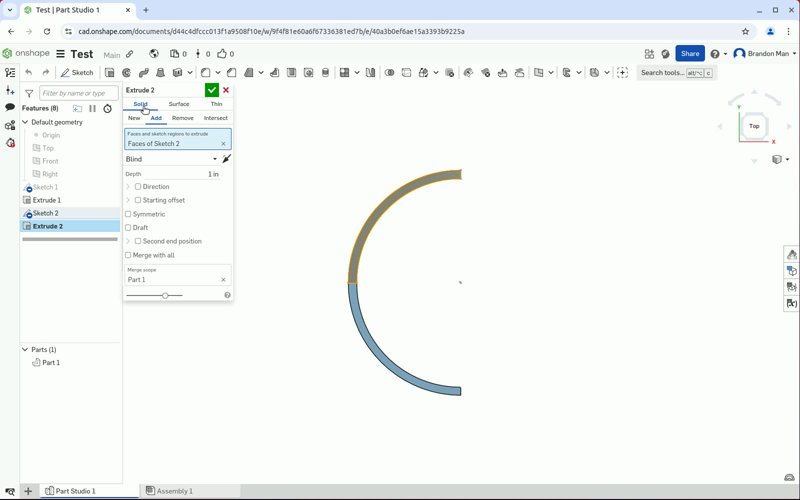
click(143, 106)
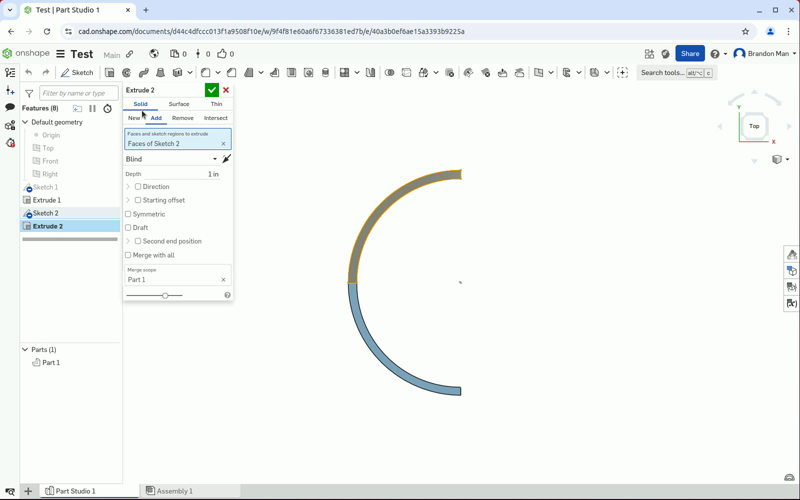
mouse_move(137, 120)
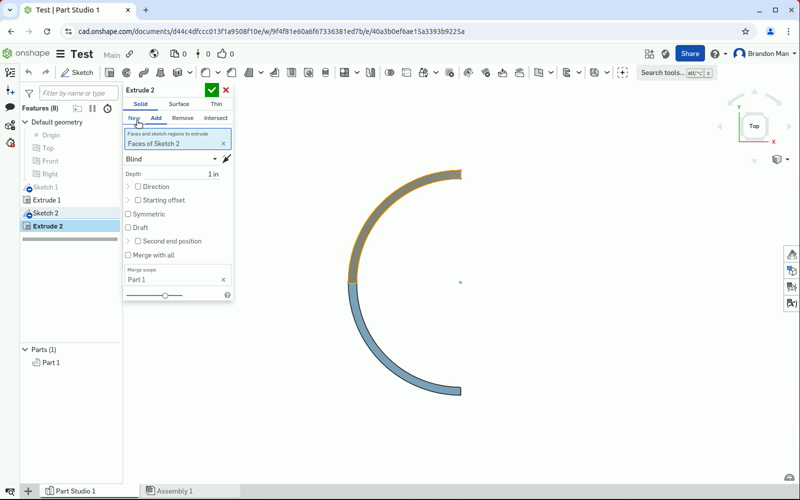
click(137, 120)
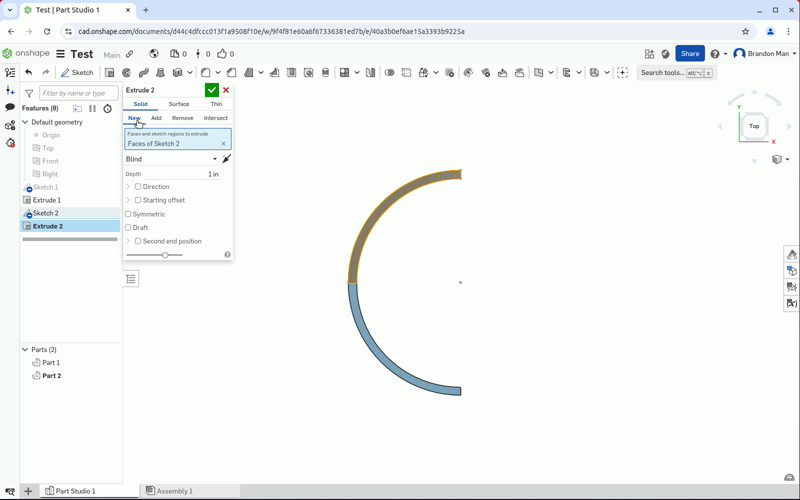
key(tab, 4)
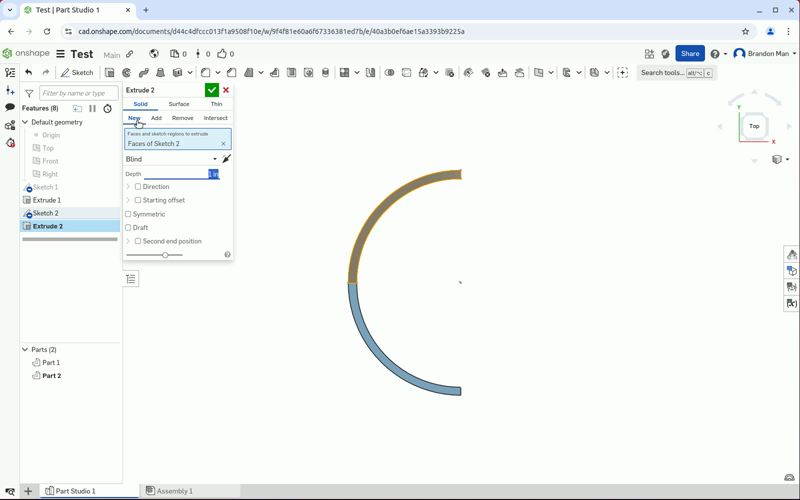
text(0.722)
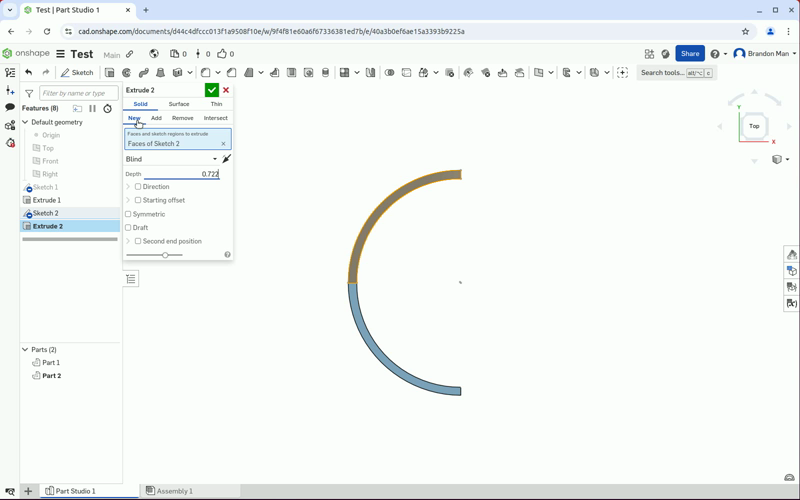
key(enter)
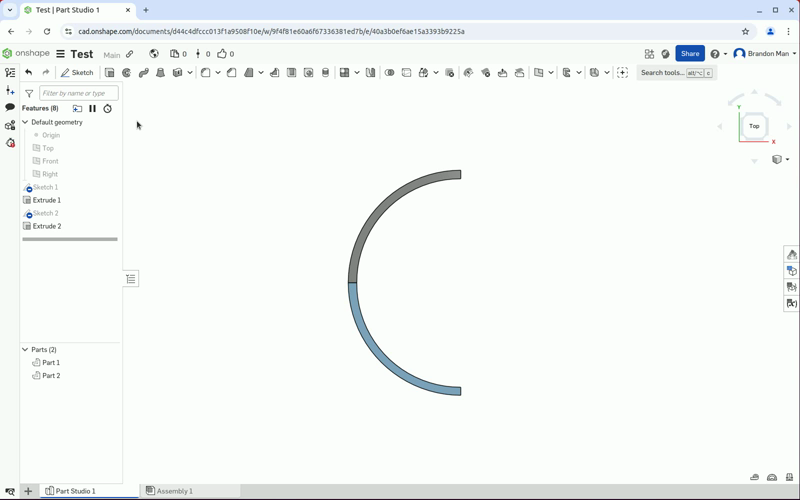
key(shift+h)
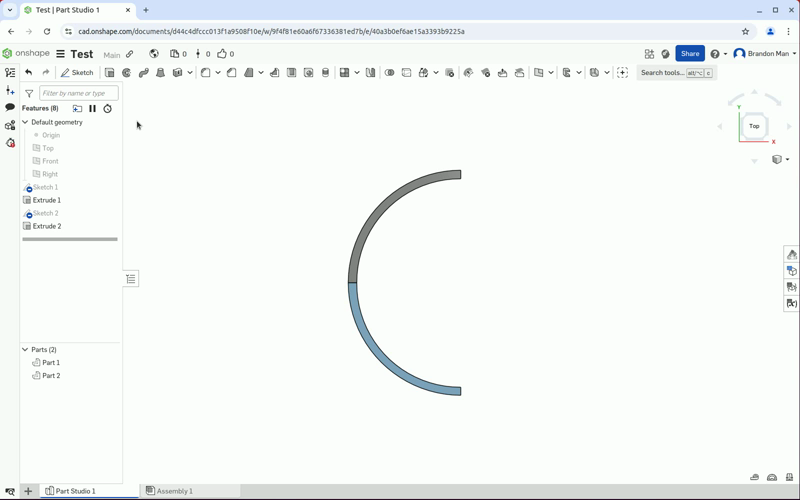
key(shift+h)
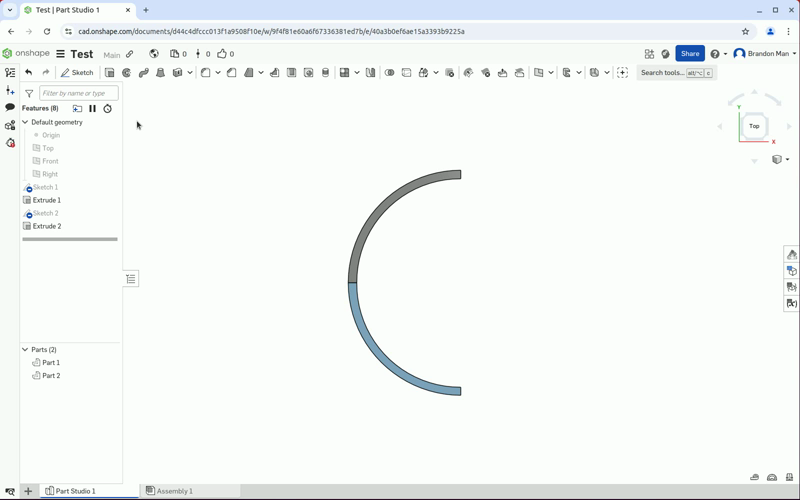
mouse_move(73, 189)
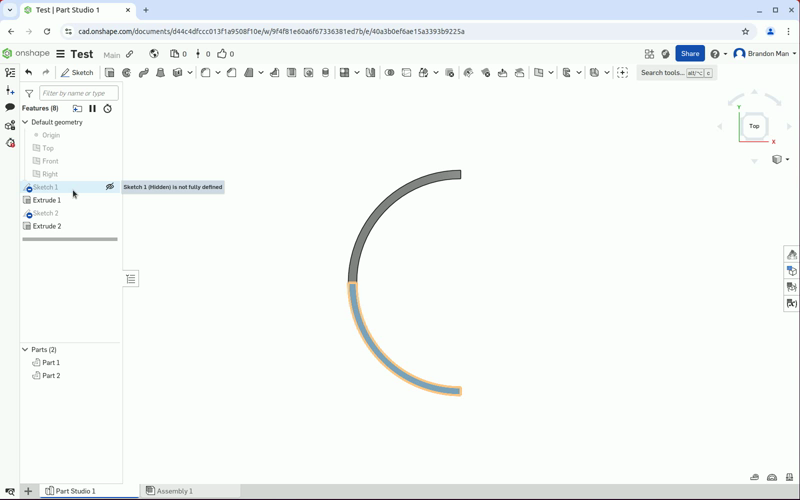
click(73, 189)
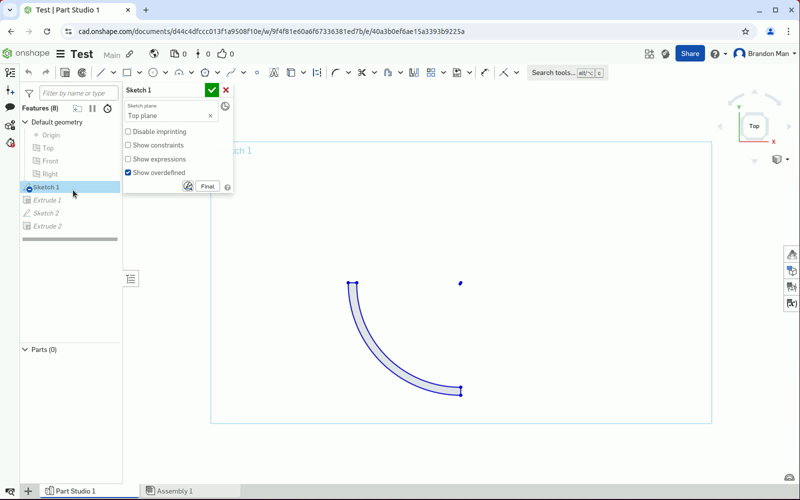
mouse_move(229, 92)
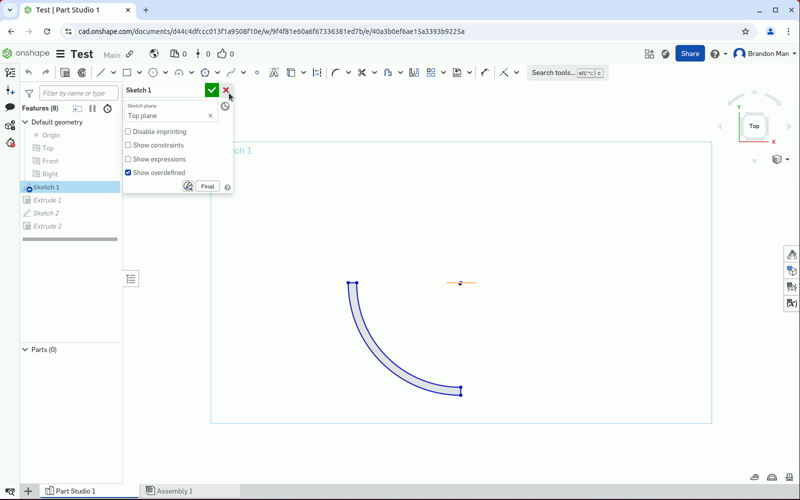
click(229, 92)
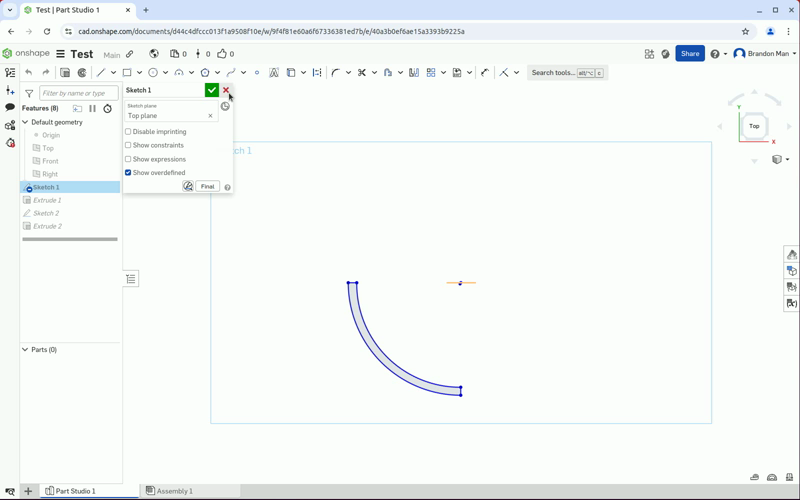
key(shift+s)
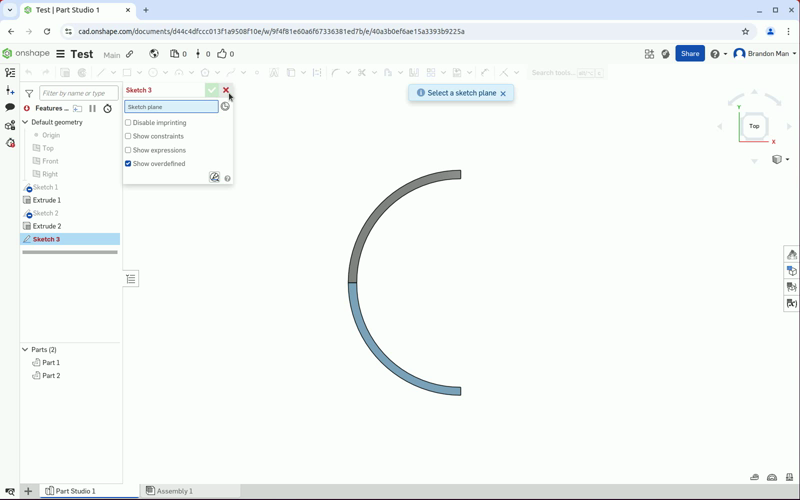
mouse_move(73, 150)
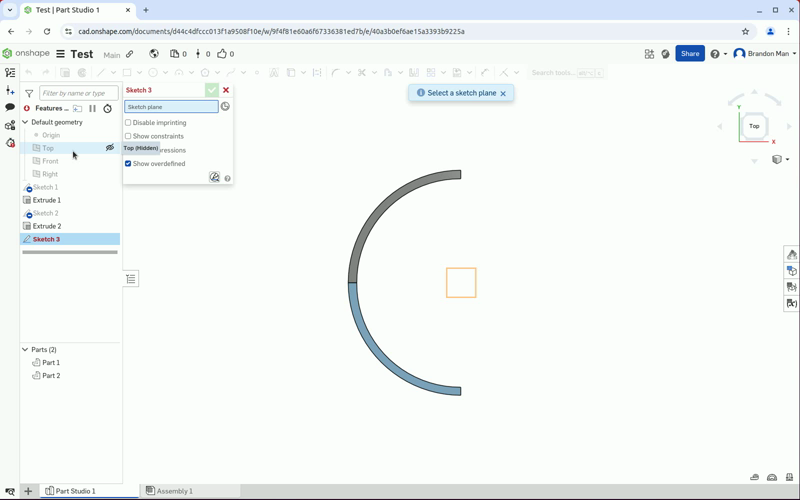
click(73, 150)
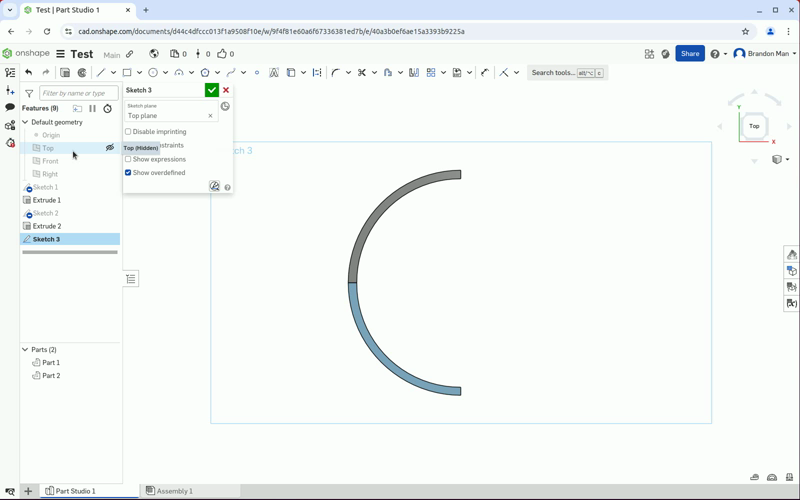
mouse_move(73, 352)
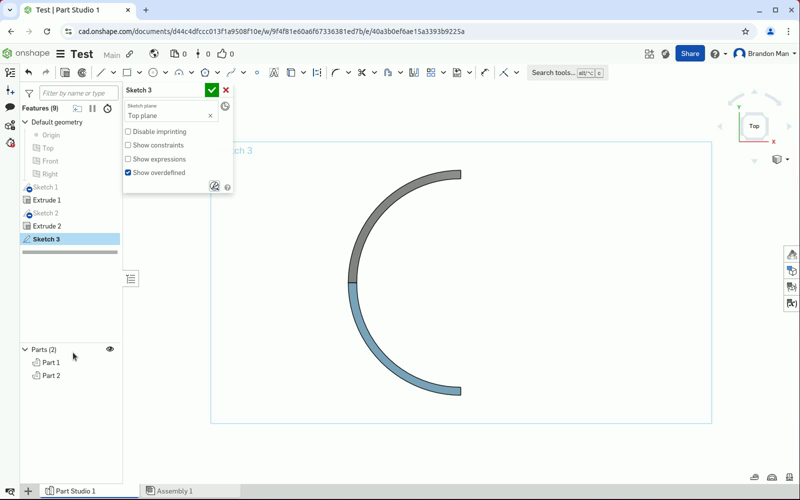
key(y)
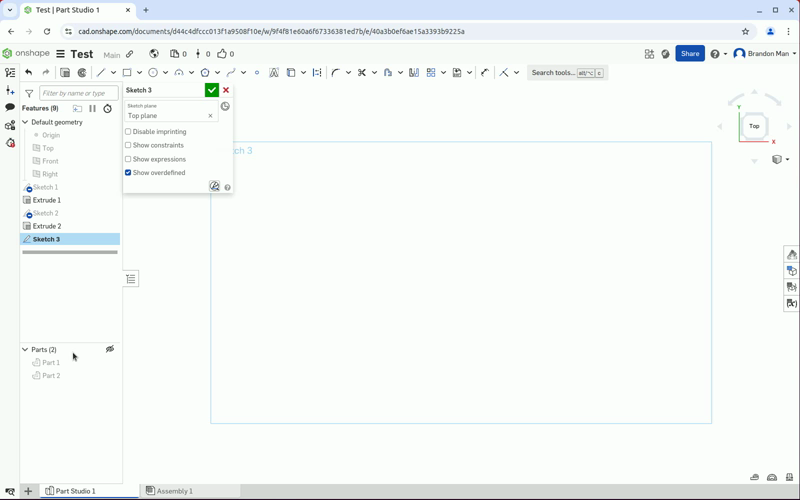
key(a)
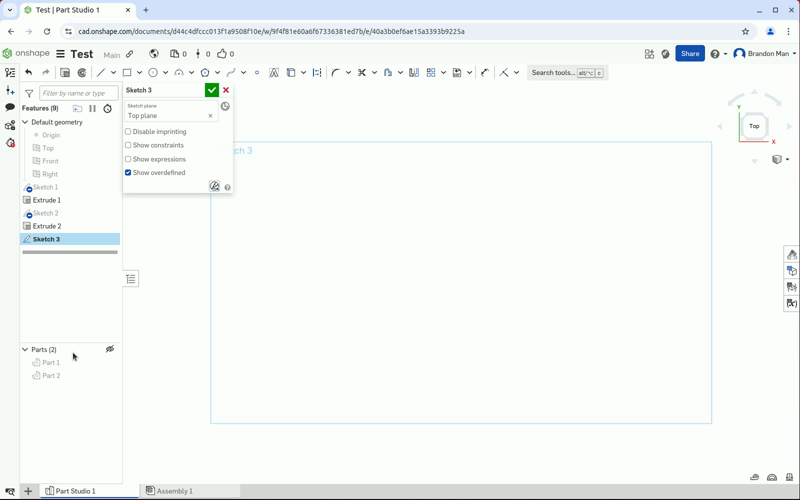
key_down(shift)
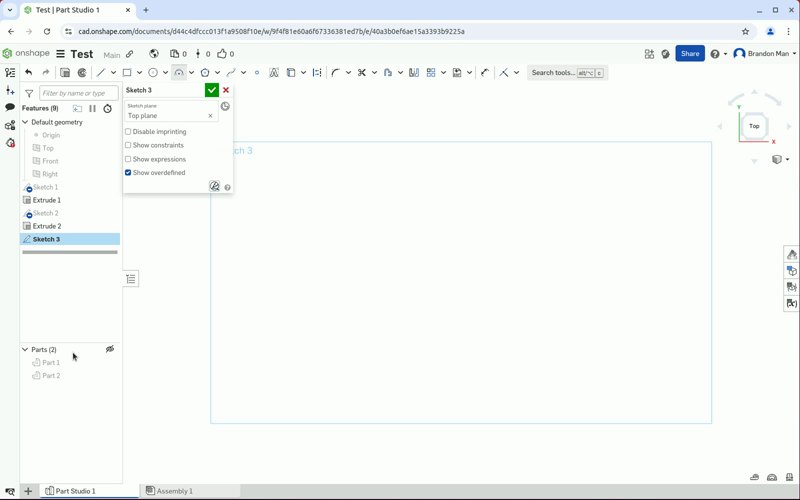
mouse_move(460, 178)
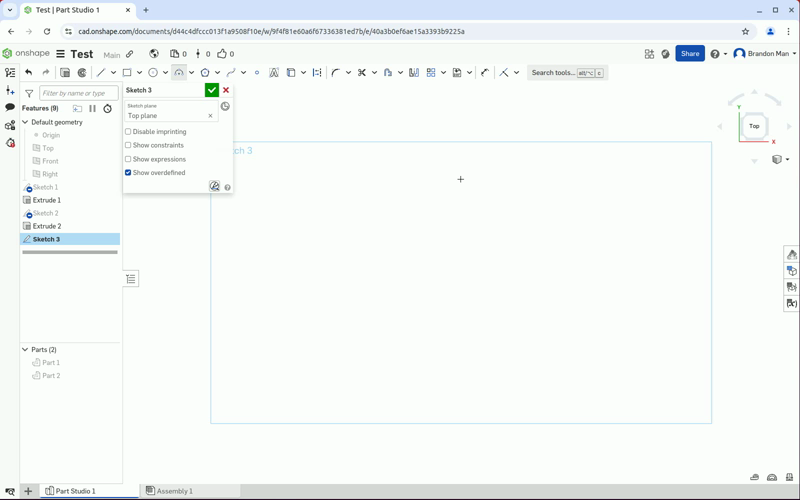
click(460, 178)
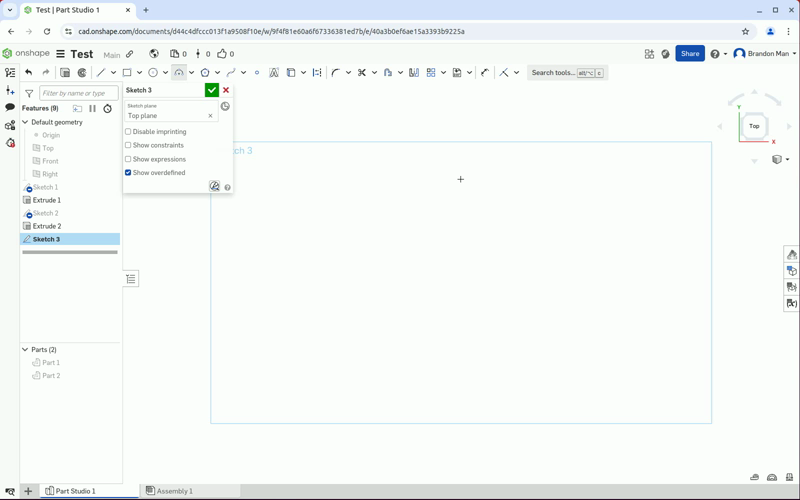
key_up(shift)
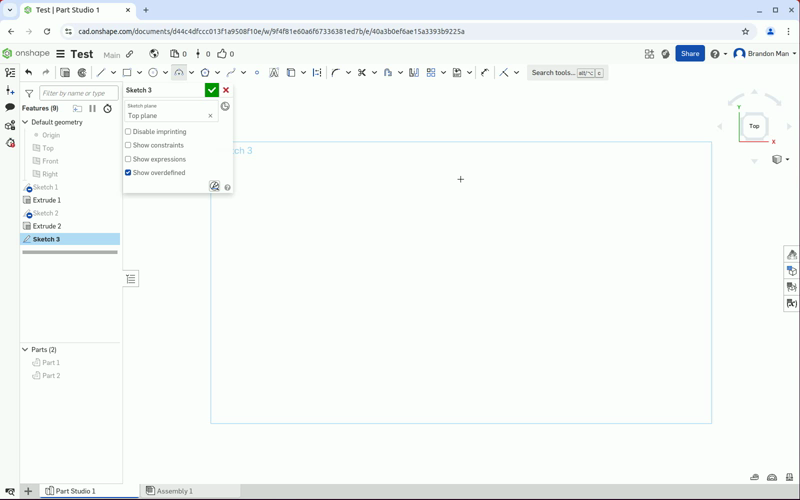
key_down(shift)
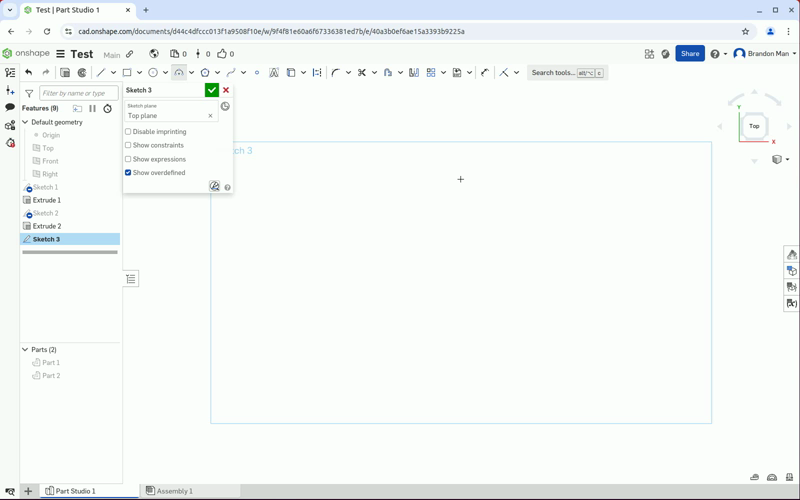
mouse_move(564, 282)
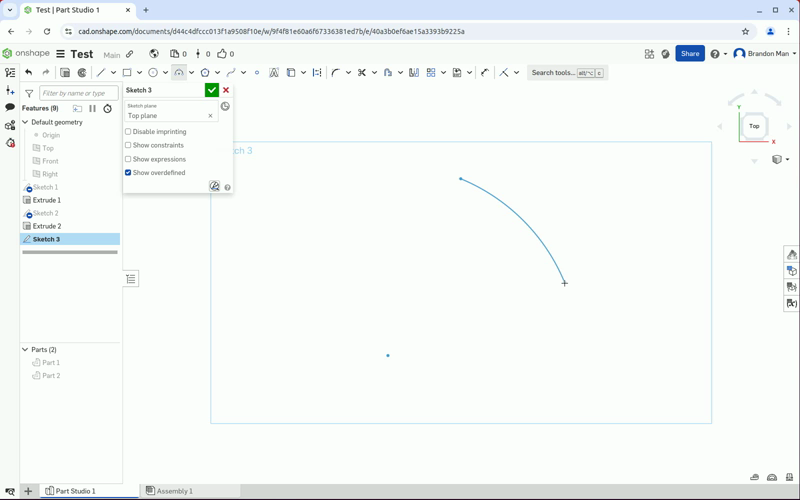
click(564, 282)
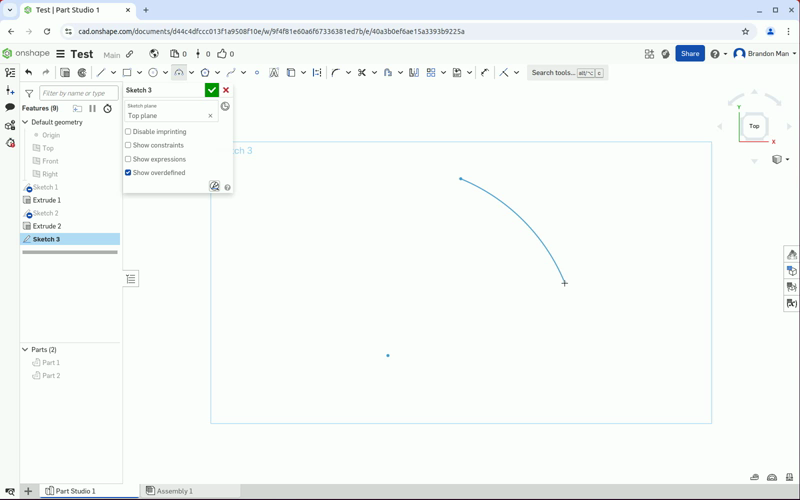
mouse_move(534, 209)
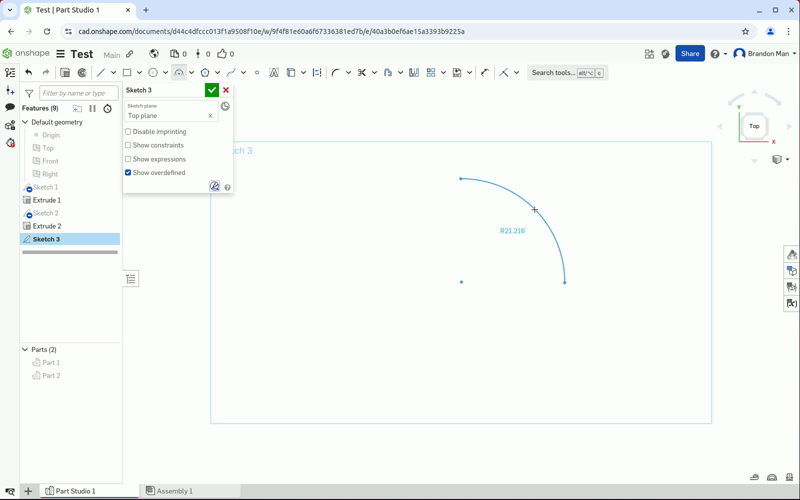
click(534, 209)
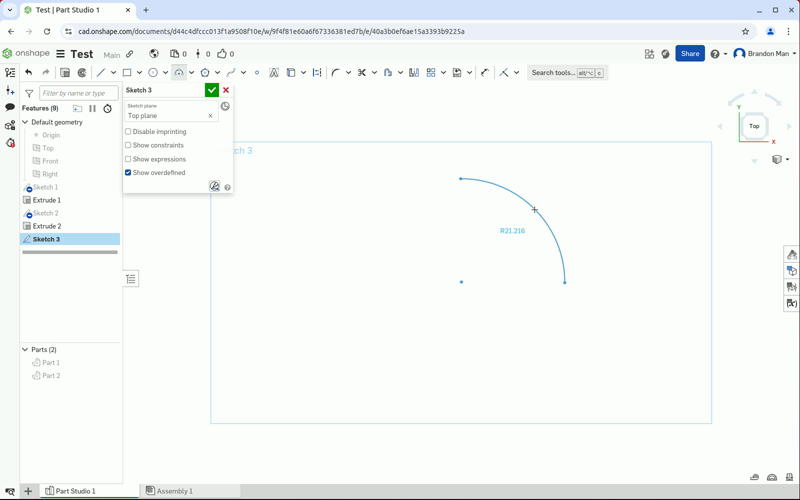
key_up(shift)
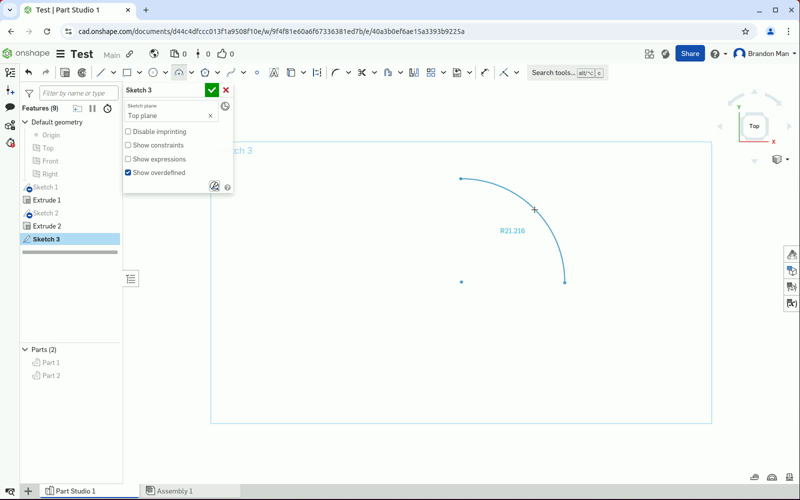
key(esc)
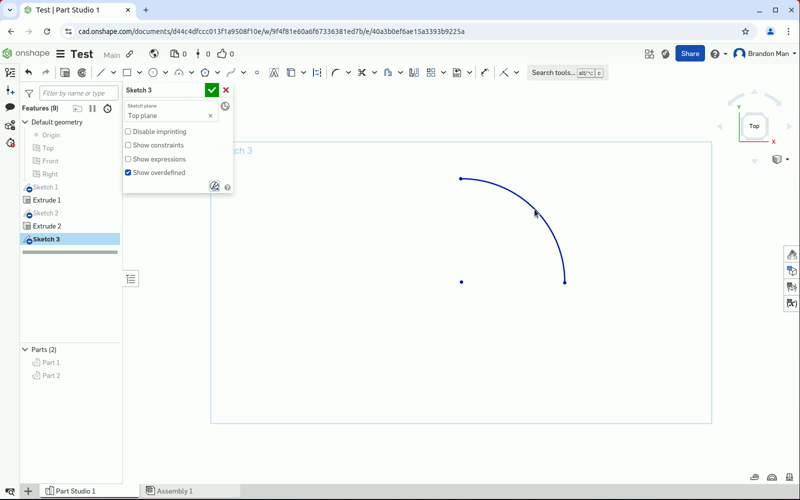
key(l)
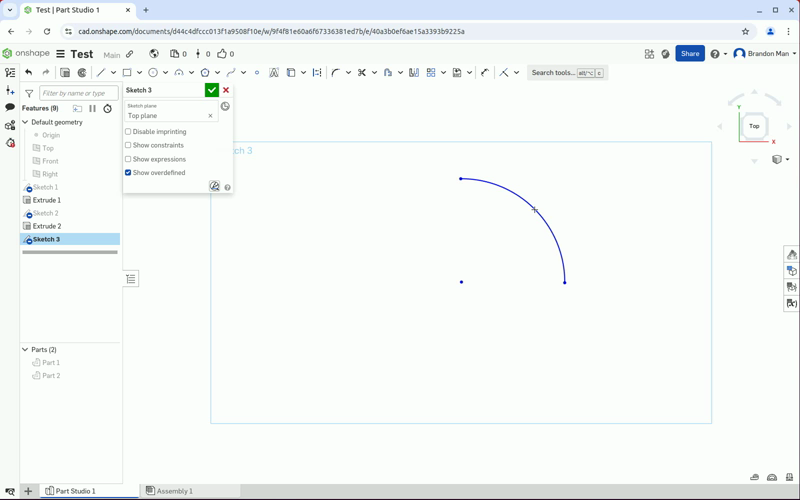
mouse_move(564, 282)
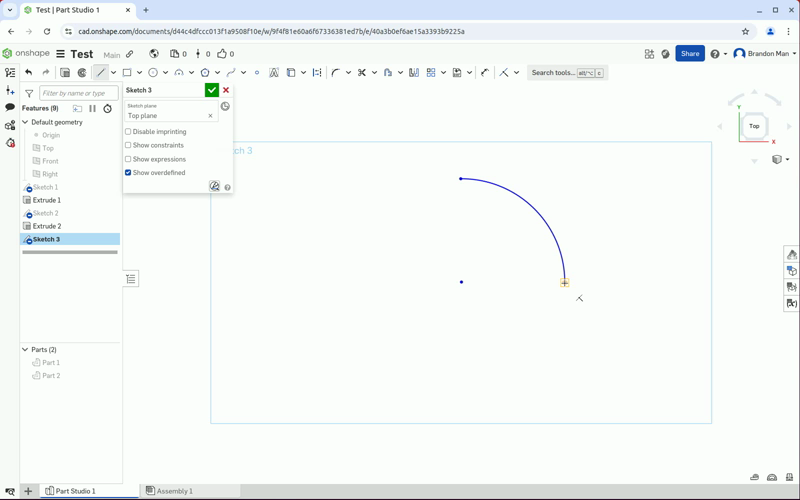
click(564, 282)
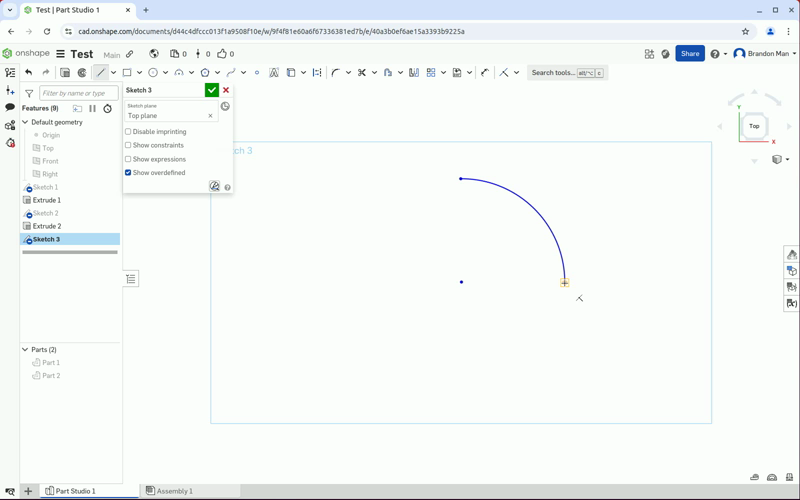
key_down(shift)
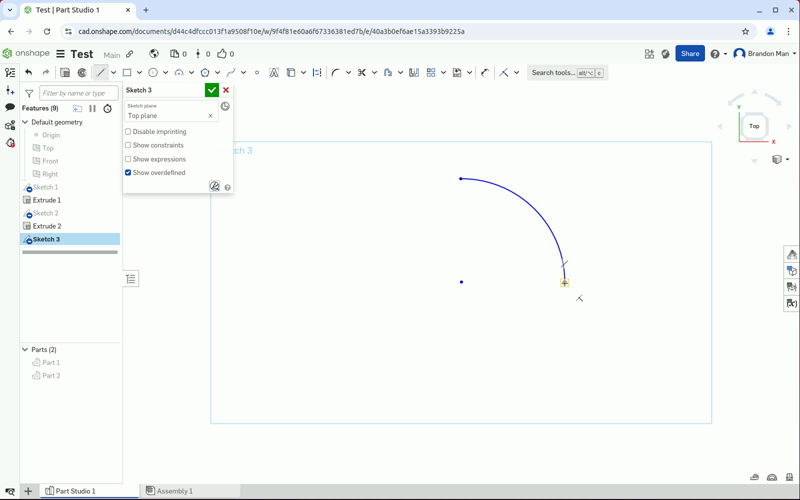
mouse_move(589, 282)
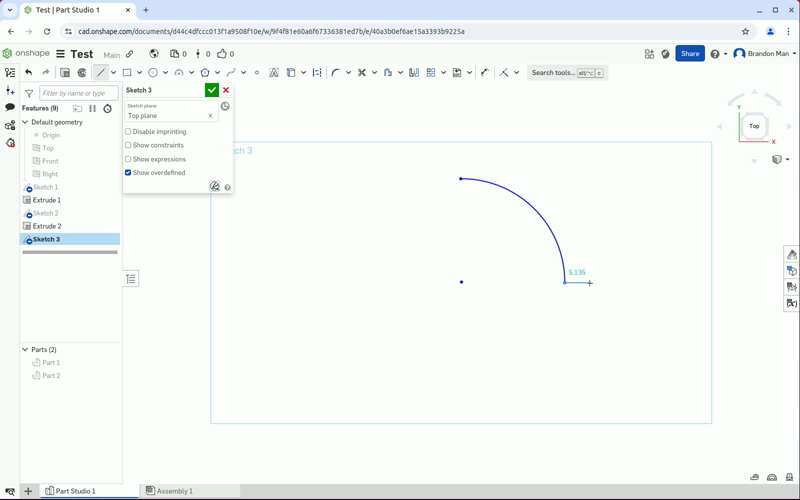
mouse_move(573, 282)
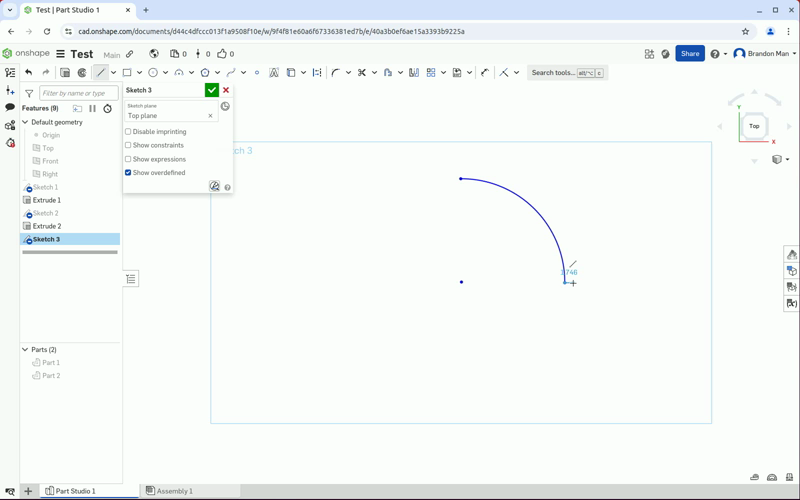
click(573, 282)
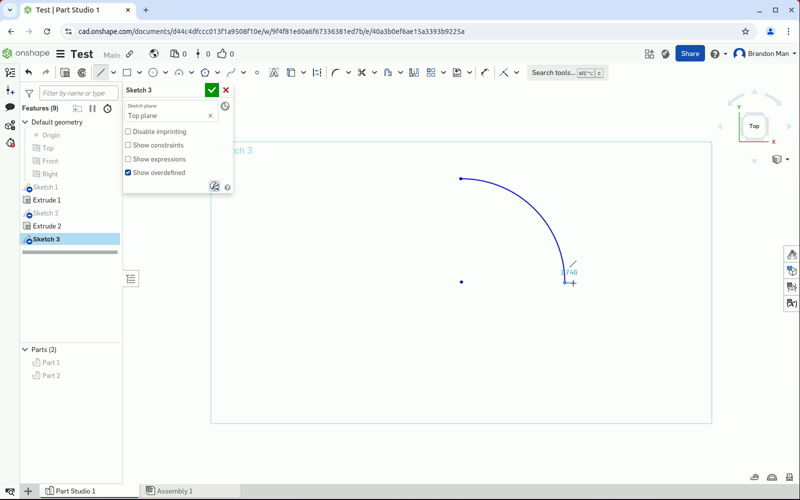
key_up(shift)
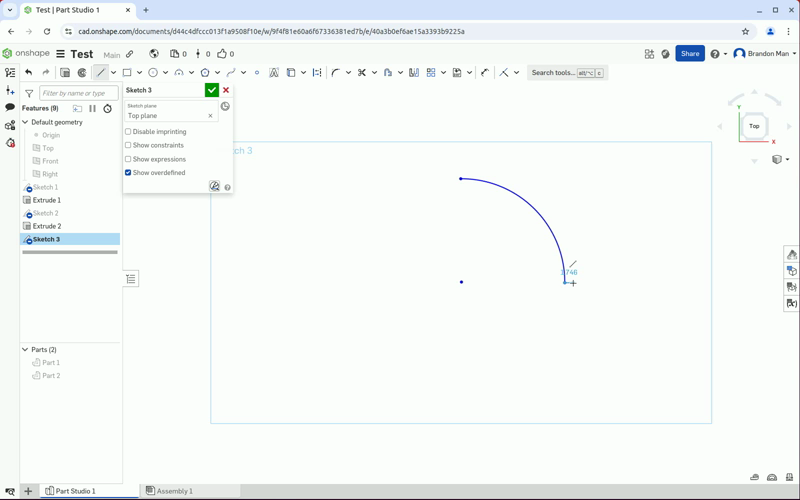
key(esc)
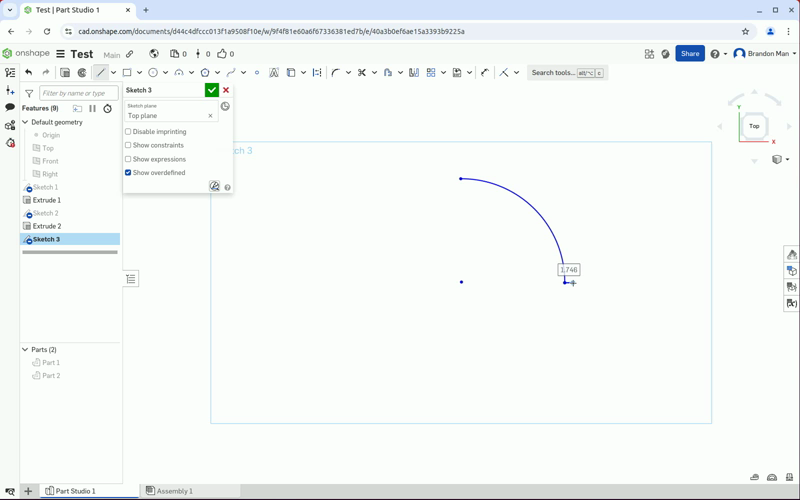
key(a)
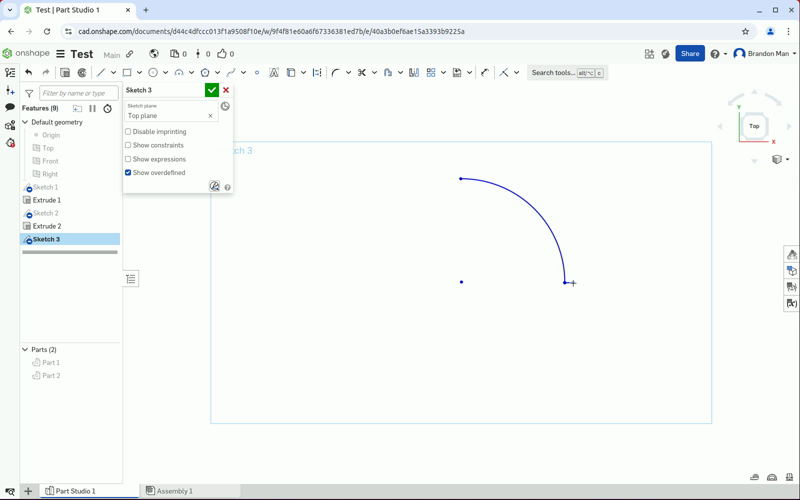
mouse_move(573, 282)
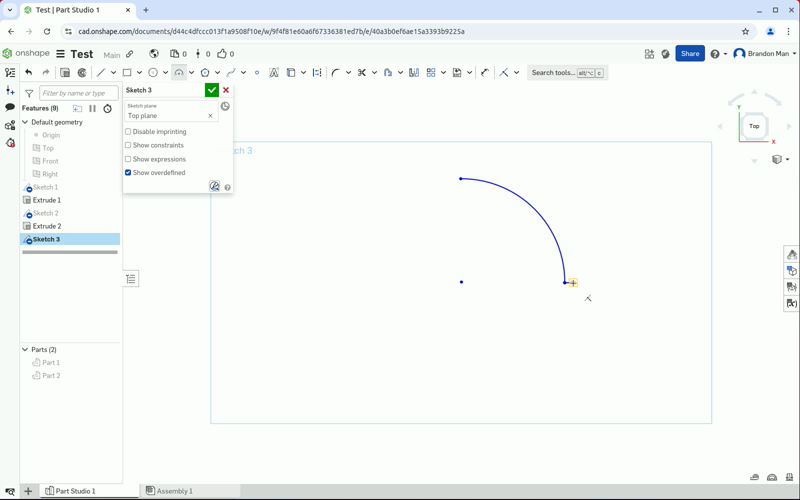
click(573, 282)
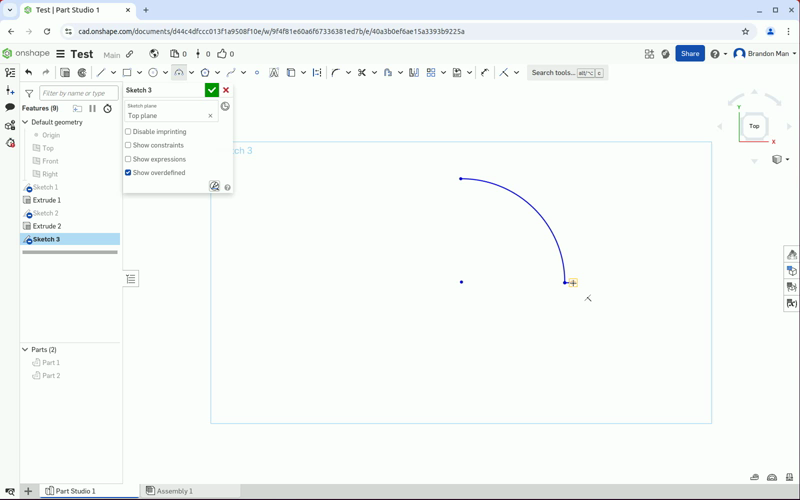
key_down(shift)
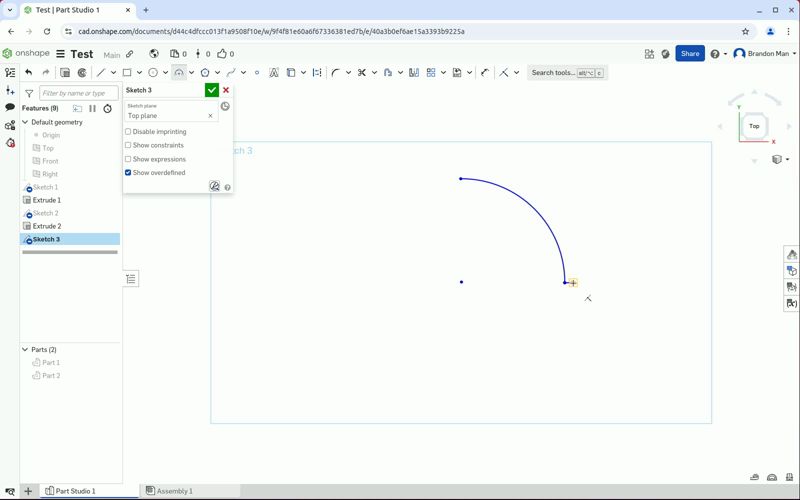
mouse_move(460, 170)
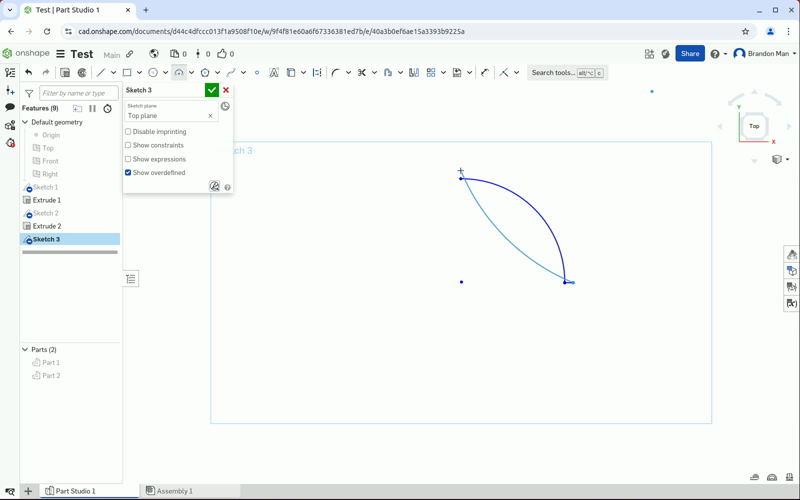
click(460, 170)
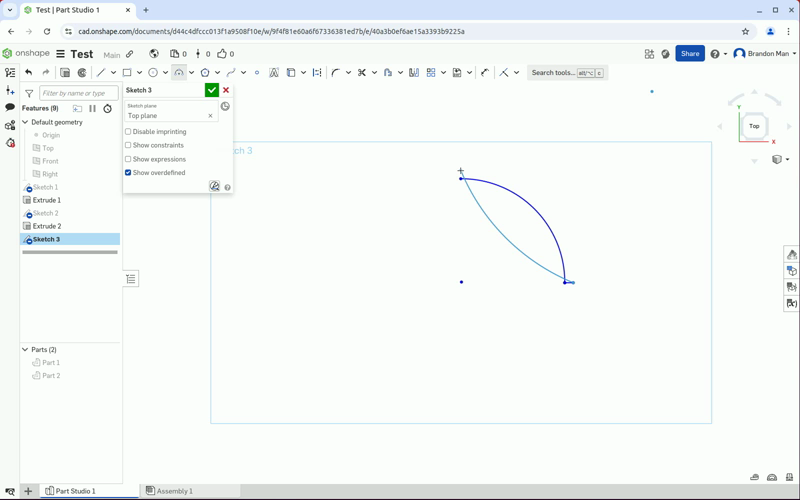
mouse_move(540, 203)
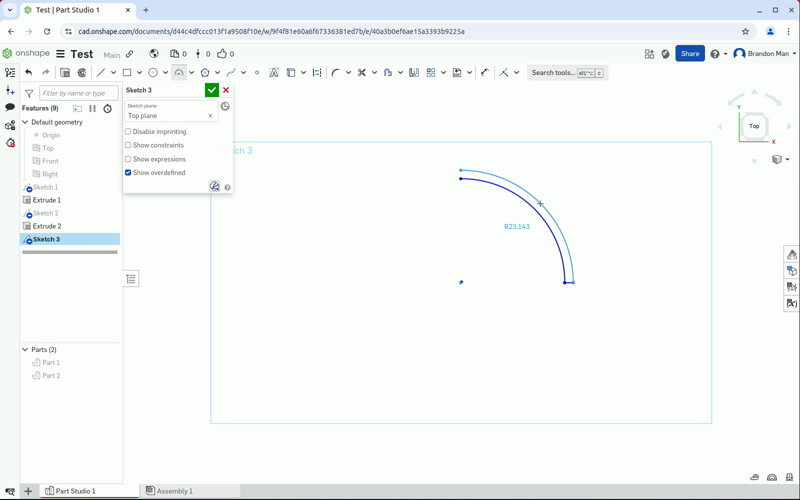
click(540, 203)
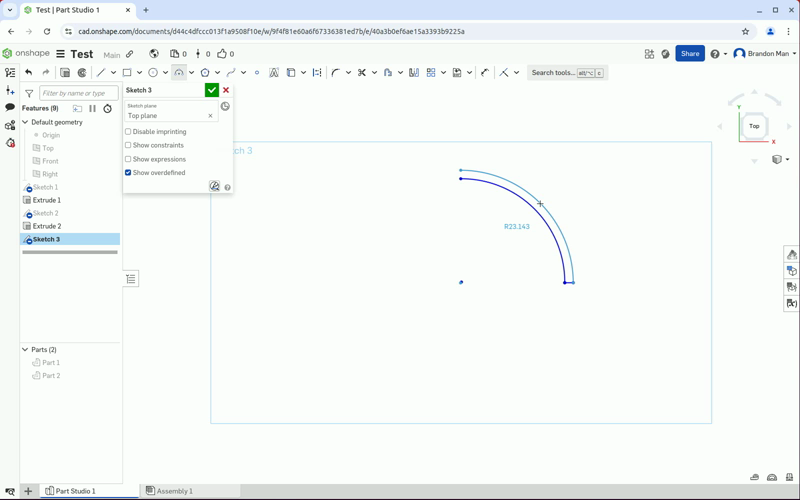
key_up(shift)
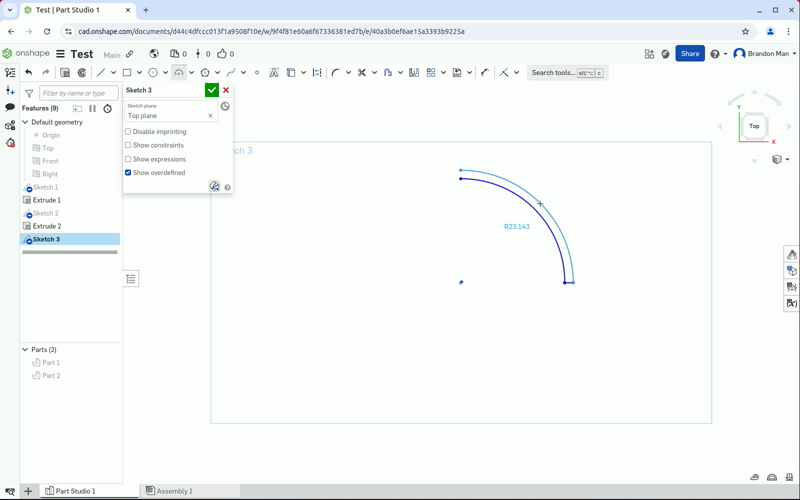
key(esc)
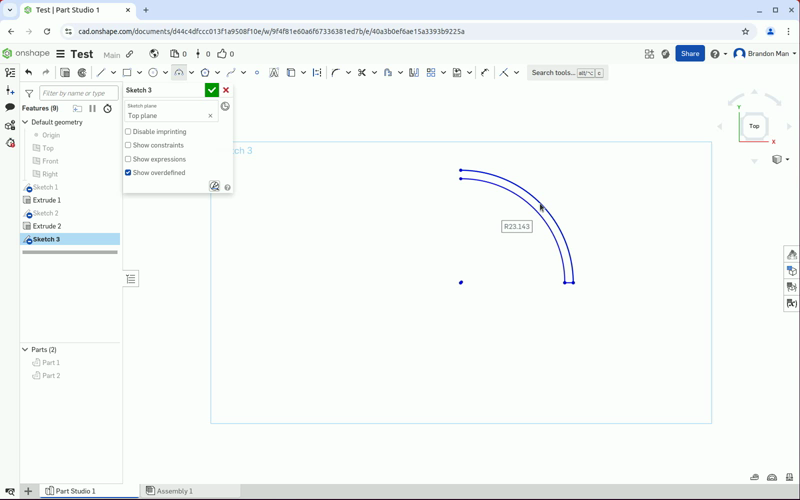
key(l)
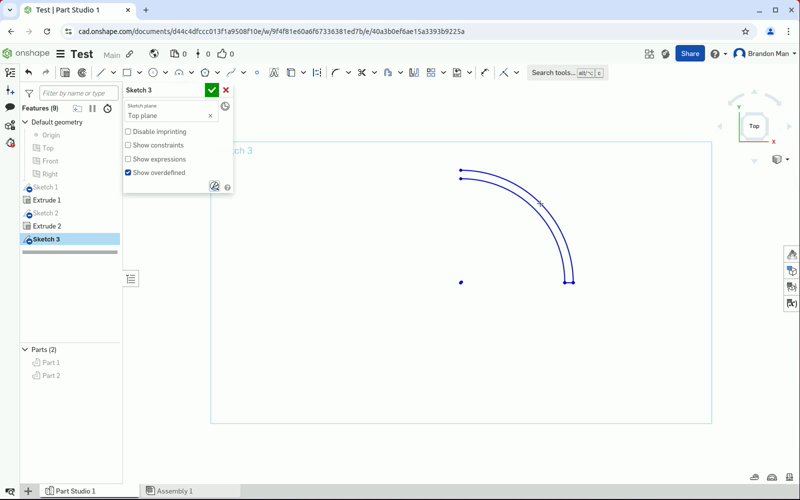
mouse_move(460, 170)
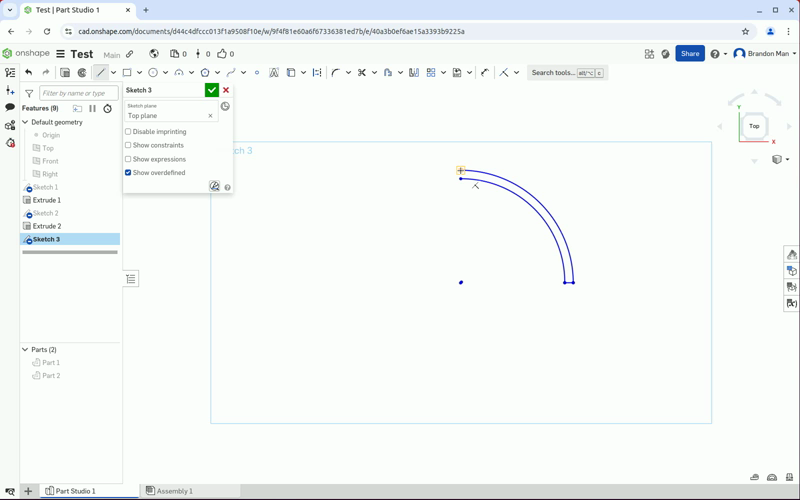
click(460, 170)
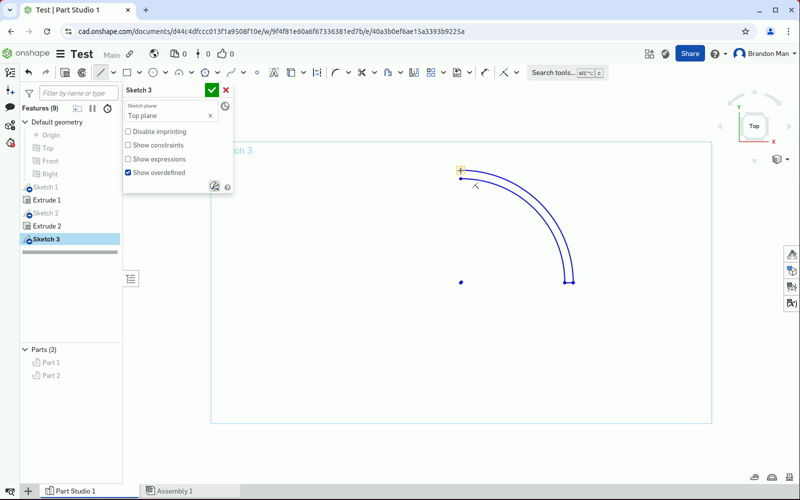
mouse_move(490, 170)
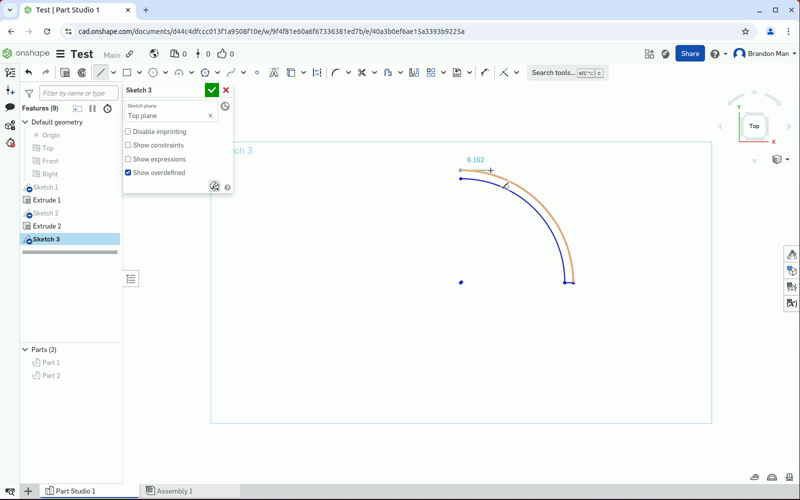
key_down(shift)
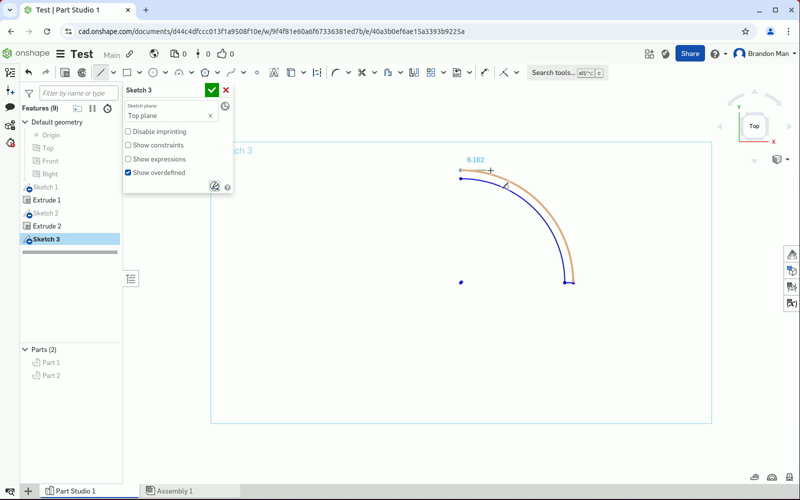
mouse_move(460, 178)
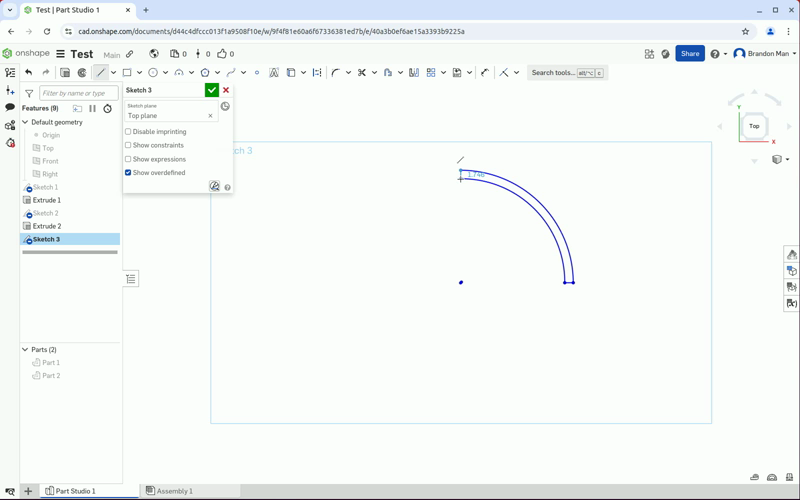
key_up(shift)
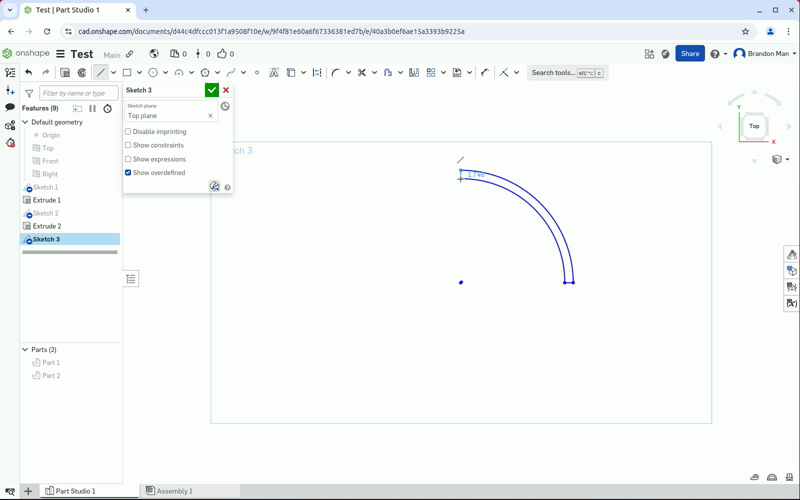
click(460, 178)
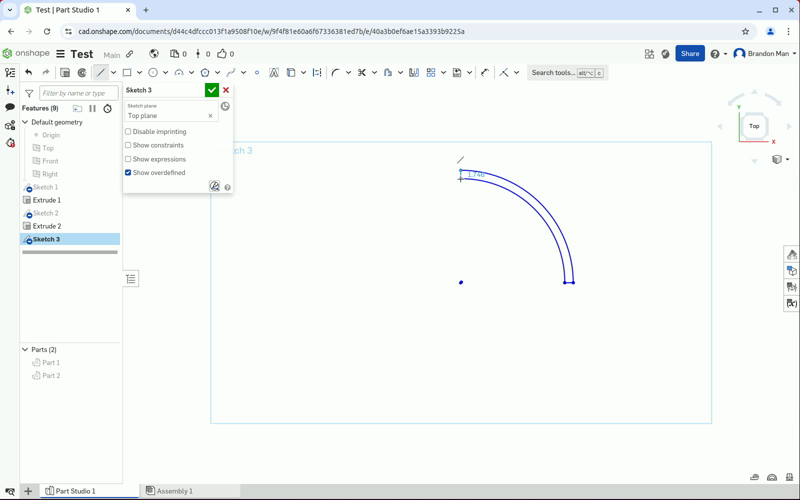
key(esc)
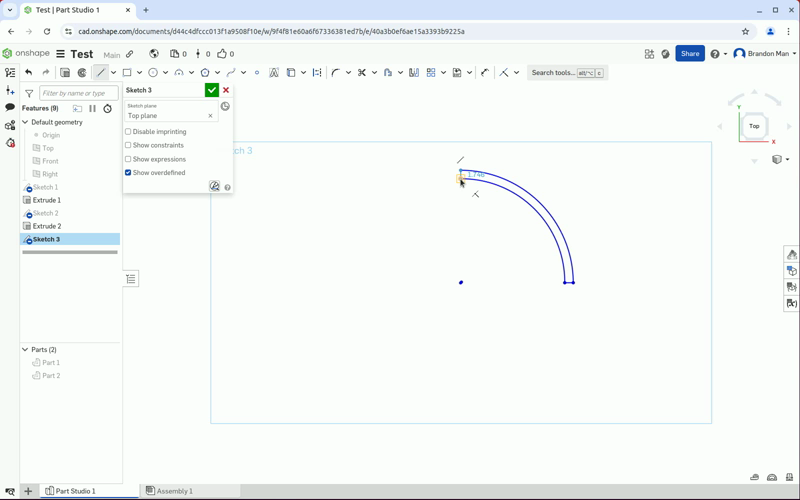
mouse_move(555, 232)
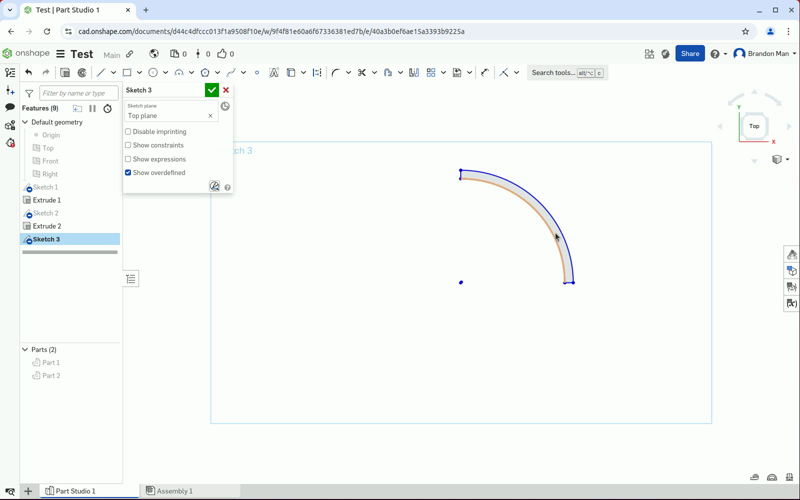
scroll(6)
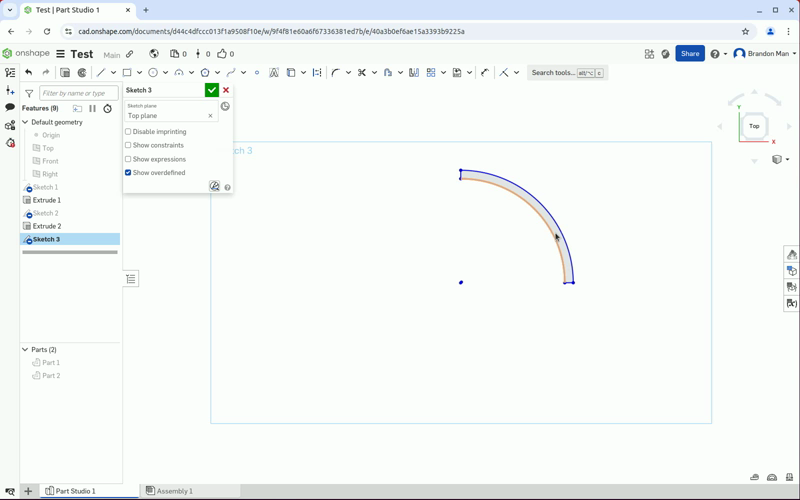
scroll(6)
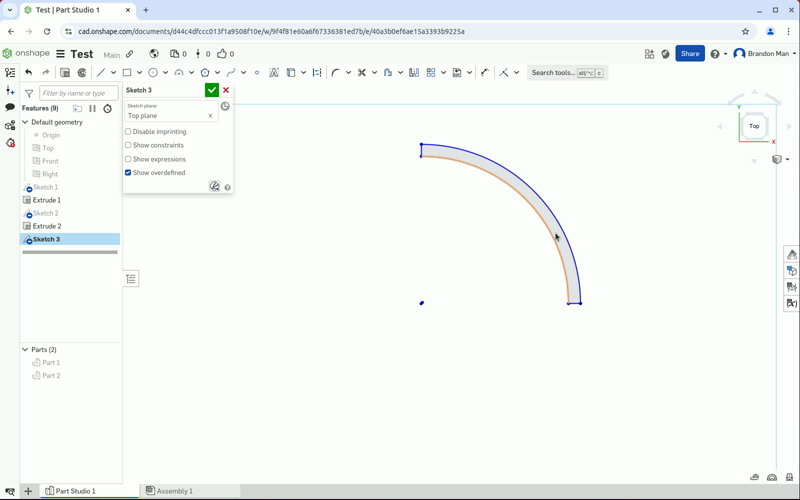
scroll(6)
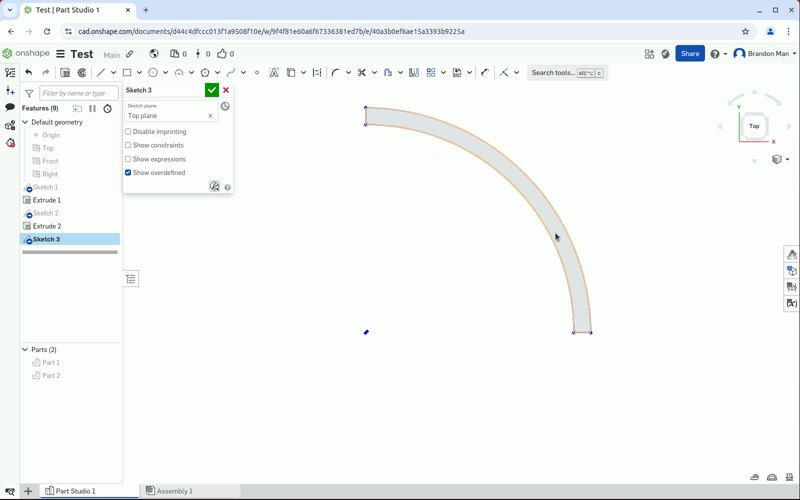
scroll(6)
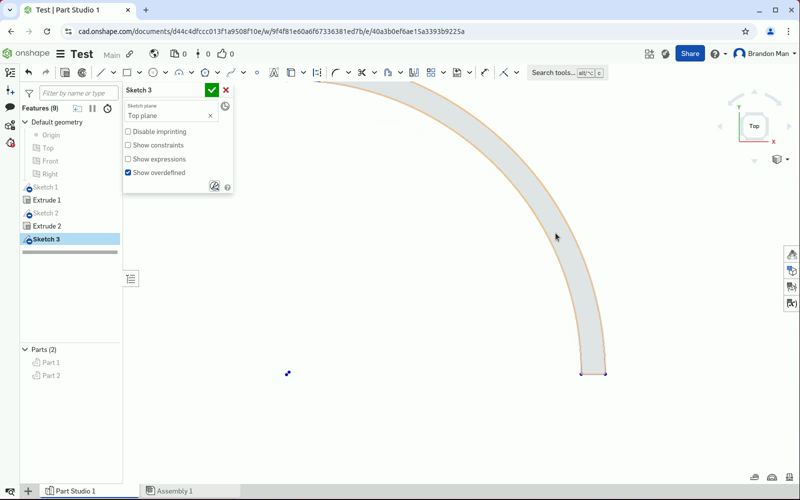
scroll(6)
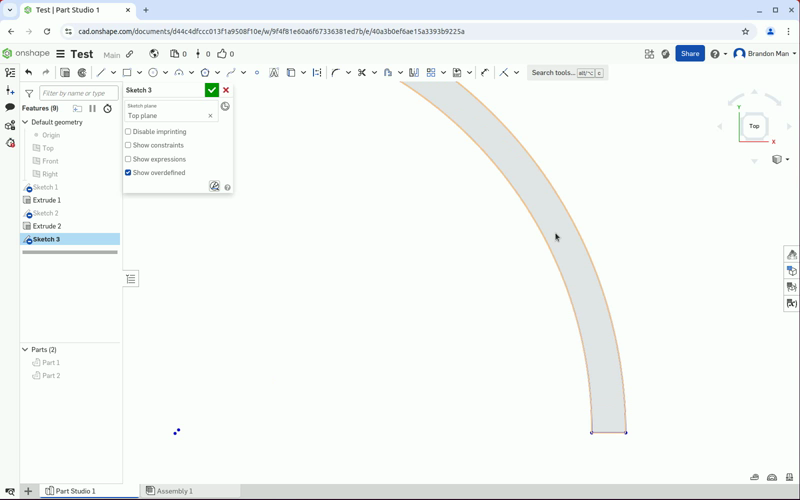
scroll(6)
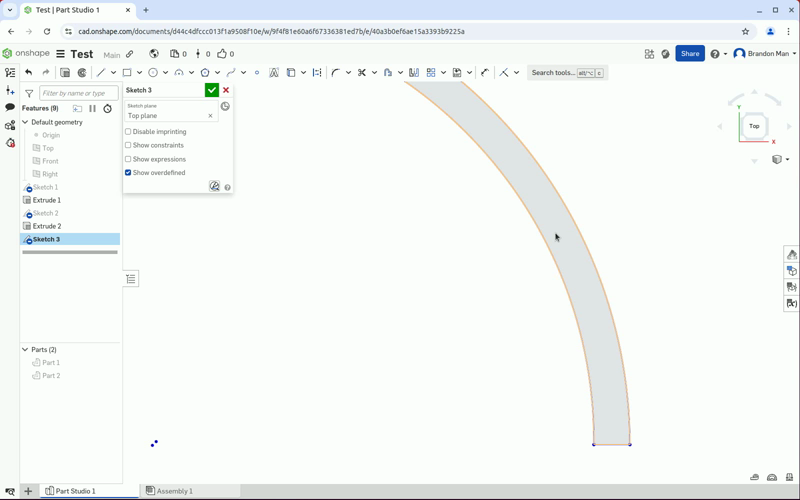
scroll(6)
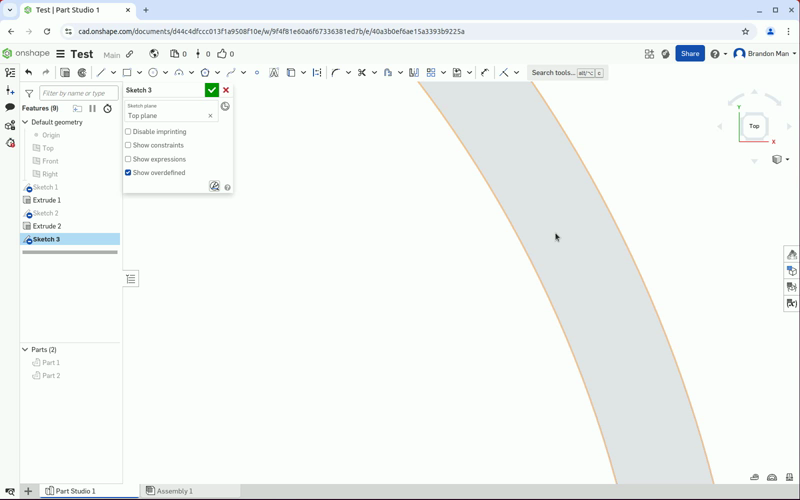
click(555, 232)
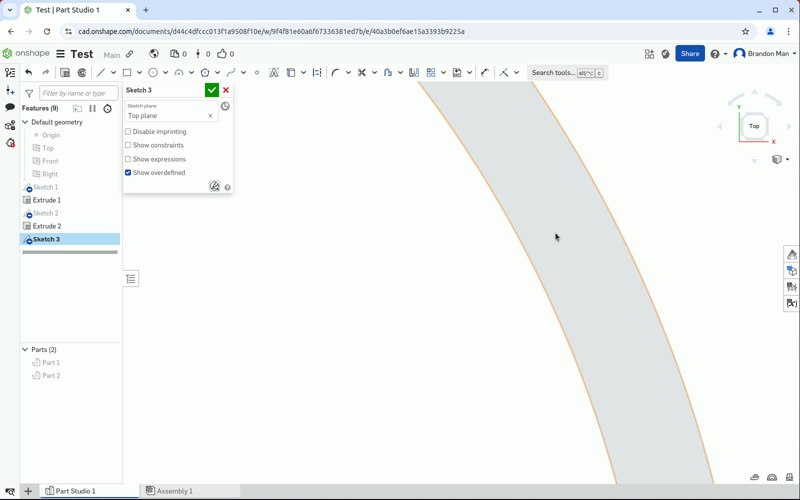
scroll(-6)
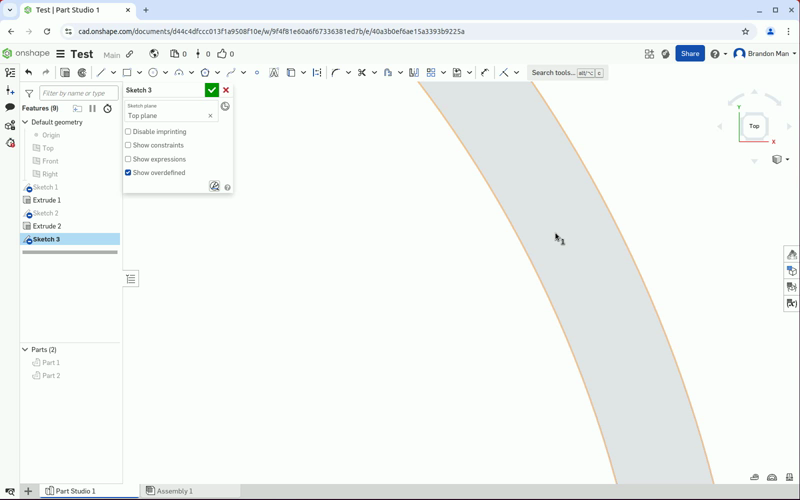
scroll(-6)
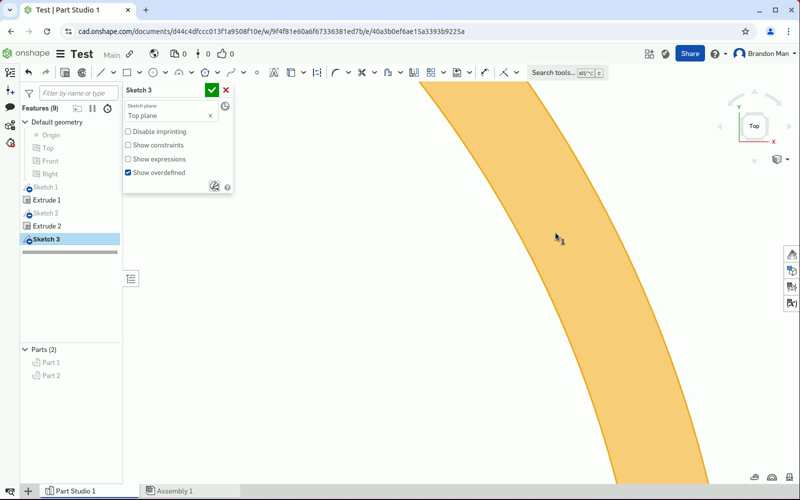
scroll(-6)
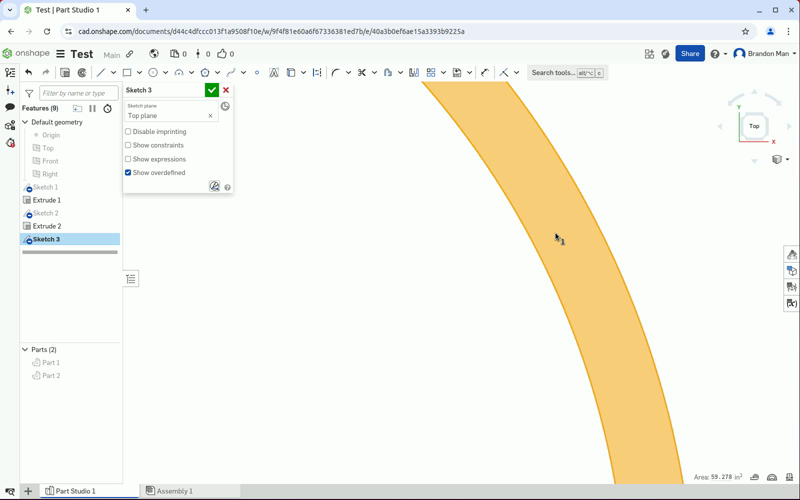
scroll(-6)
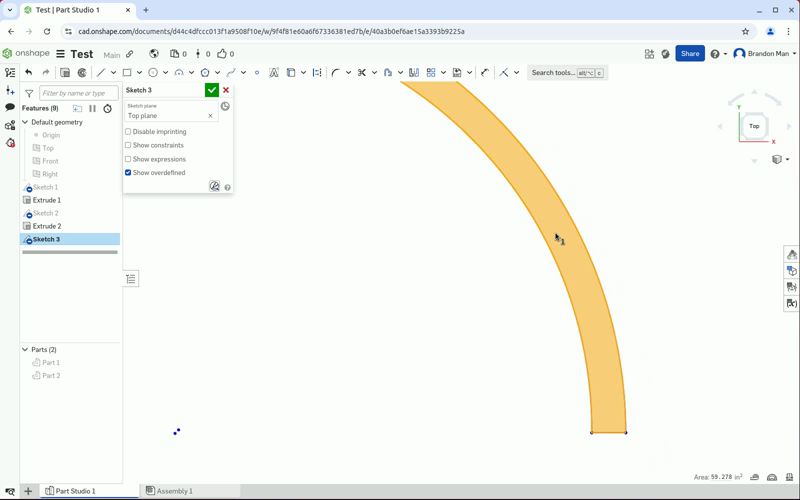
scroll(-6)
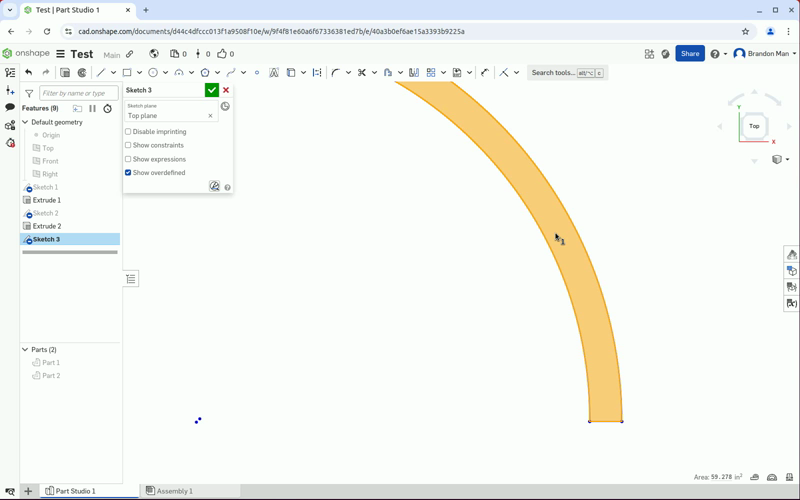
scroll(-6)
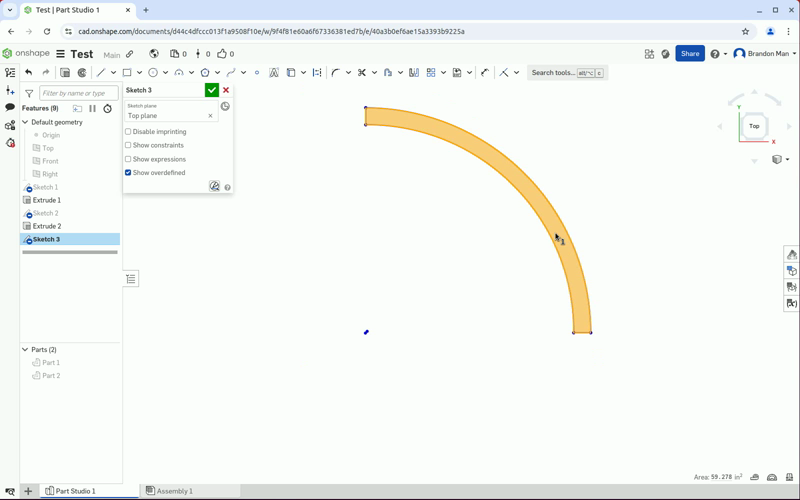
scroll(-6)
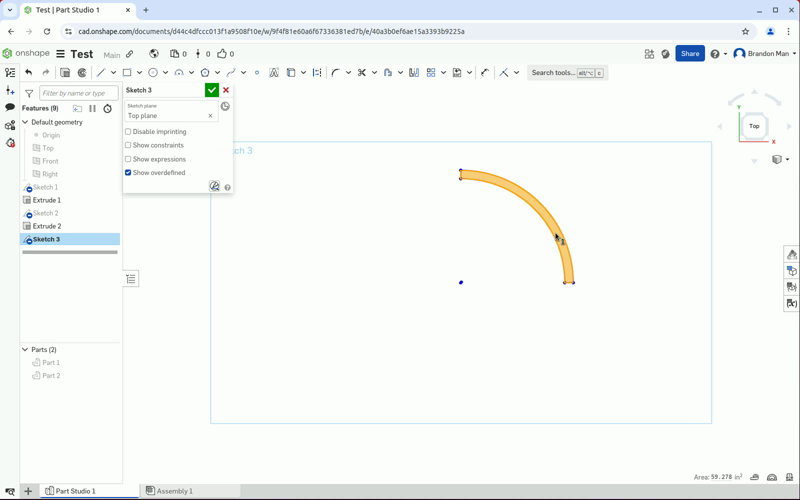
mouse_move(73, 352)
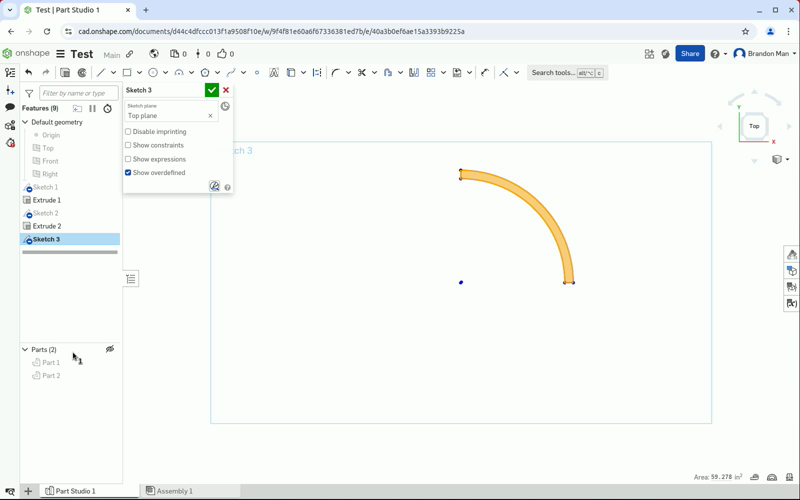
key(shift+y)
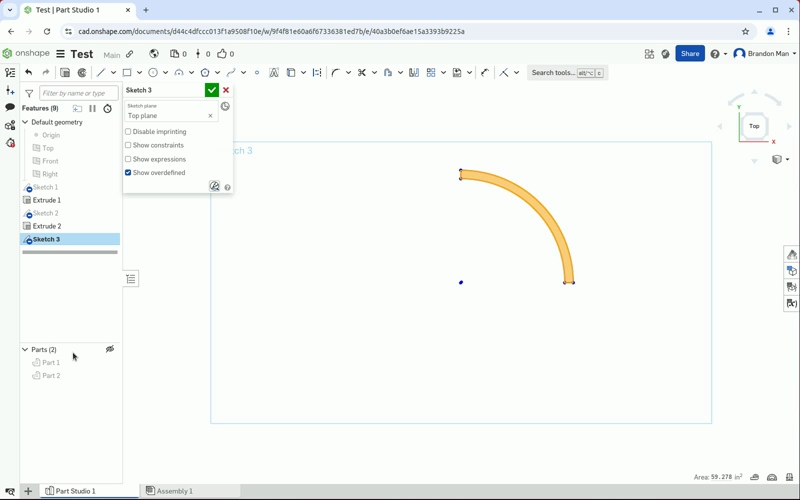
key(shift+e)
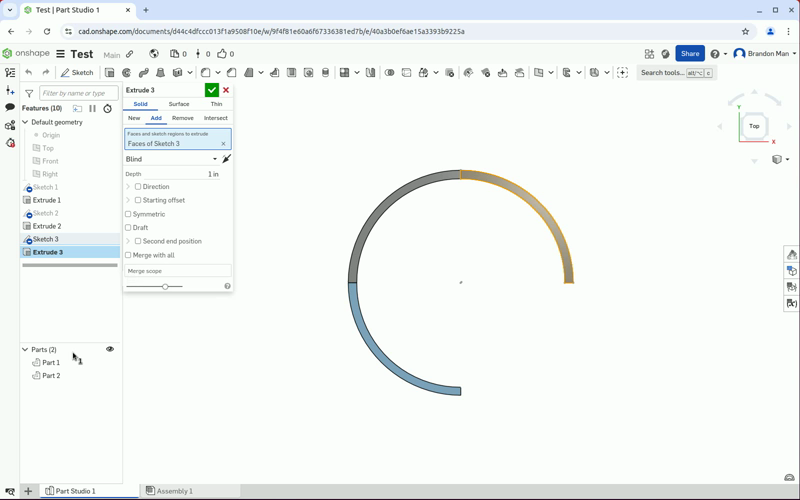
mouse_move(143, 106)
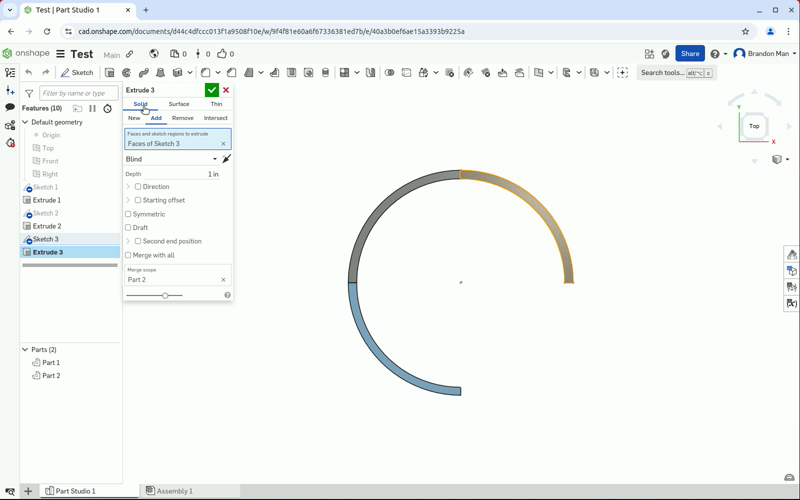
click(143, 106)
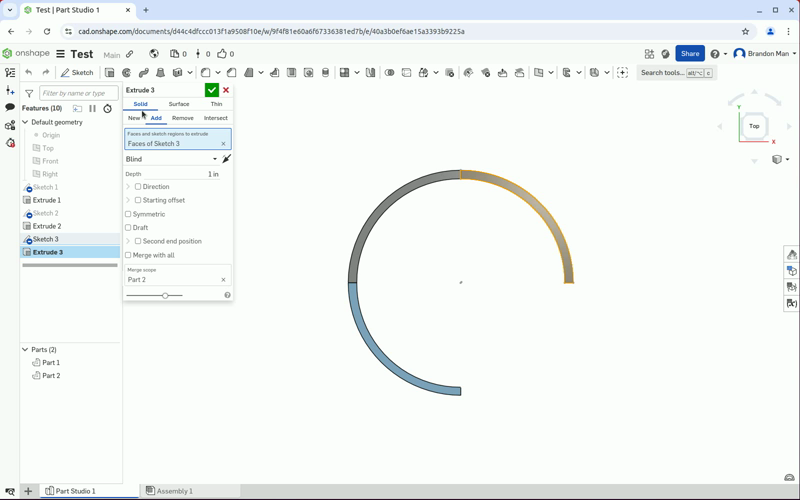
mouse_move(137, 120)
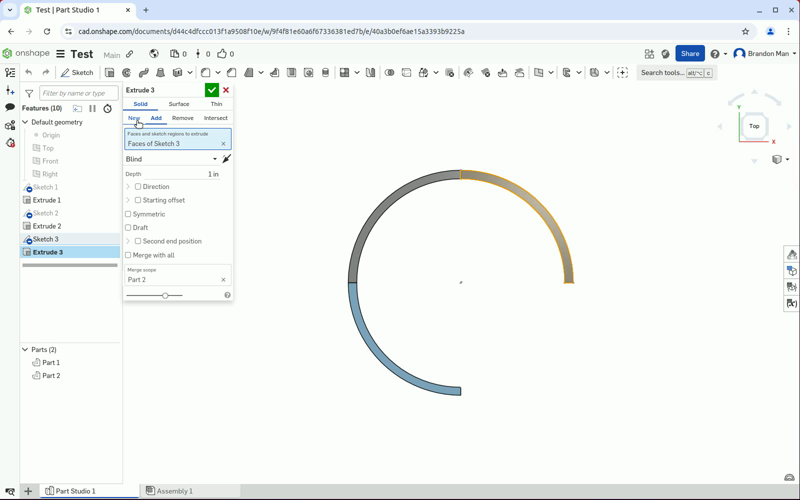
click(137, 120)
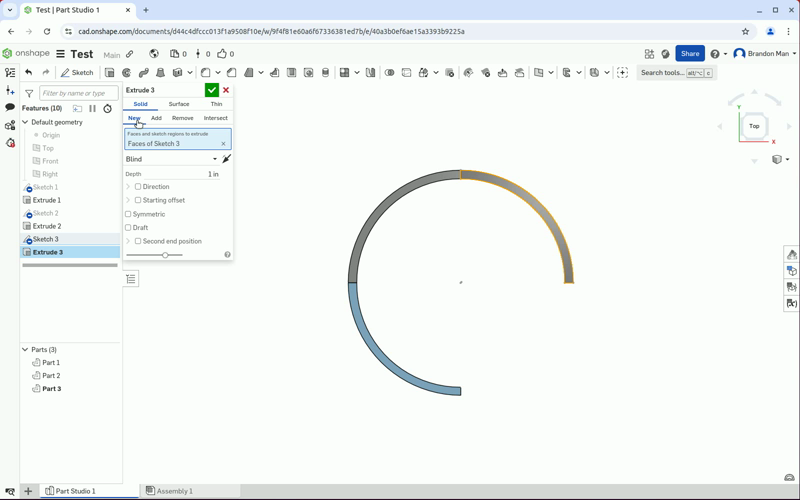
key(tab, 4)
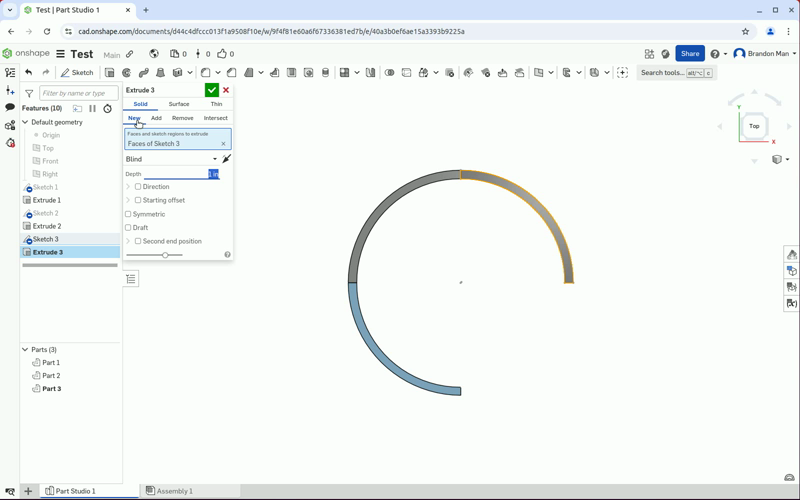
text(0.722)
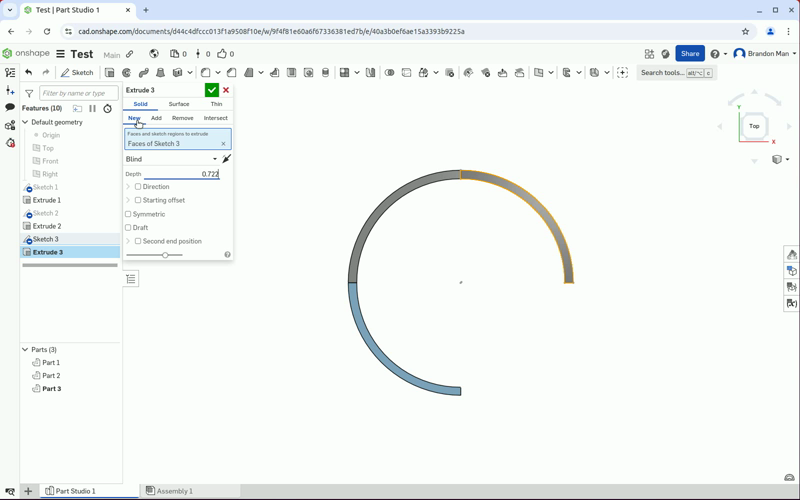
key(enter)
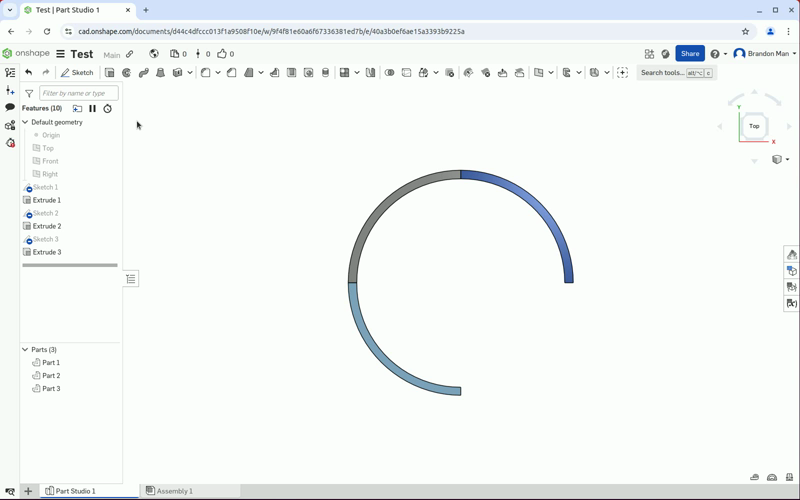
key(shift+h)
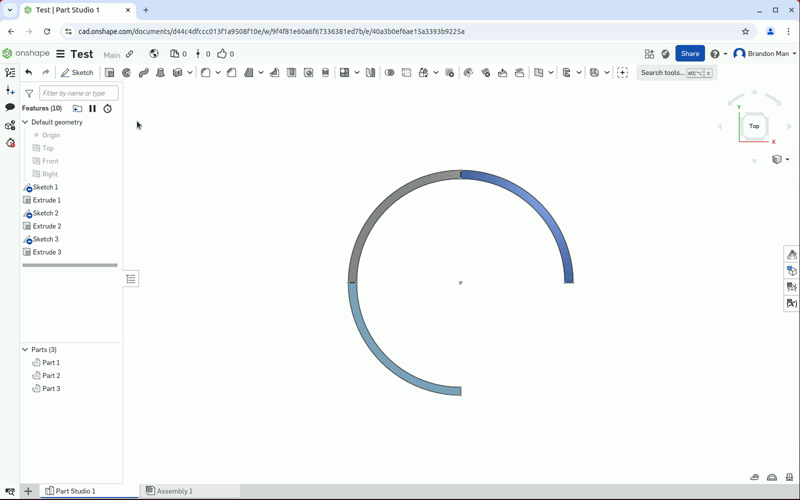
key(shift+h)
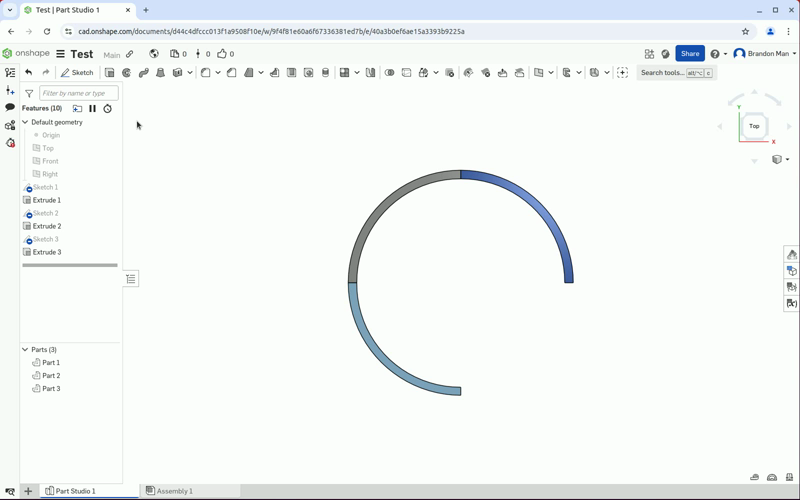
mouse_move(73, 189)
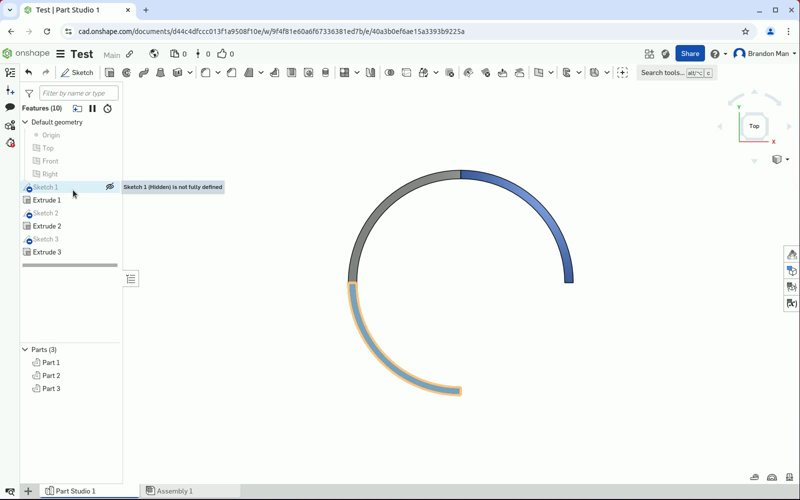
click(73, 189)
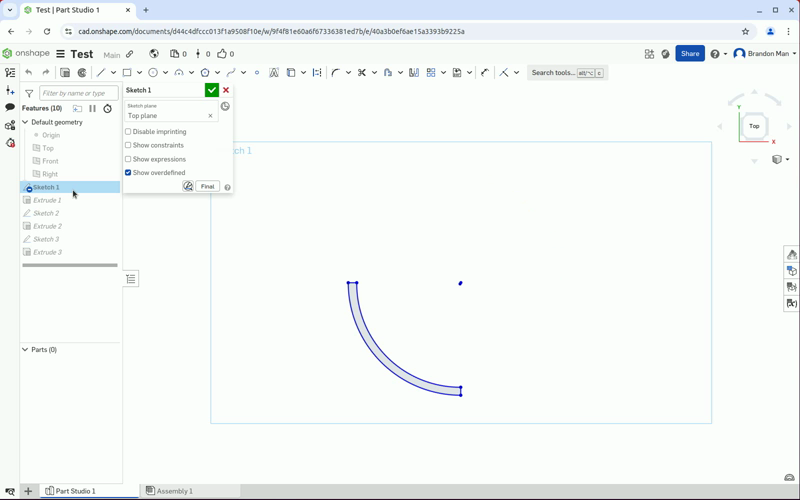
mouse_move(229, 92)
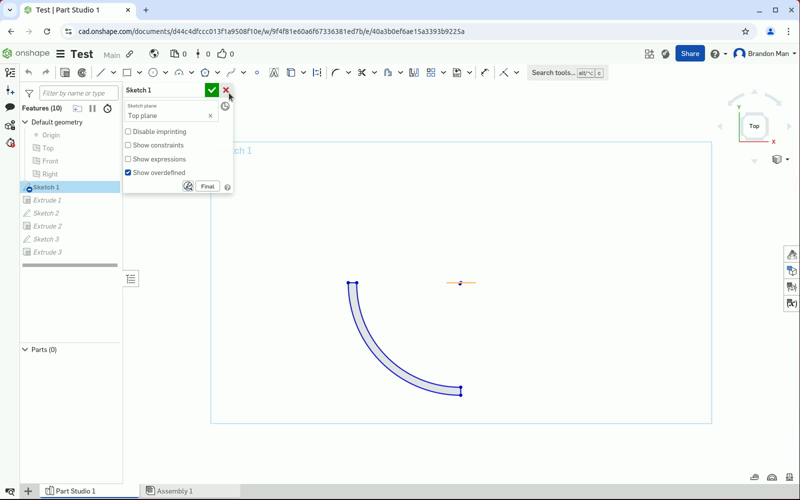
click(229, 92)
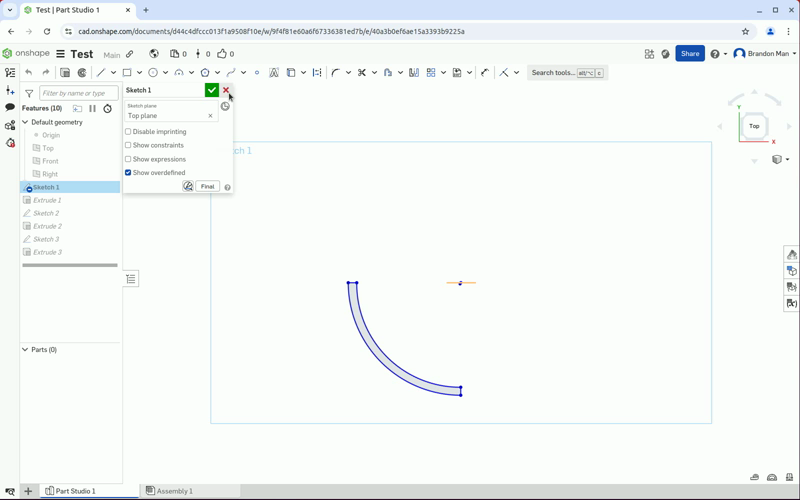
key(shift+s)
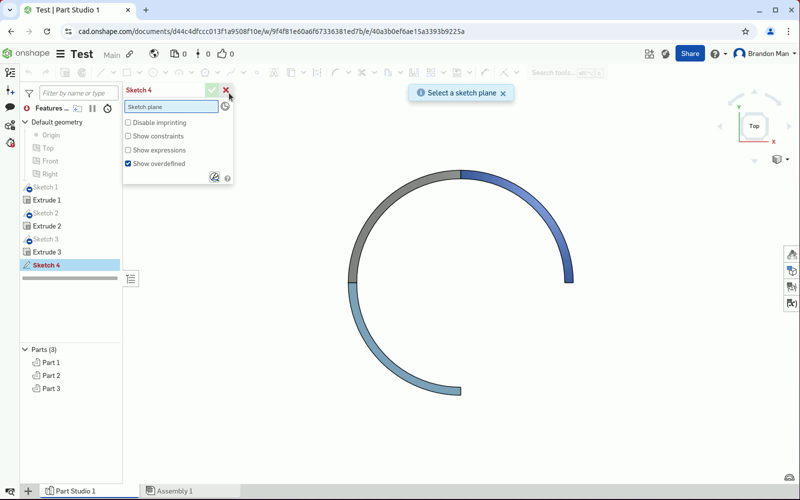
mouse_move(73, 150)
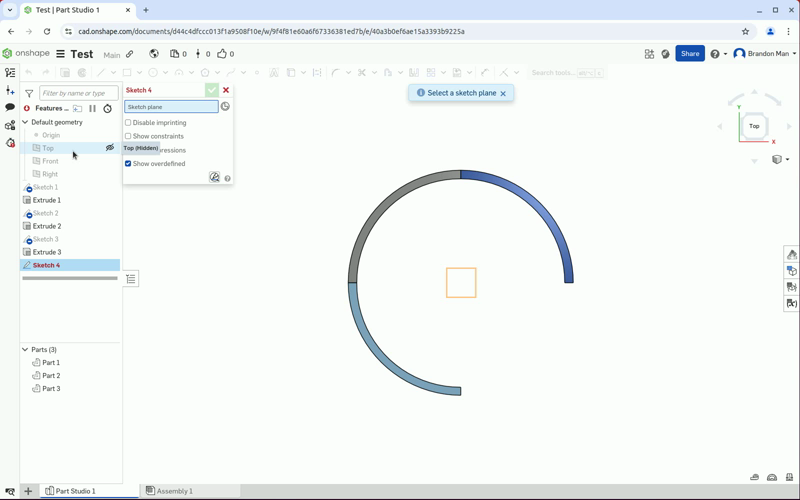
click(73, 150)
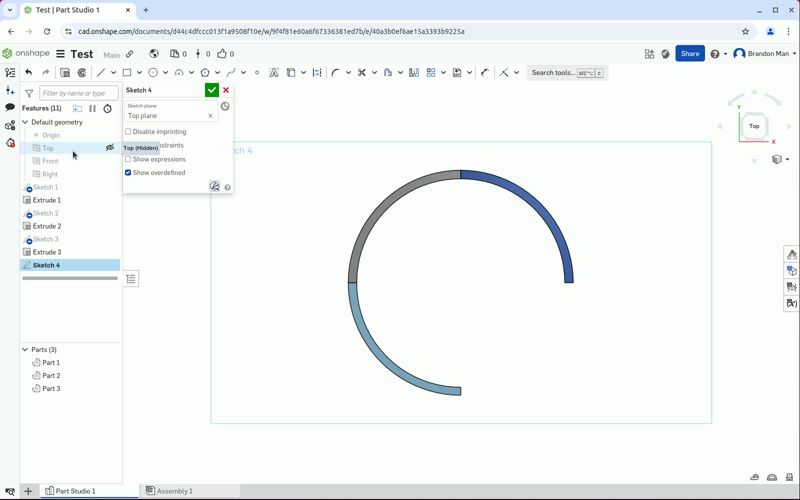
mouse_move(73, 352)
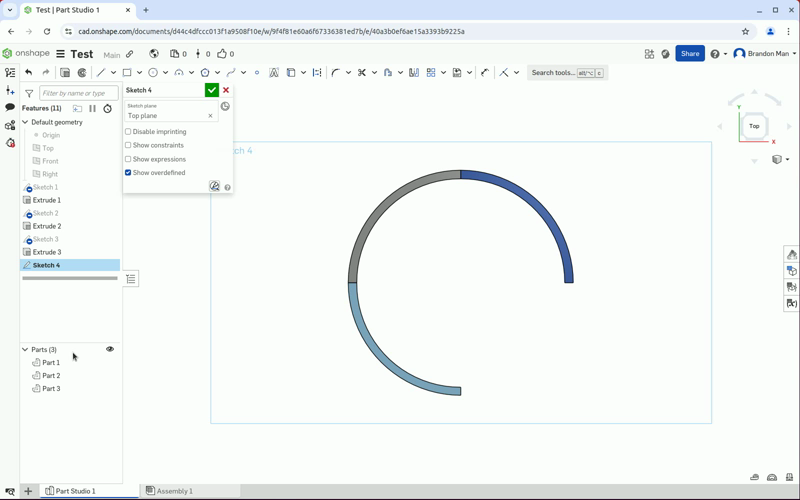
key(y)
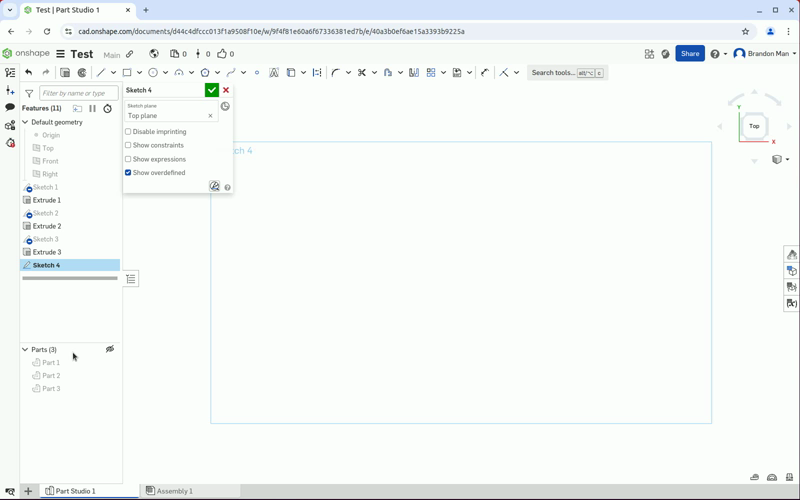
key(a)
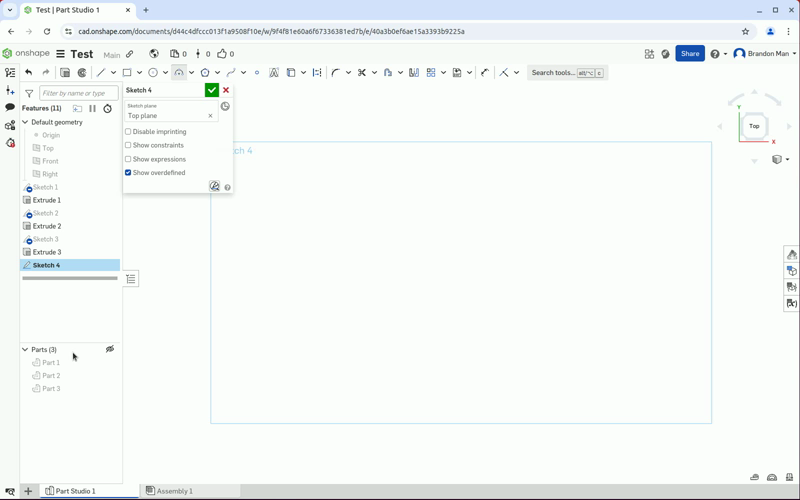
key_down(shift)
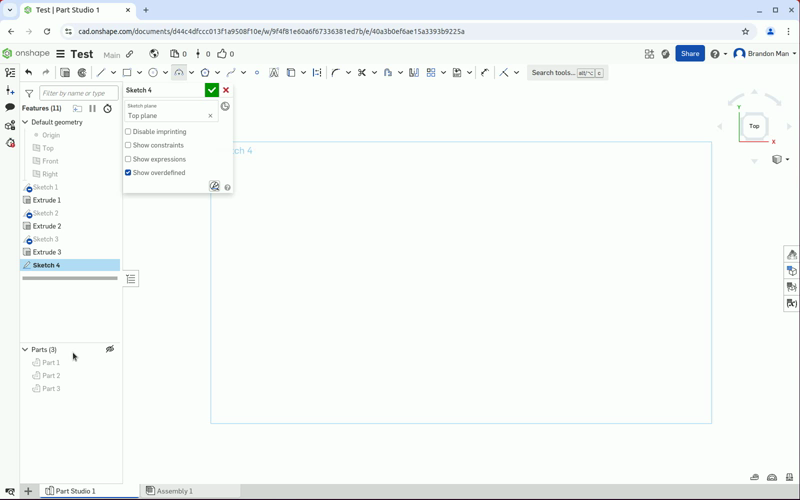
mouse_move(460, 395)
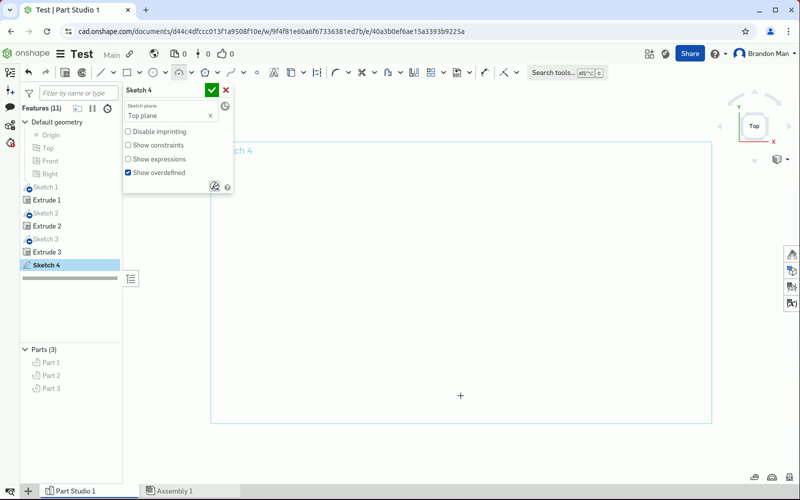
click(460, 395)
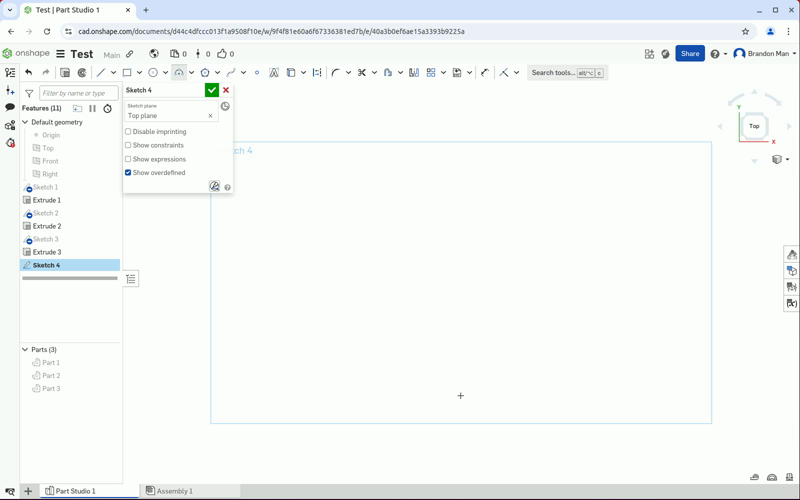
key_up(shift)
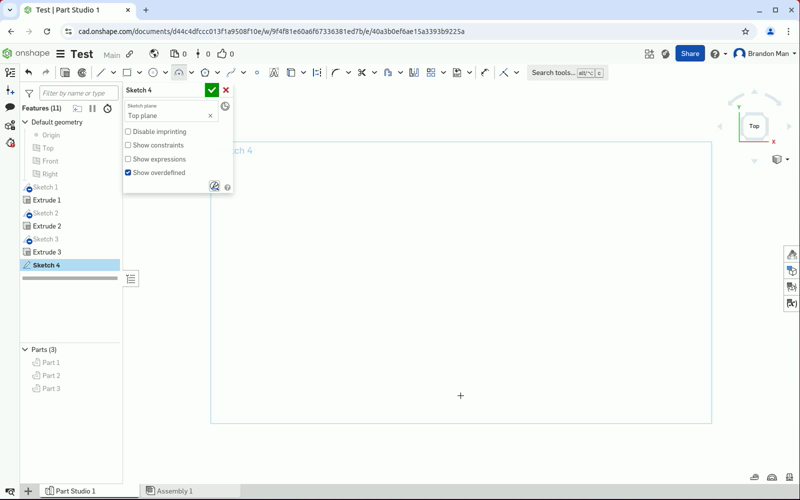
key_down(shift)
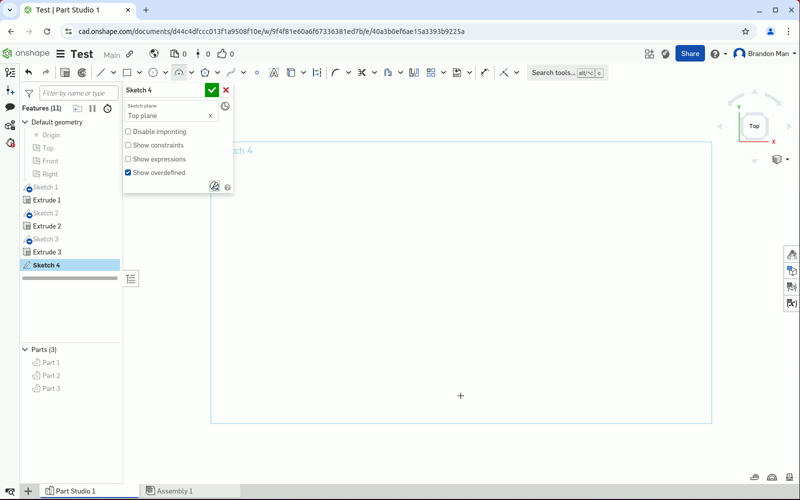
mouse_move(573, 282)
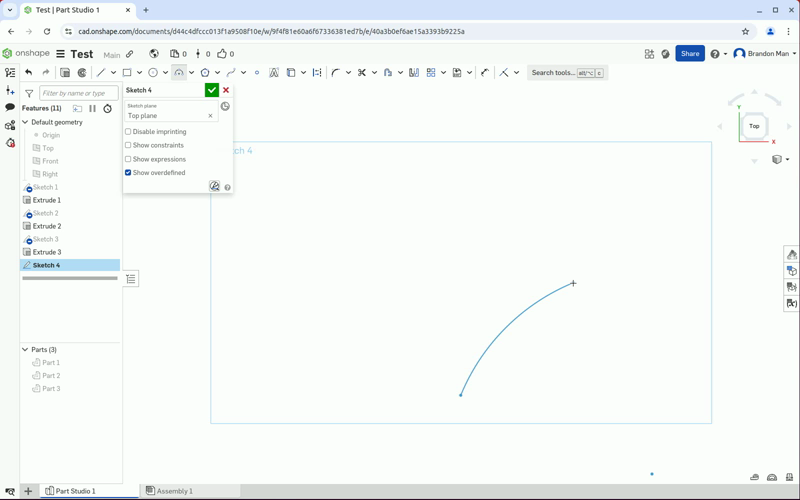
click(573, 282)
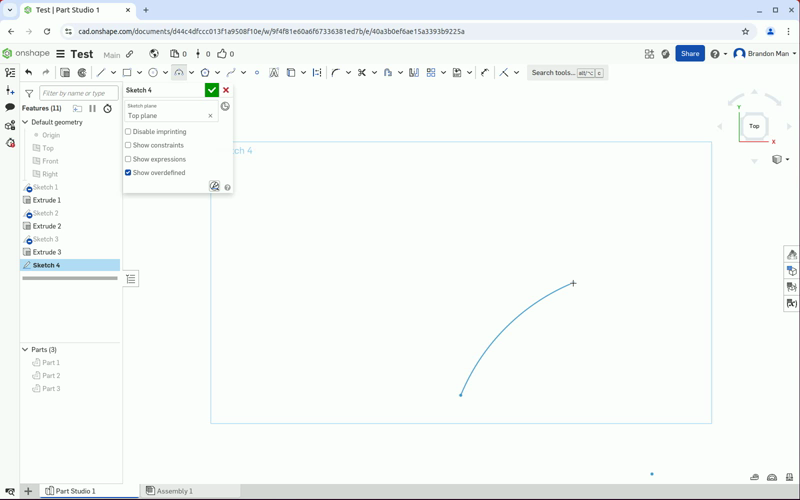
mouse_move(540, 362)
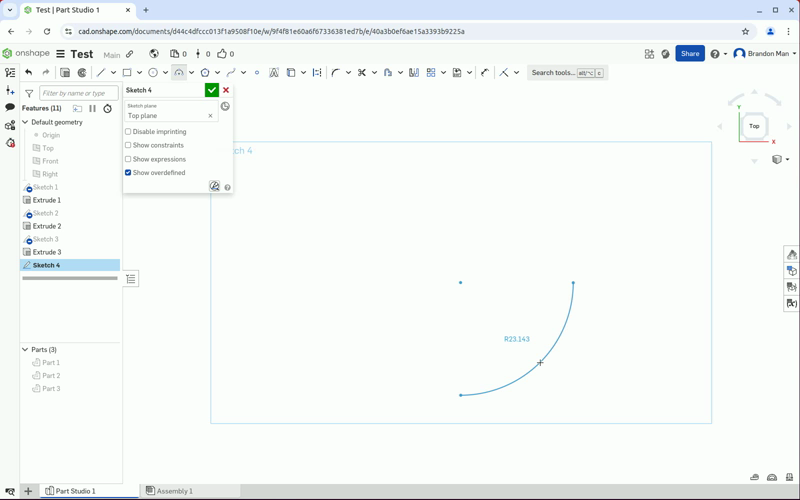
click(540, 362)
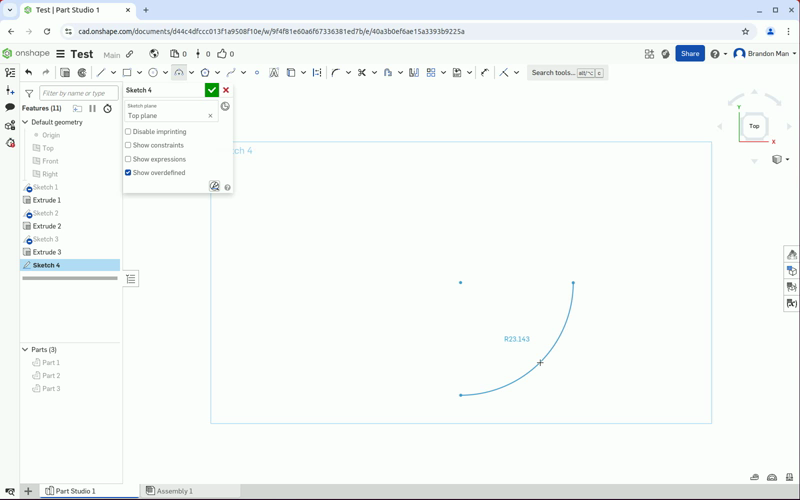
key_up(shift)
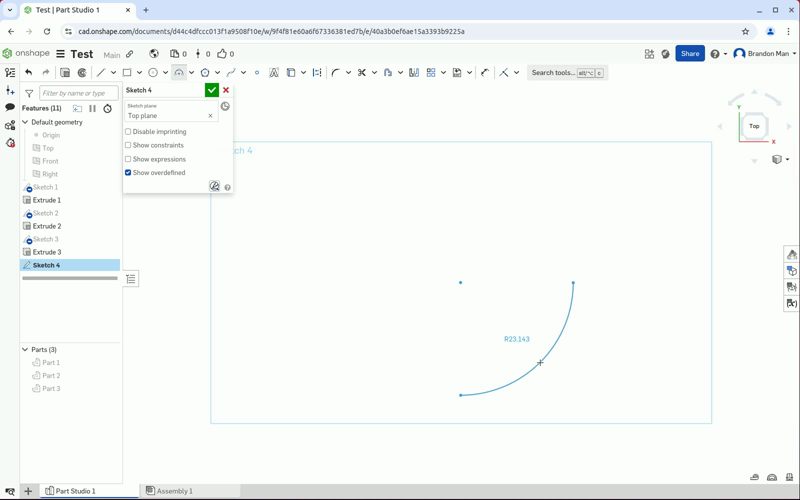
key(esc)
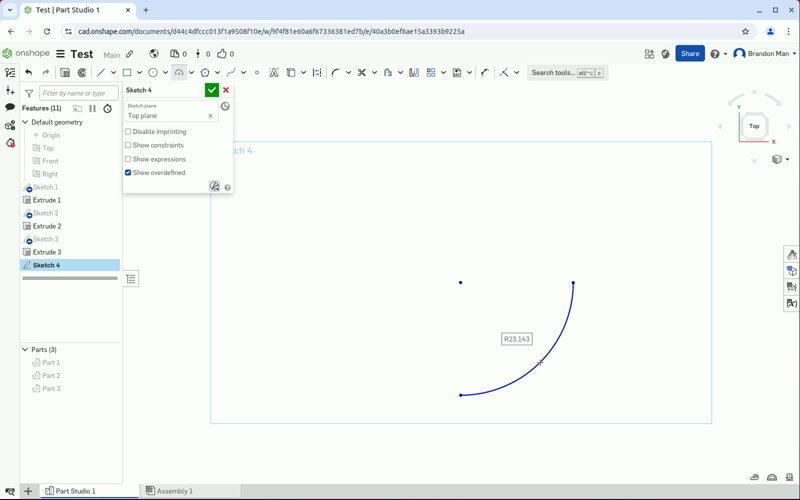
key(l)
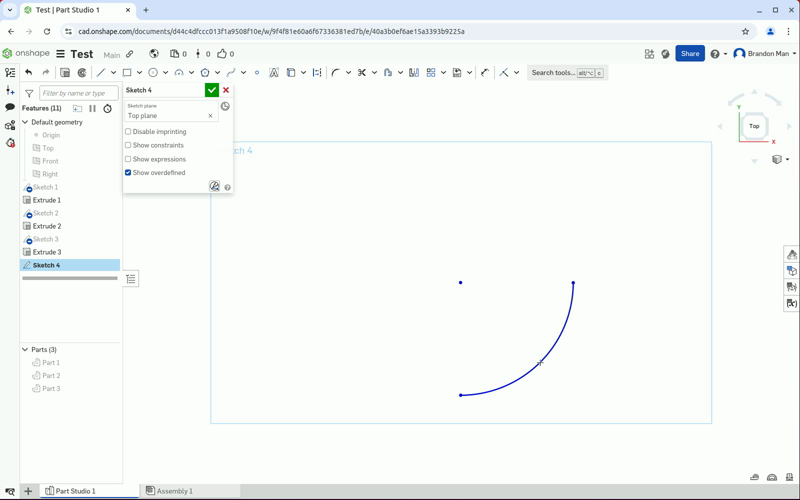
mouse_move(573, 282)
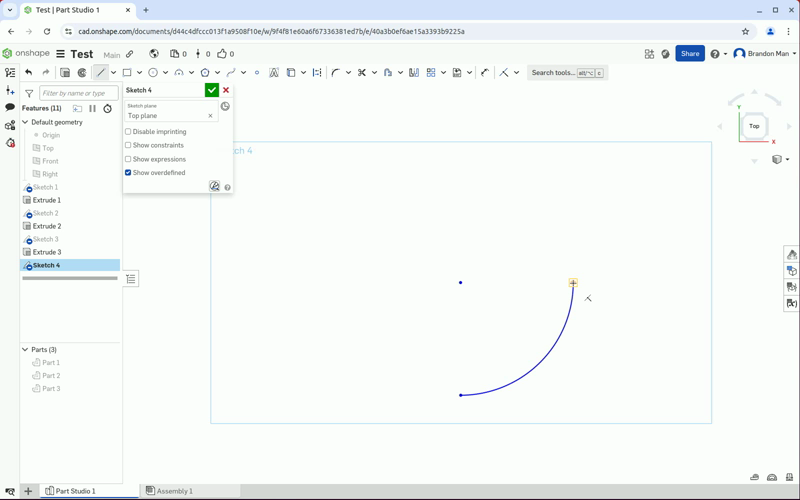
click(573, 282)
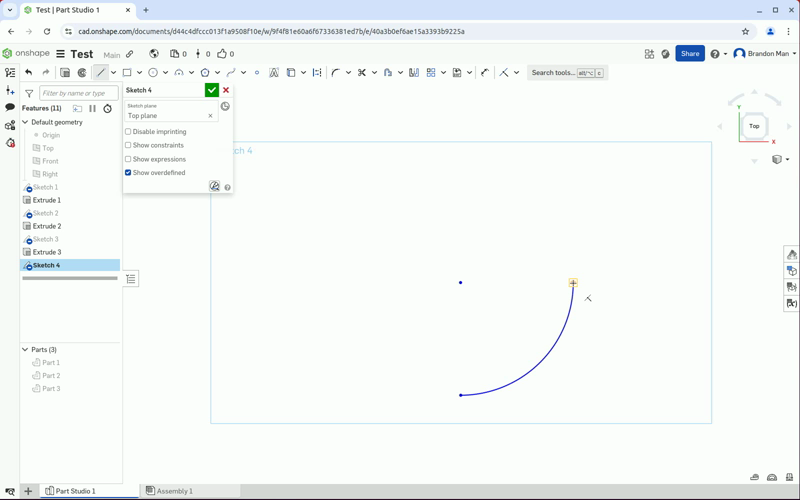
key_down(shift)
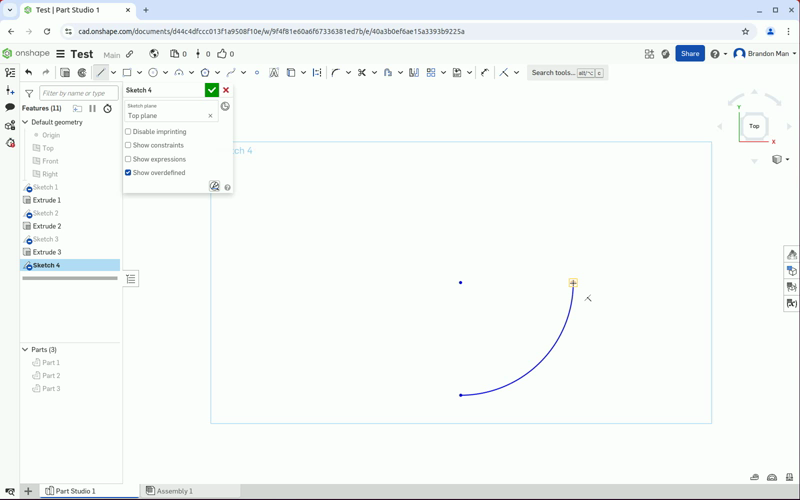
mouse_move(589, 282)
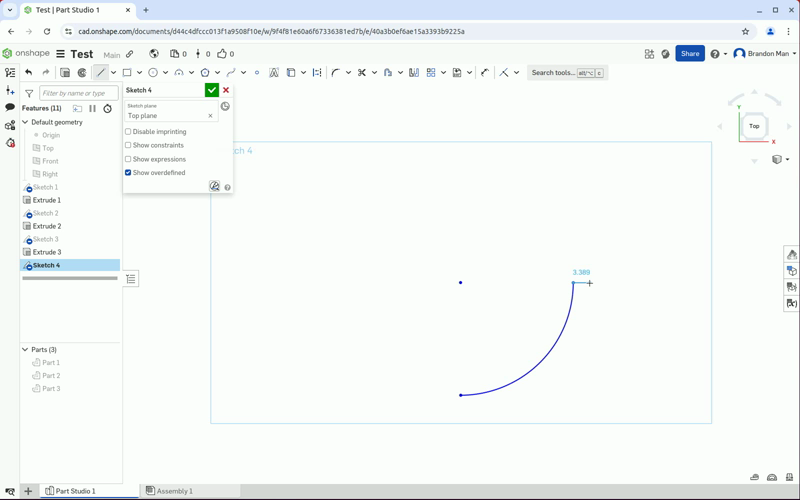
mouse_move(564, 282)
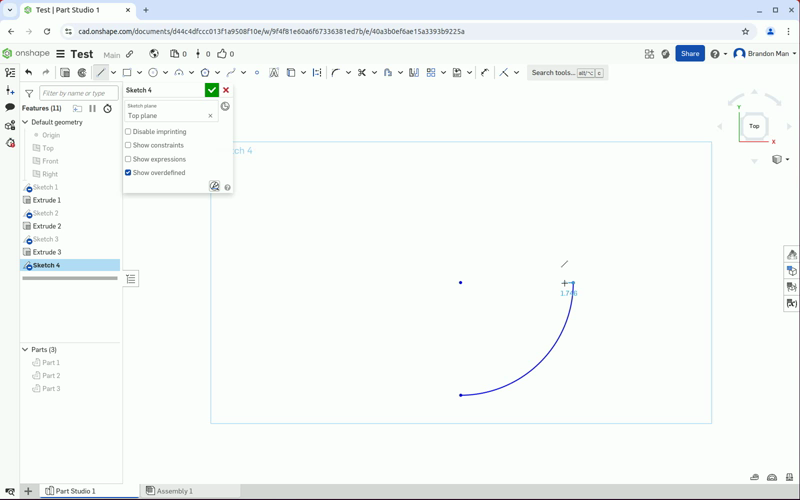
click(564, 282)
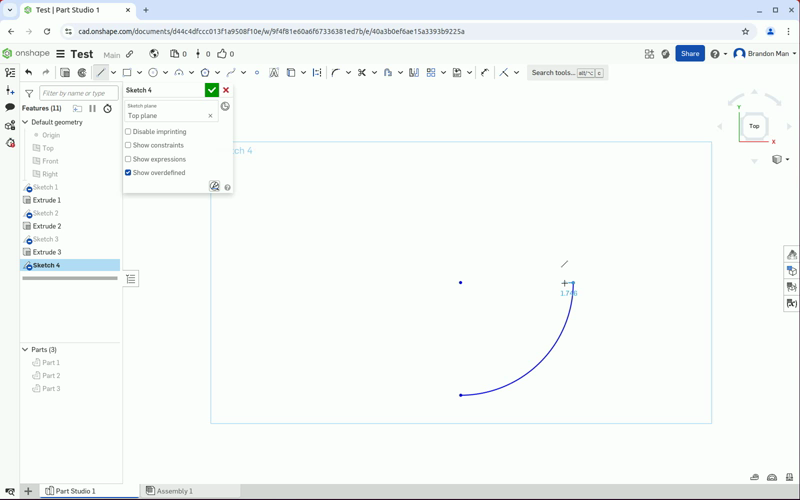
key_up(shift)
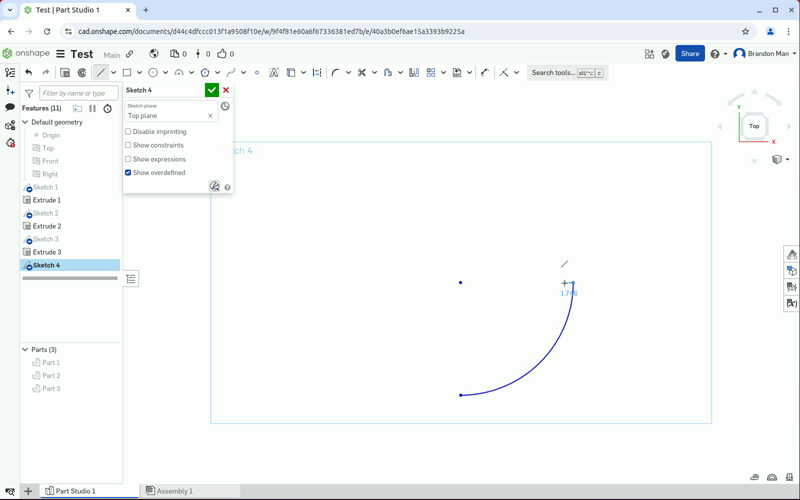
key(esc)
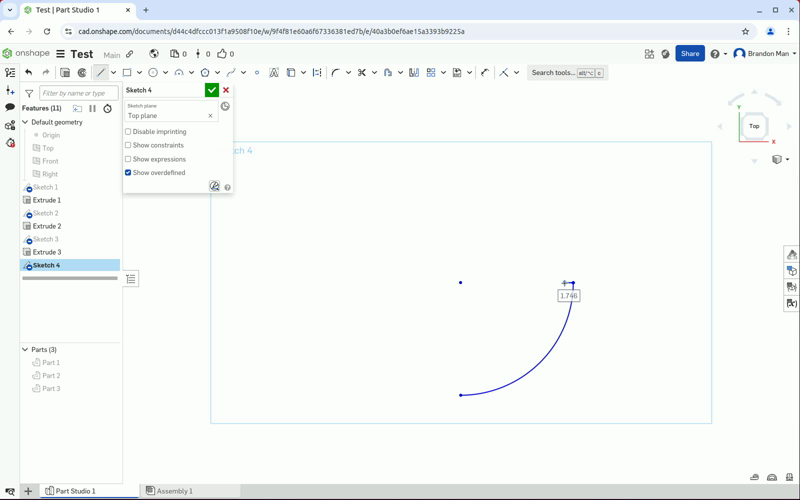
key(a)
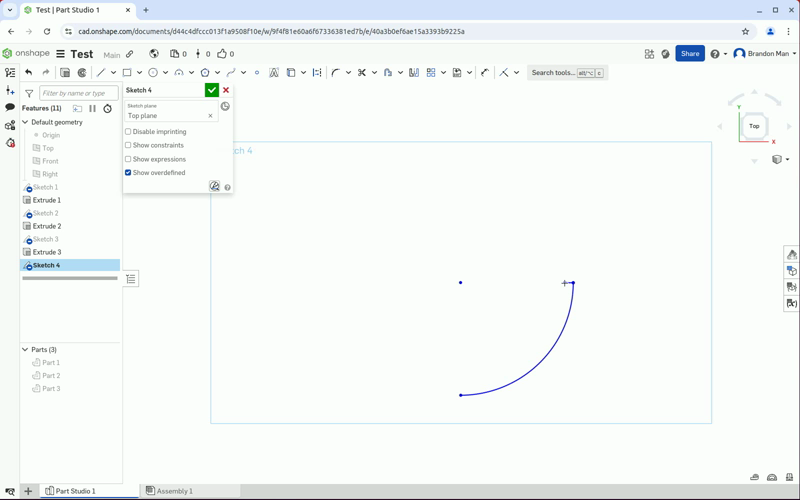
mouse_move(564, 282)
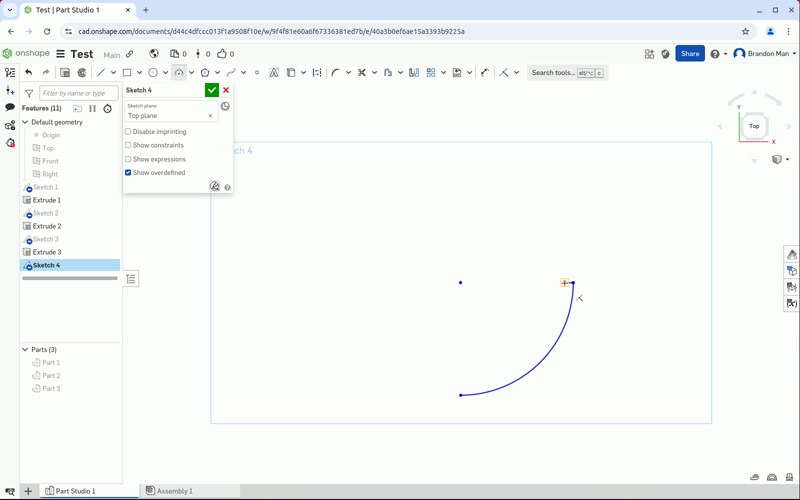
click(564, 282)
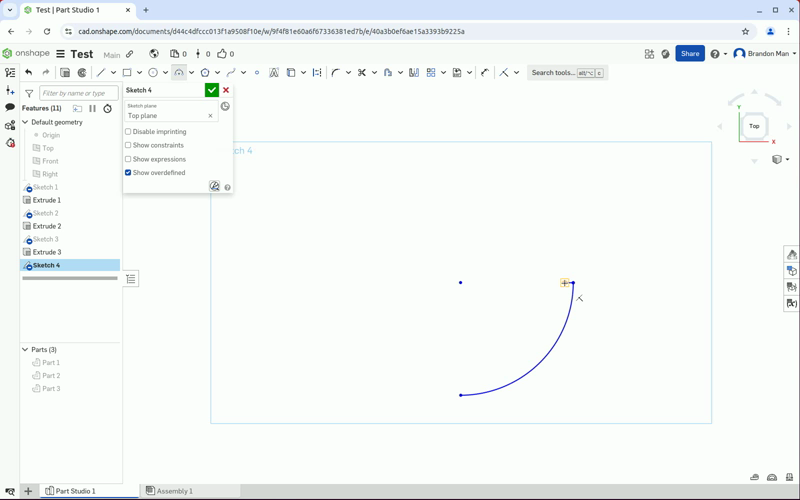
key_down(shift)
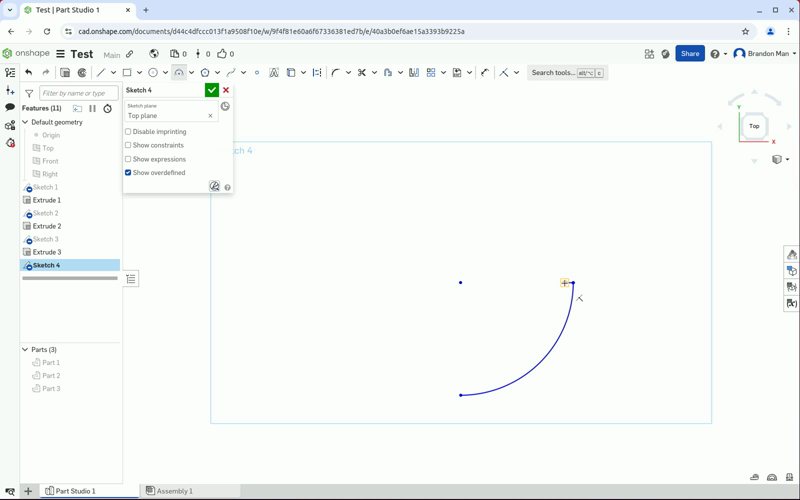
mouse_move(460, 387)
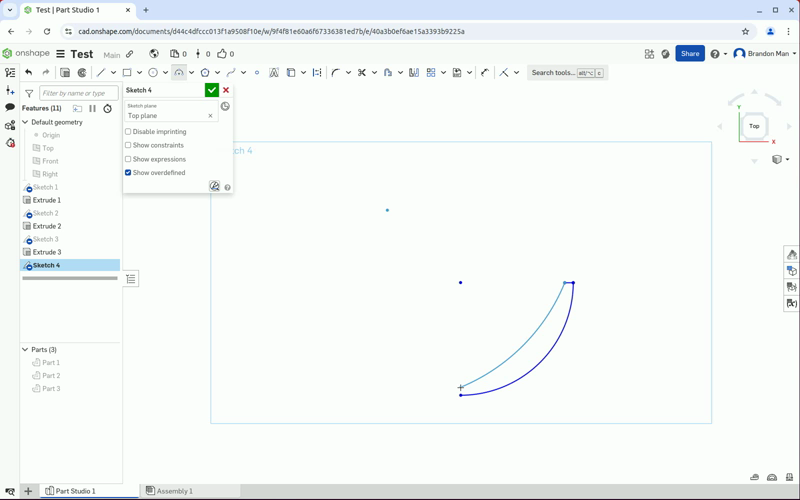
click(460, 387)
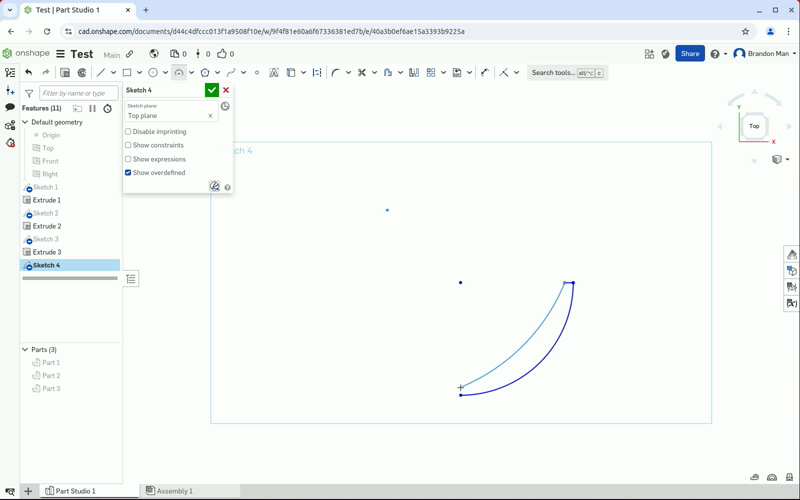
mouse_move(534, 356)
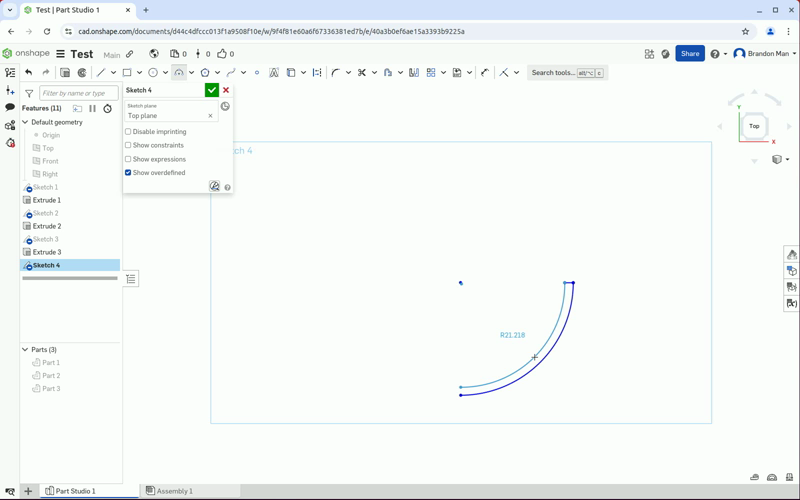
click(534, 356)
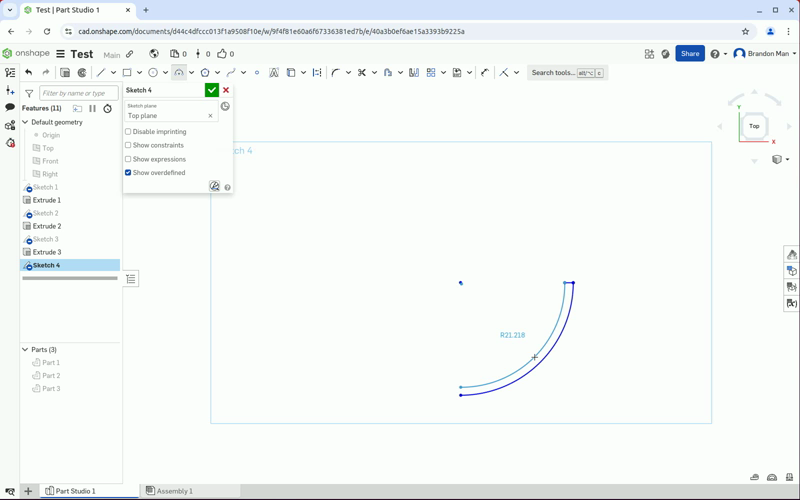
key_up(shift)
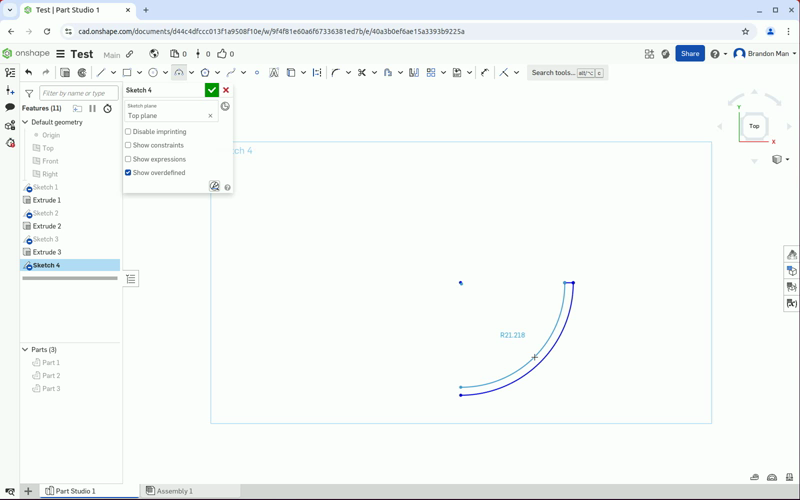
key(esc)
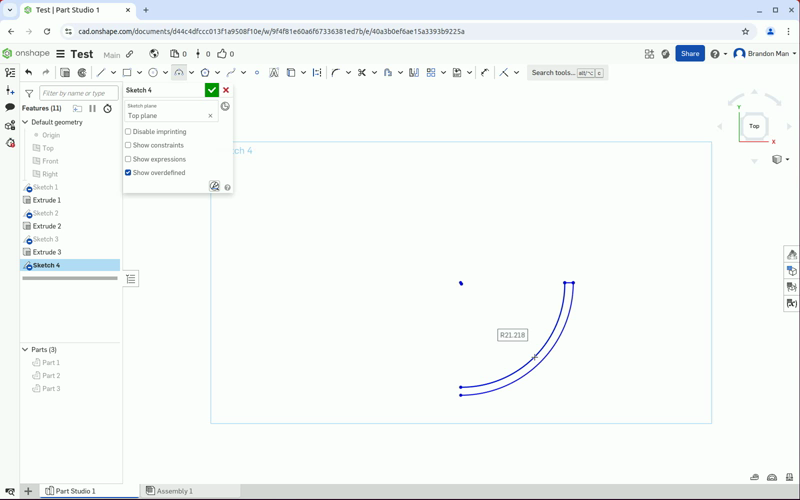
key(l)
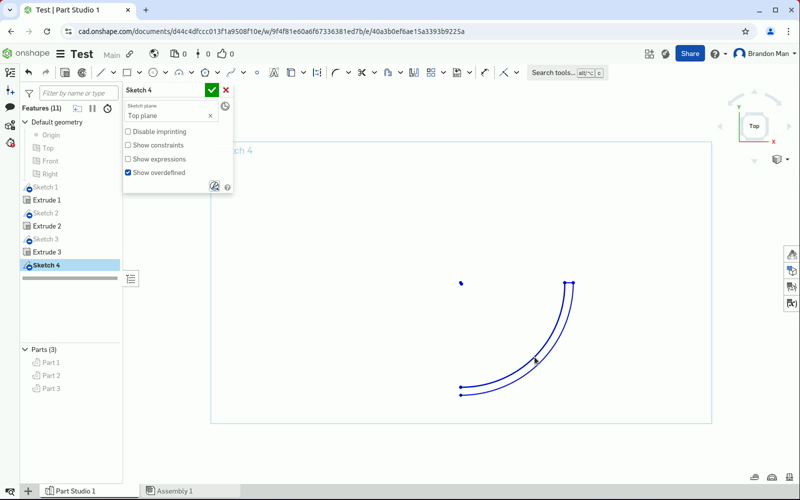
mouse_move(460, 387)
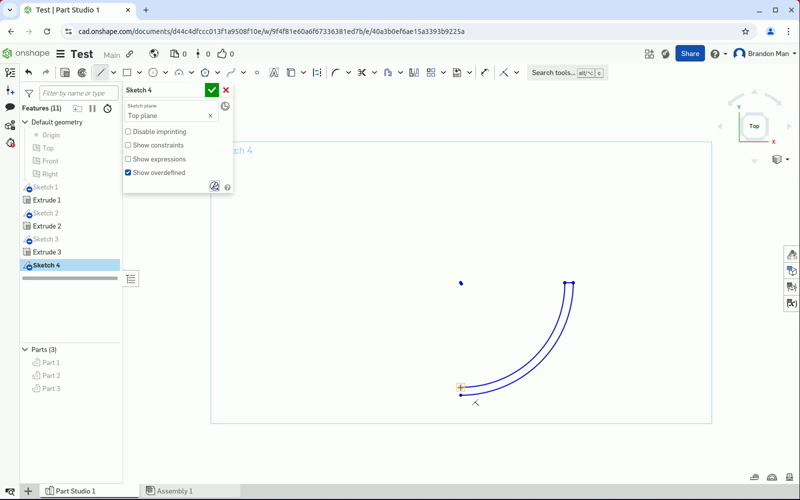
click(460, 387)
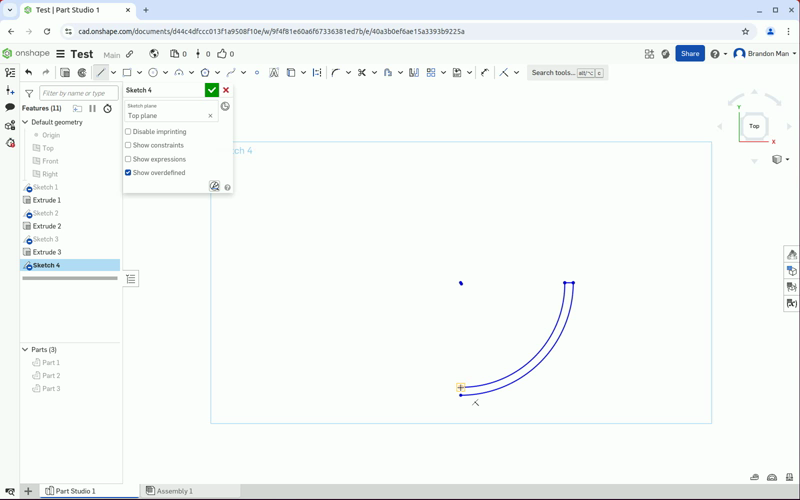
mouse_move(490, 387)
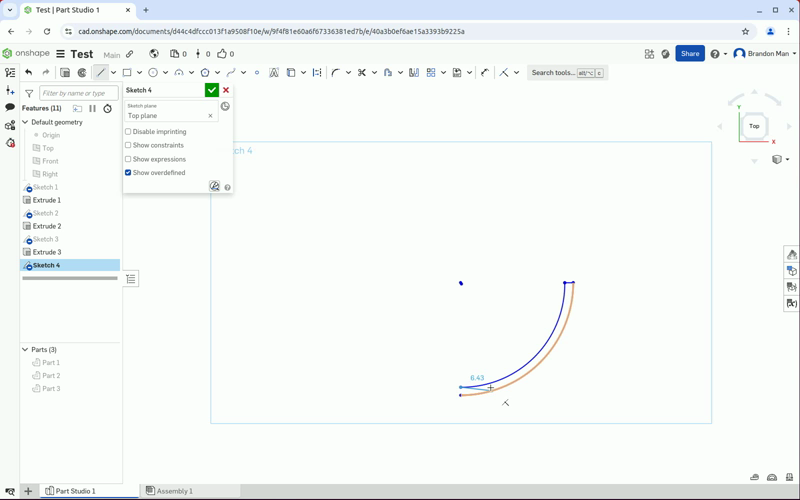
key_down(shift)
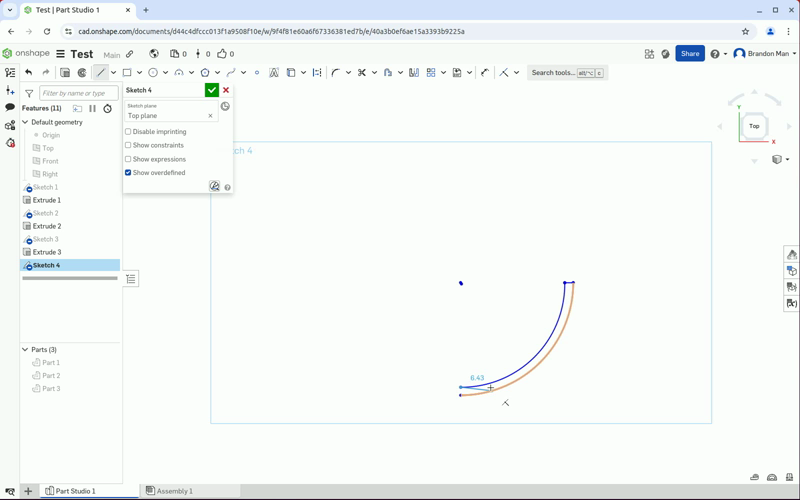
mouse_move(460, 395)
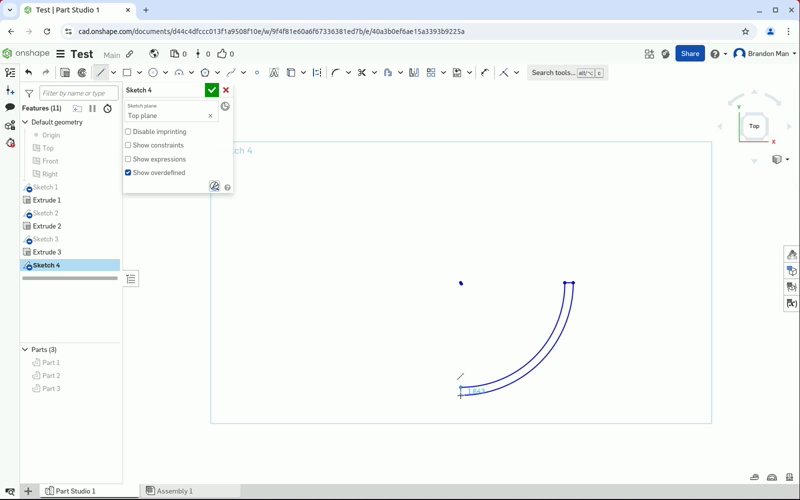
key_up(shift)
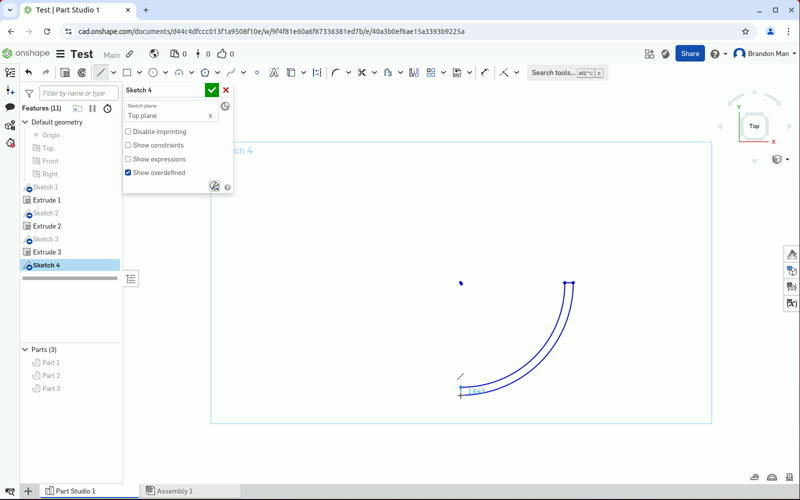
click(460, 395)
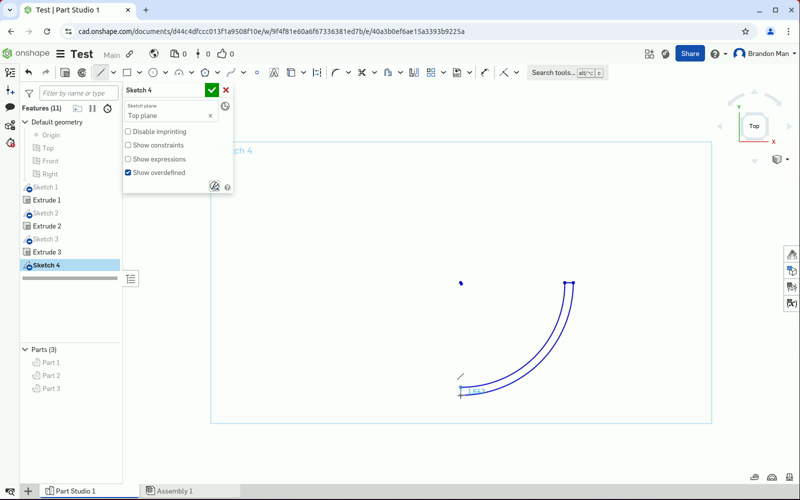
key(esc)
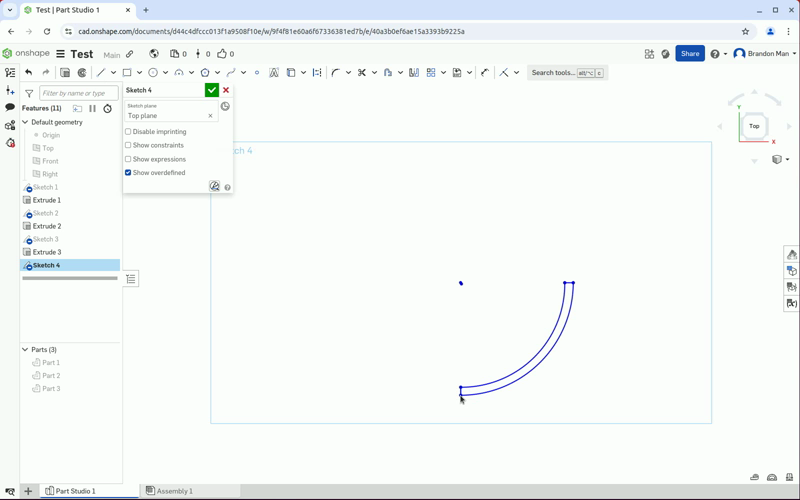
mouse_move(528, 368)
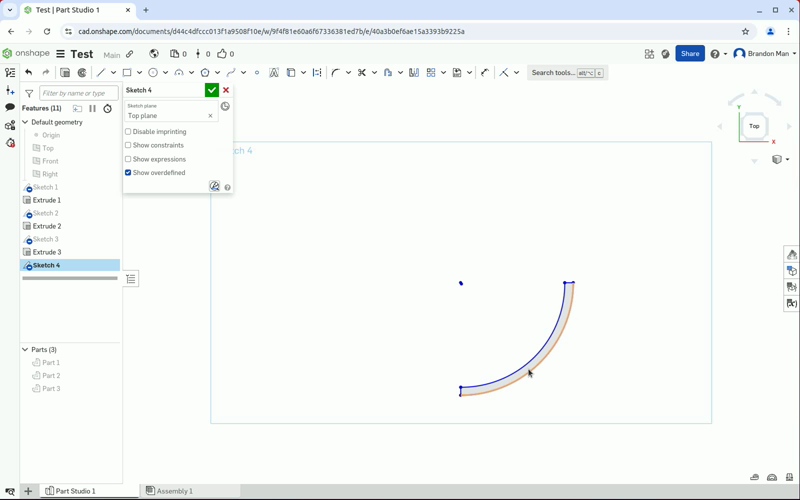
scroll(6)
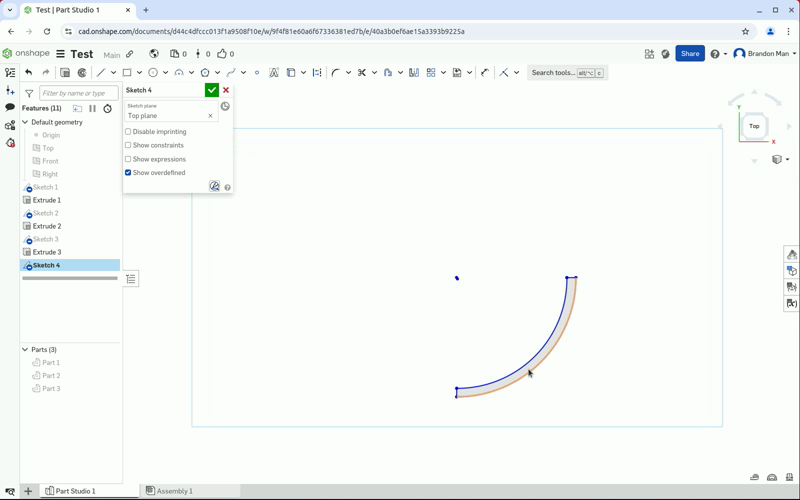
scroll(6)
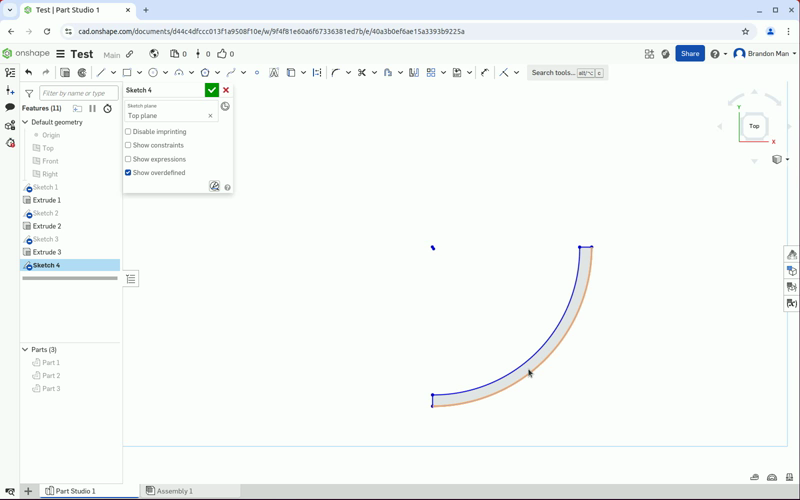
scroll(6)
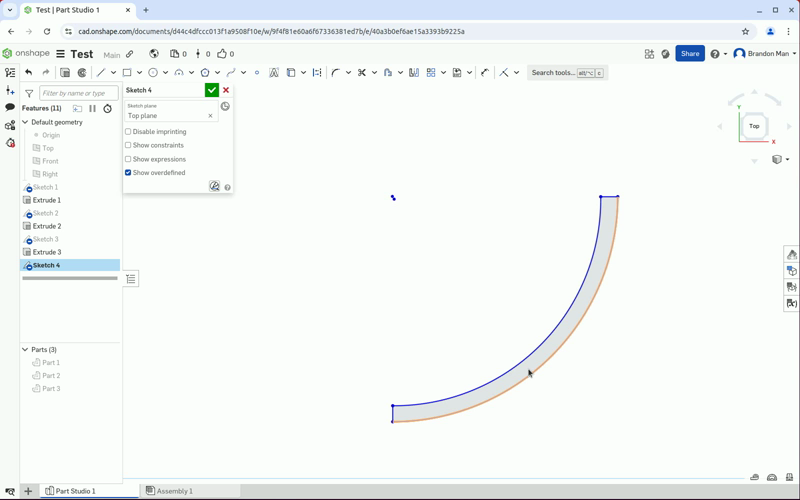
scroll(6)
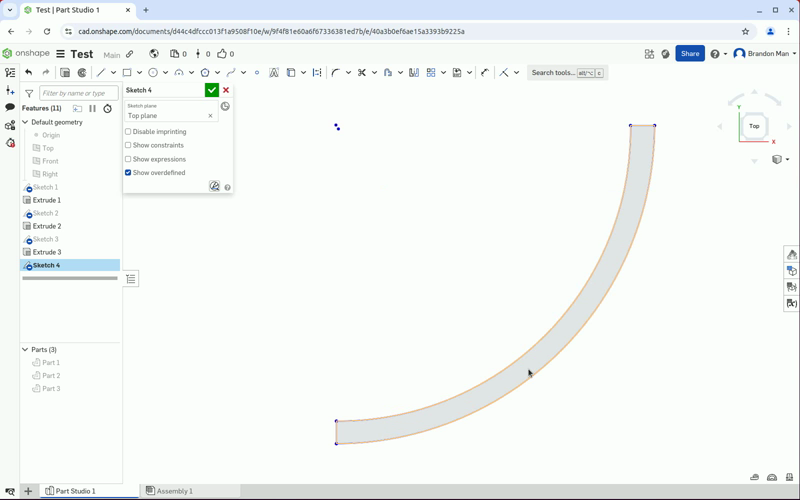
scroll(6)
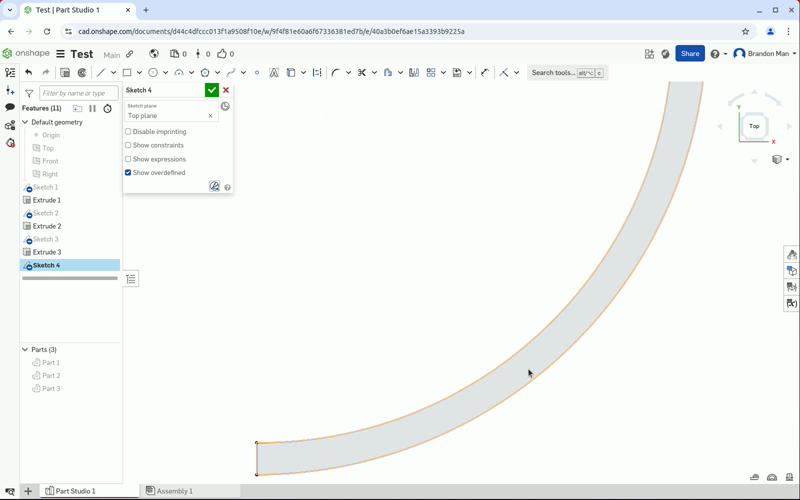
scroll(6)
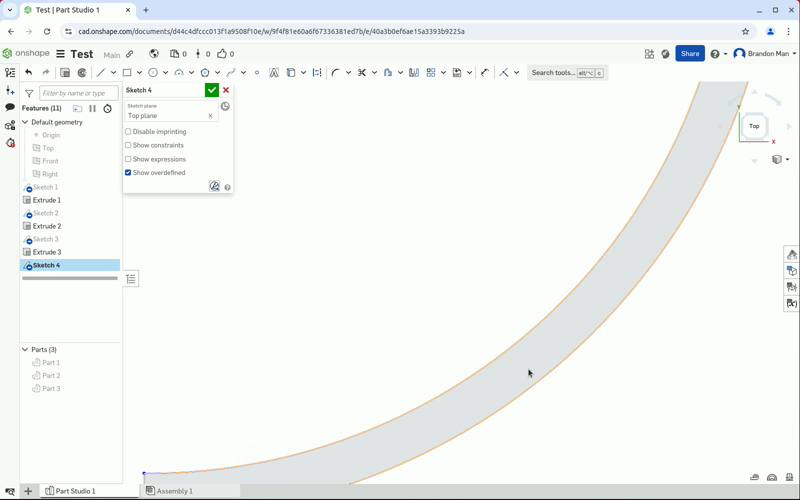
scroll(6)
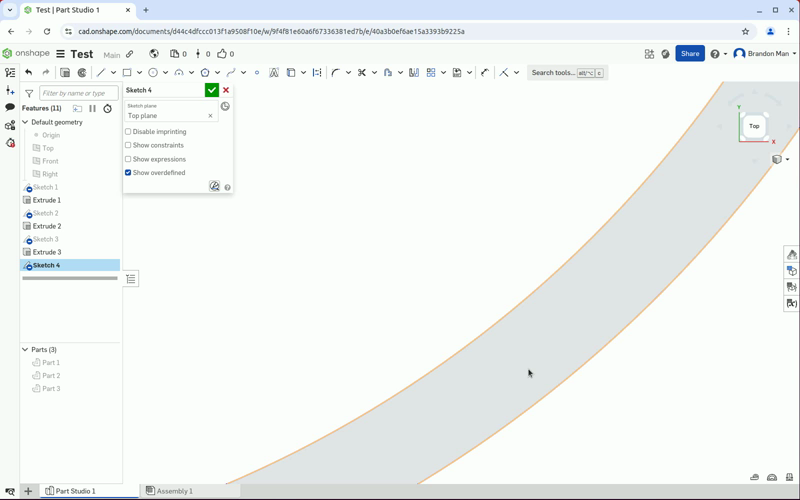
click(528, 368)
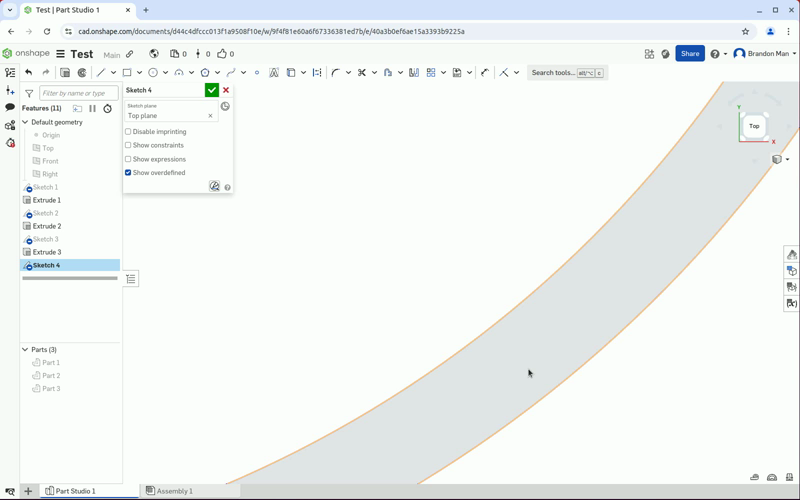
scroll(-6)
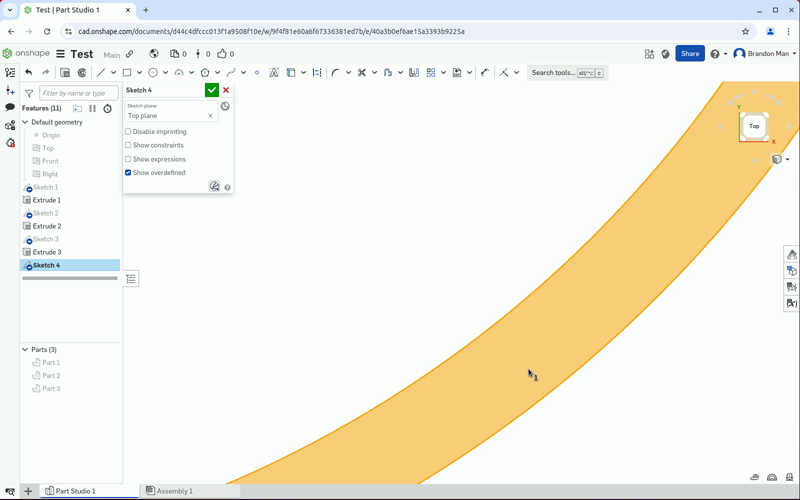
scroll(-6)
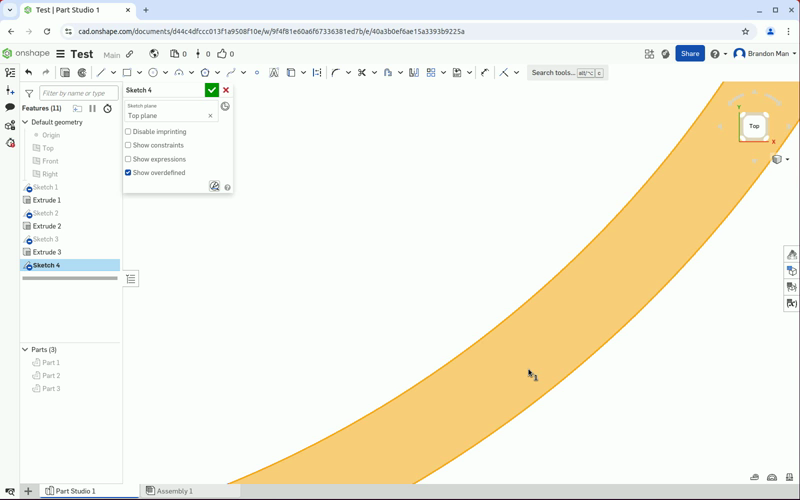
scroll(-6)
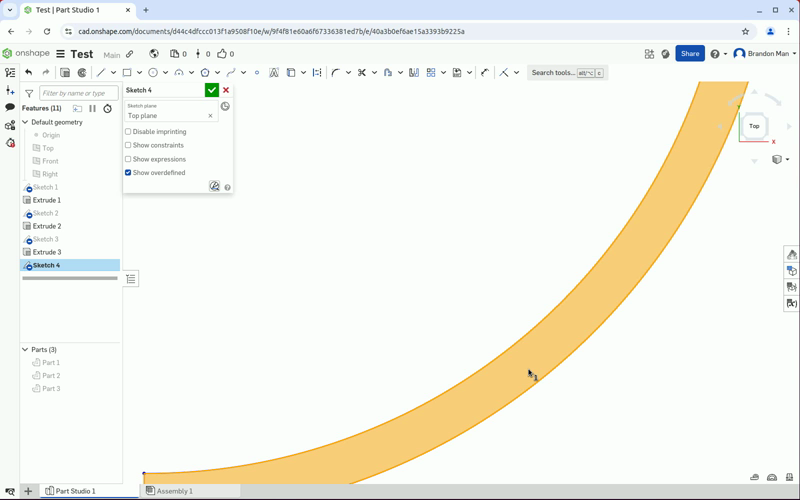
scroll(-6)
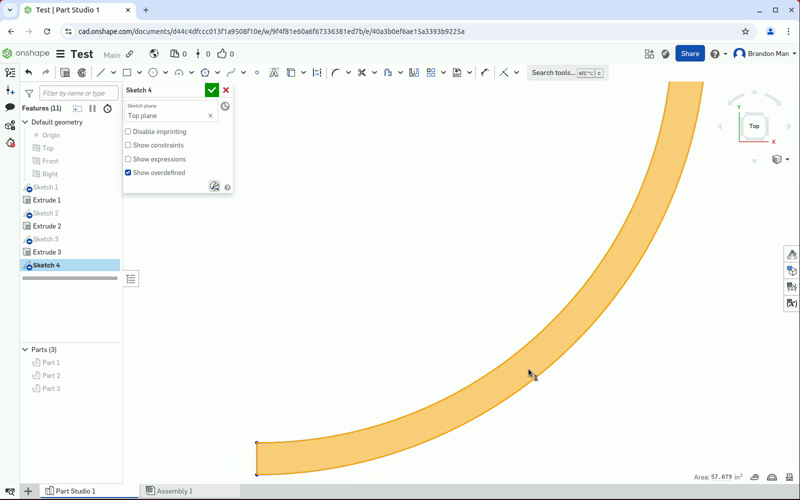
scroll(-6)
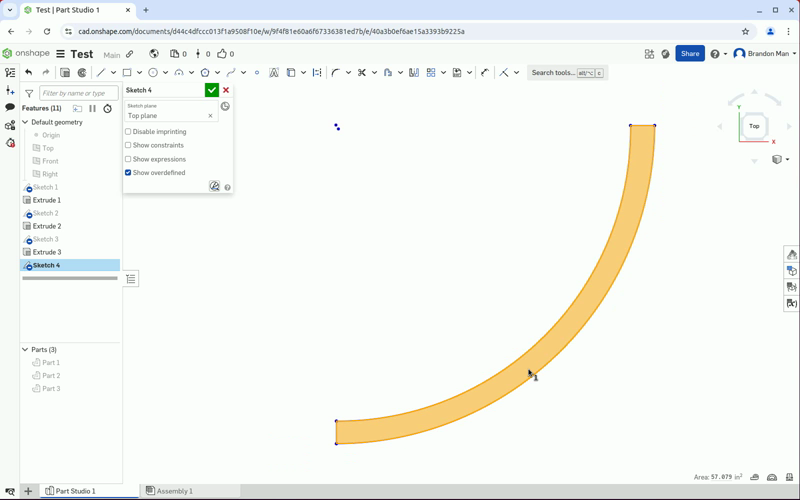
scroll(-6)
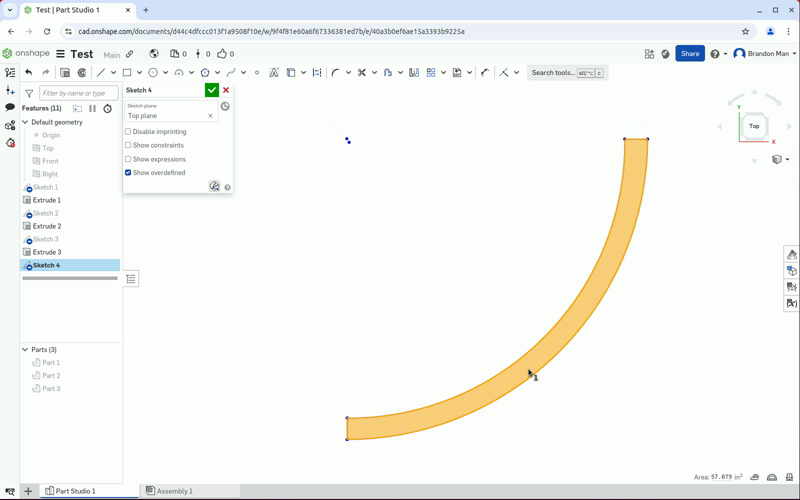
scroll(-6)
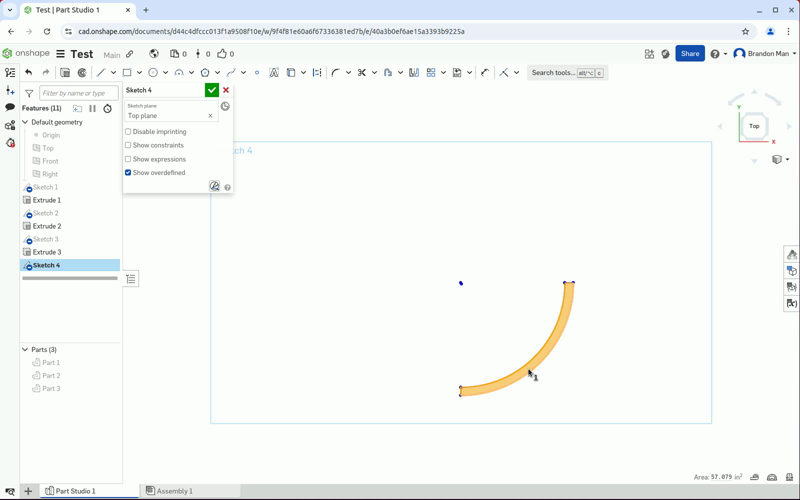
mouse_move(73, 352)
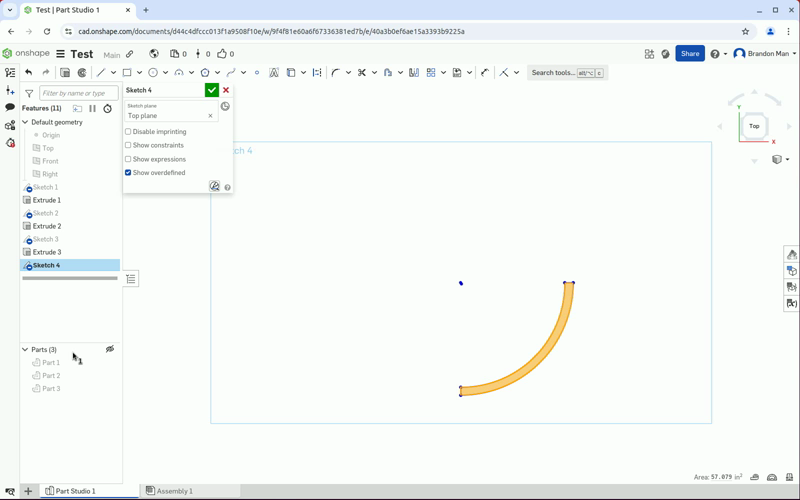
key(shift+y)
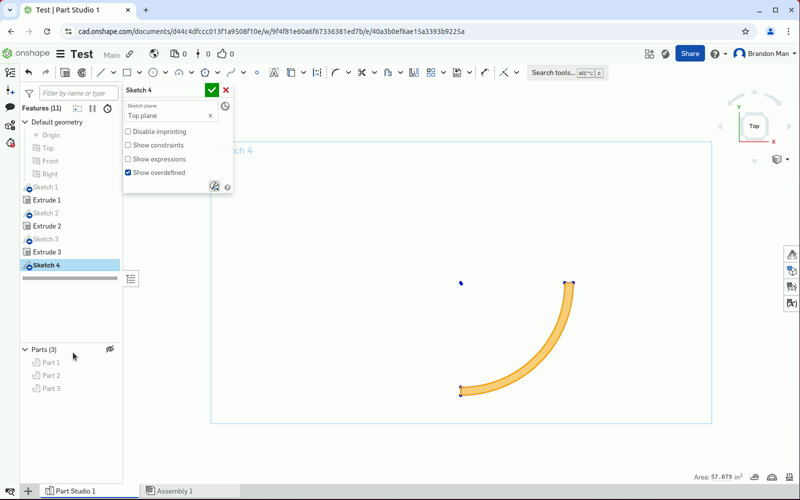
key(shift+e)
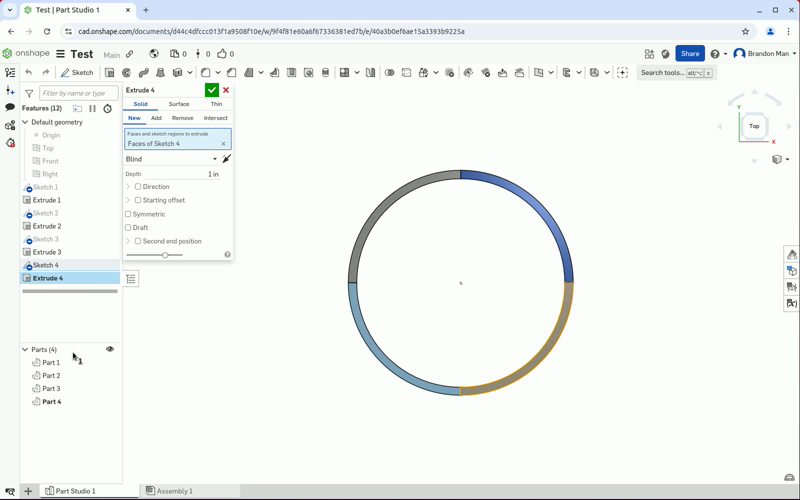
mouse_move(143, 106)
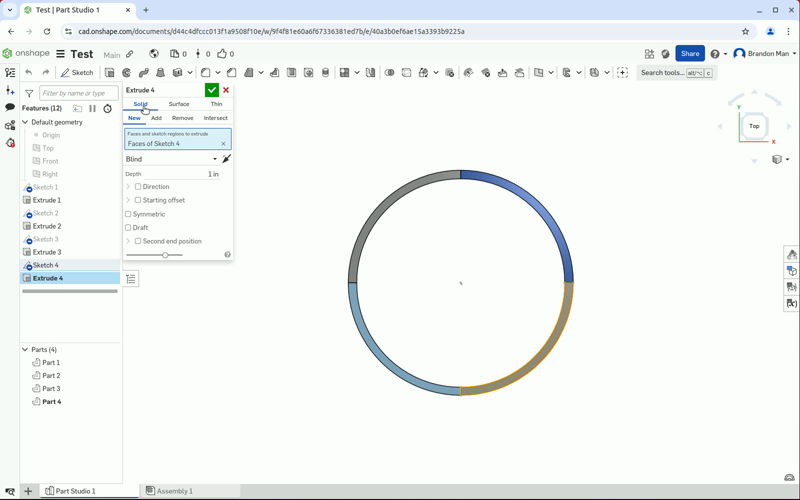
click(143, 106)
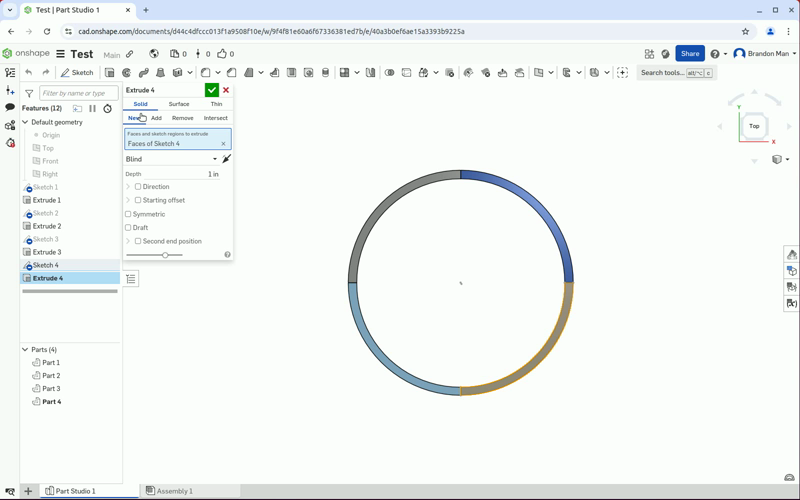
mouse_move(137, 120)
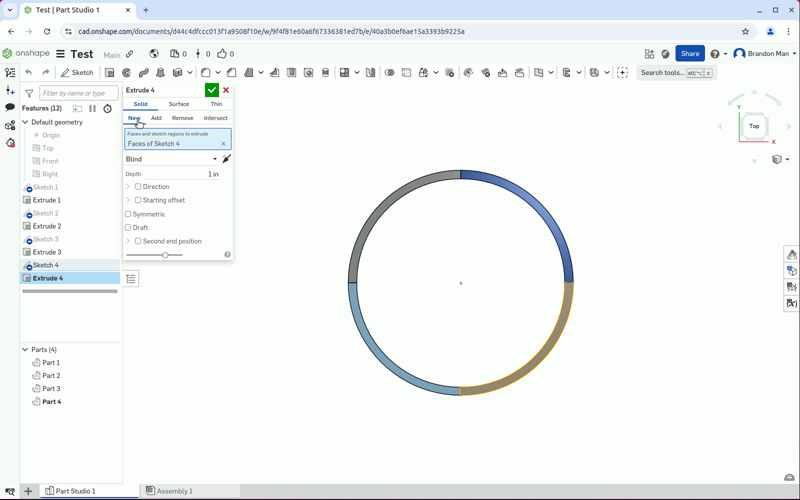
click(137, 120)
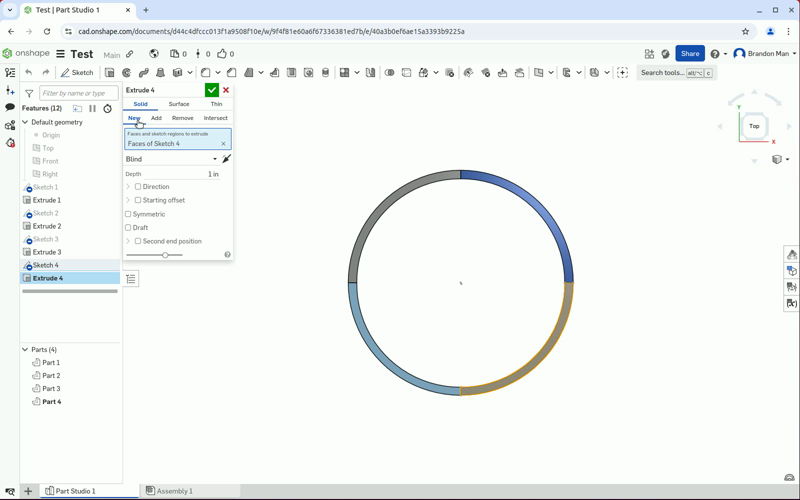
key(tab, 4)
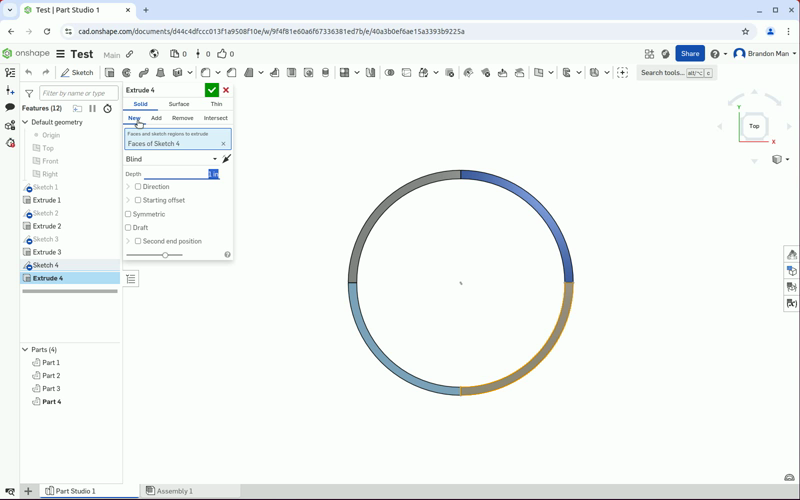
text(0.722)
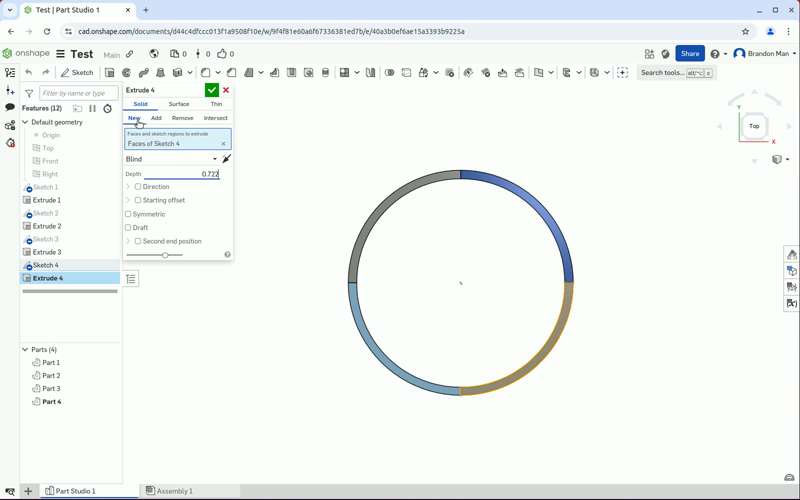
key(enter)
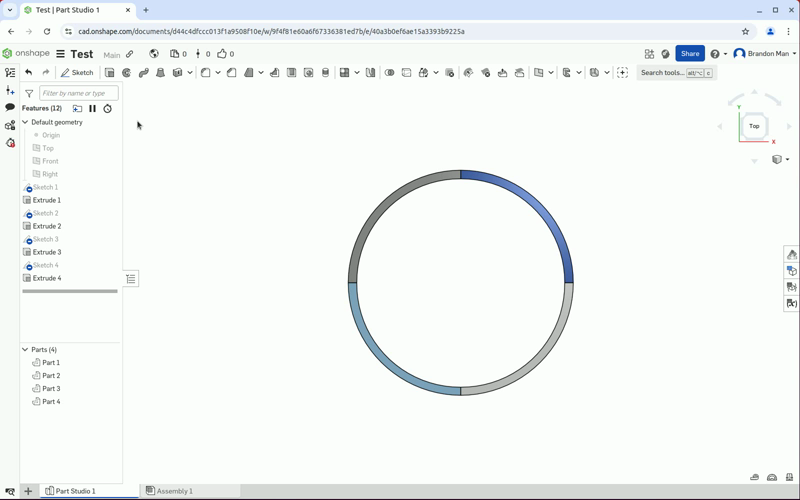
key(shift+h)
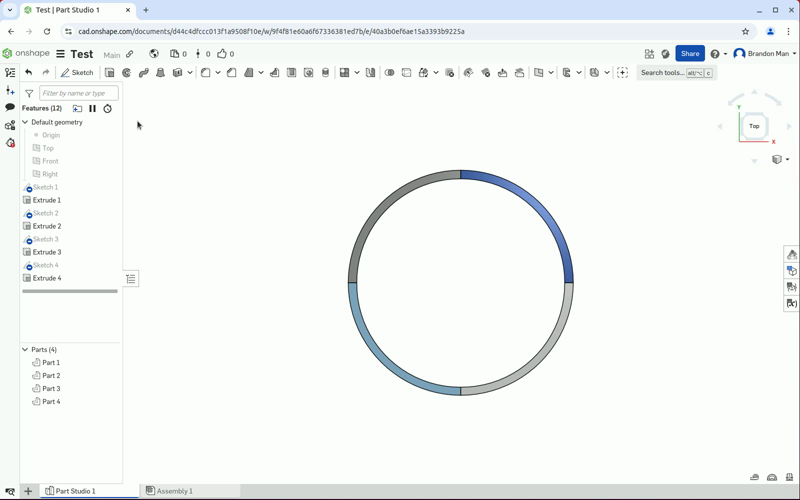
key(shift+h)
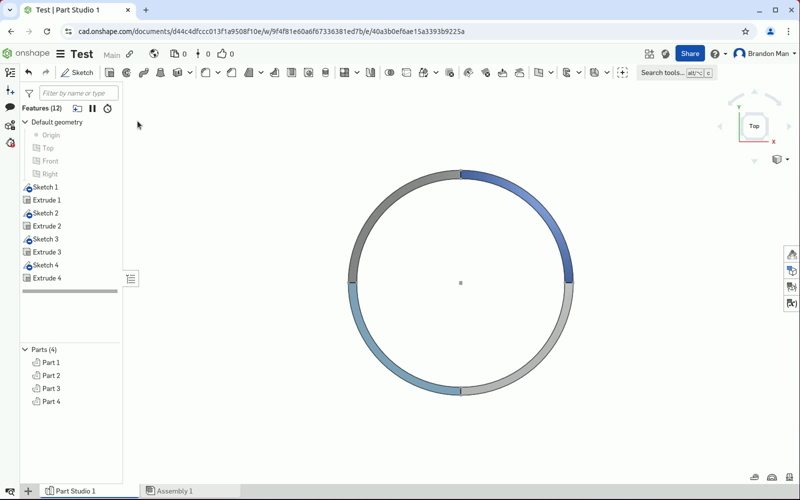
key(shift+7)
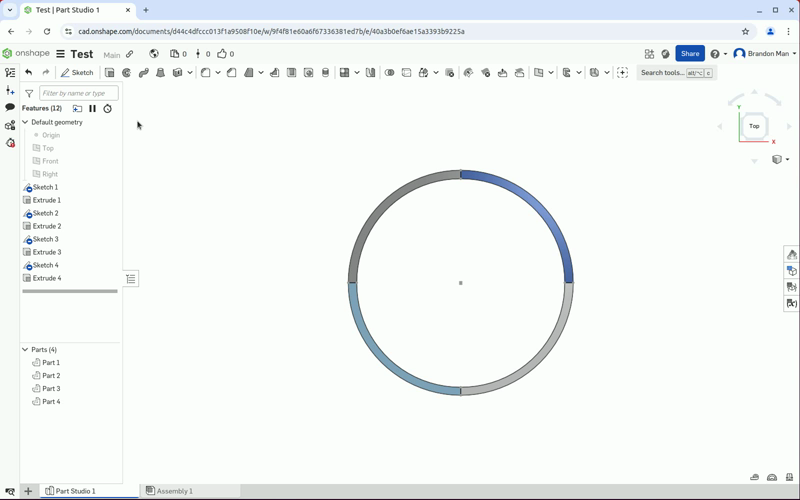
key(up, 3)
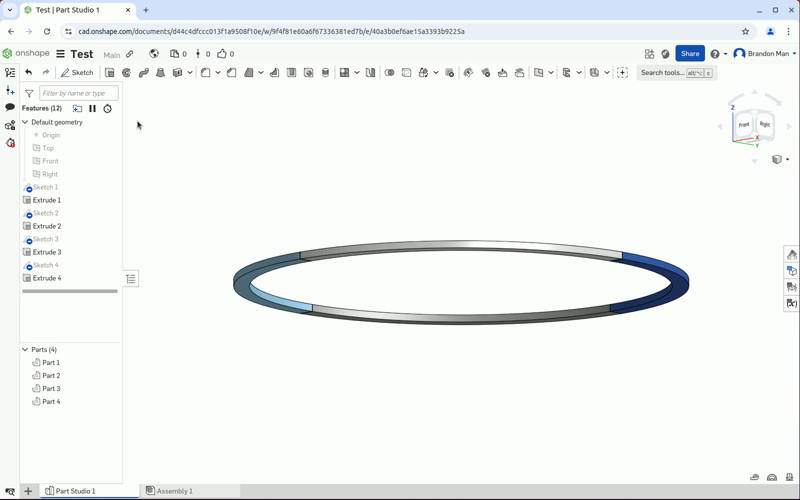
key(left, 3)
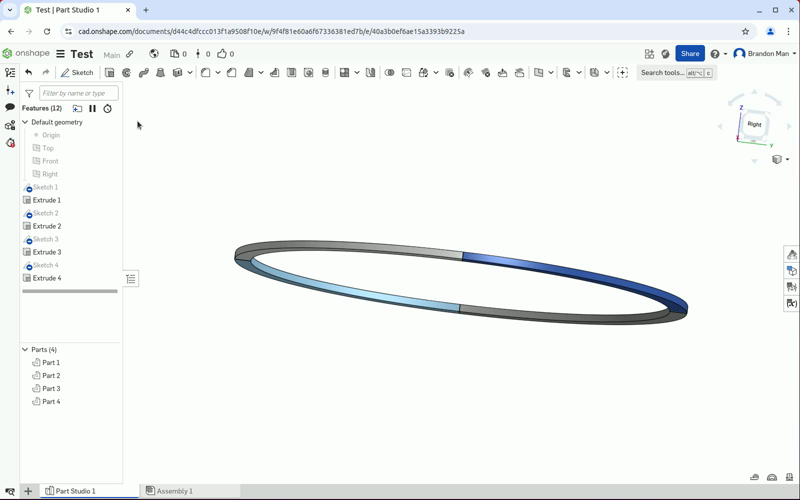
key(right, 3)
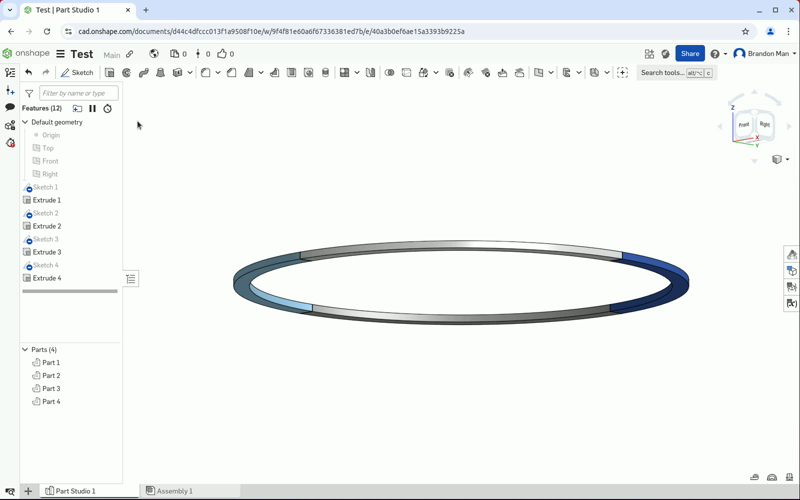
key(down, 3)
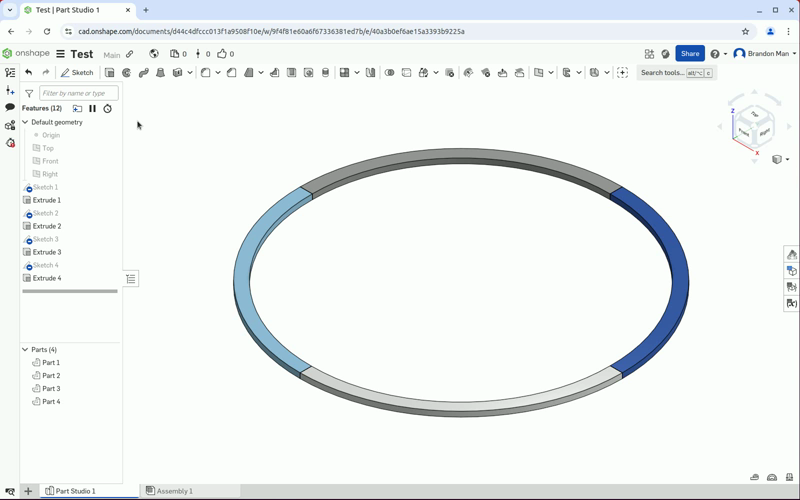
mouse_move(73, 189)
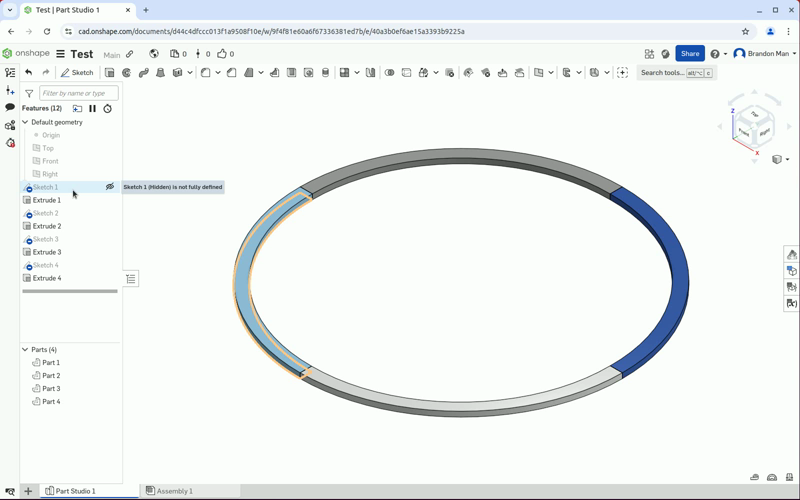
click(73, 189)